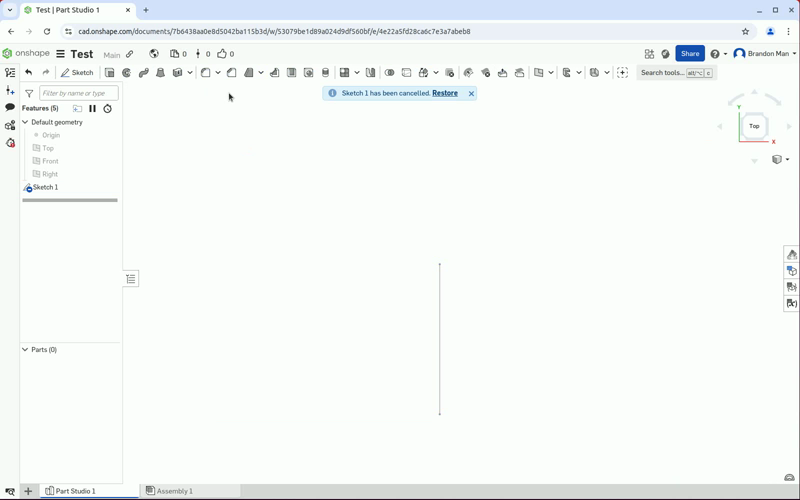
key(shift+h)
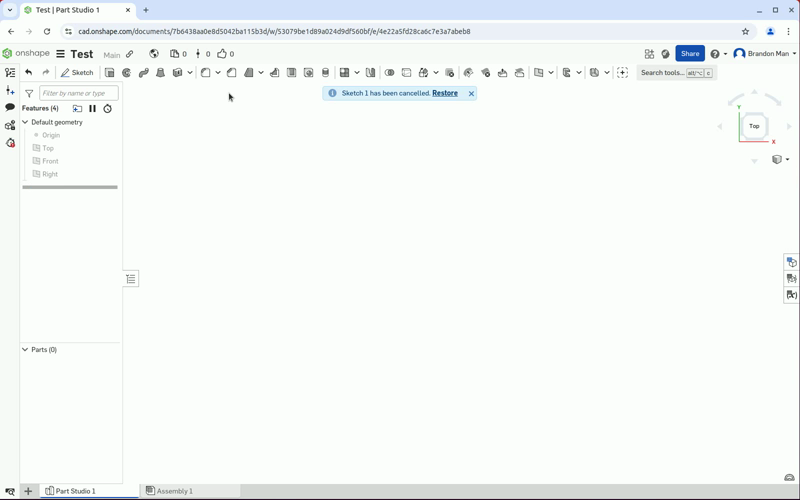
mouse_move(73, 352)
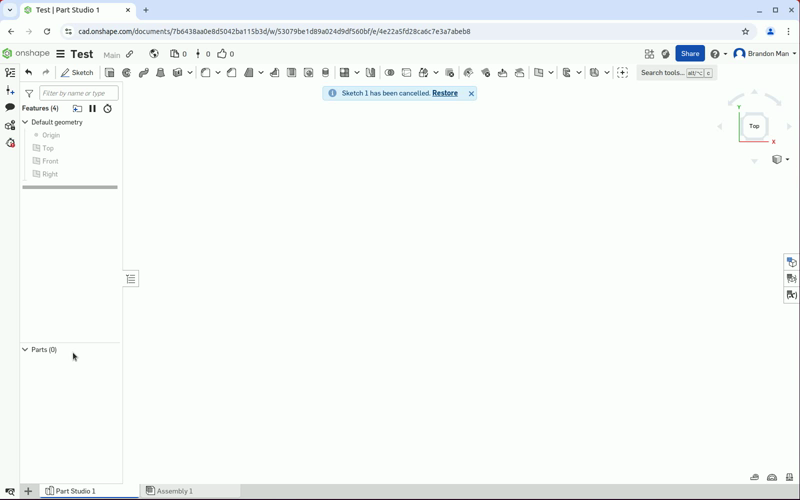
key(y)
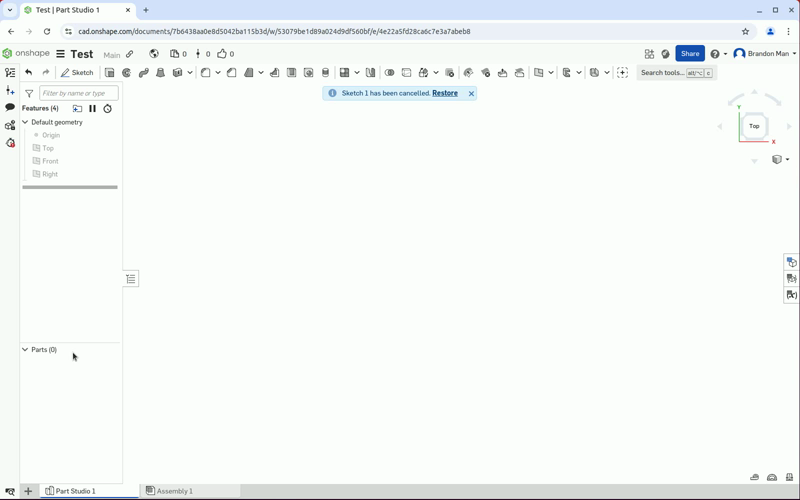
key(shift+p)
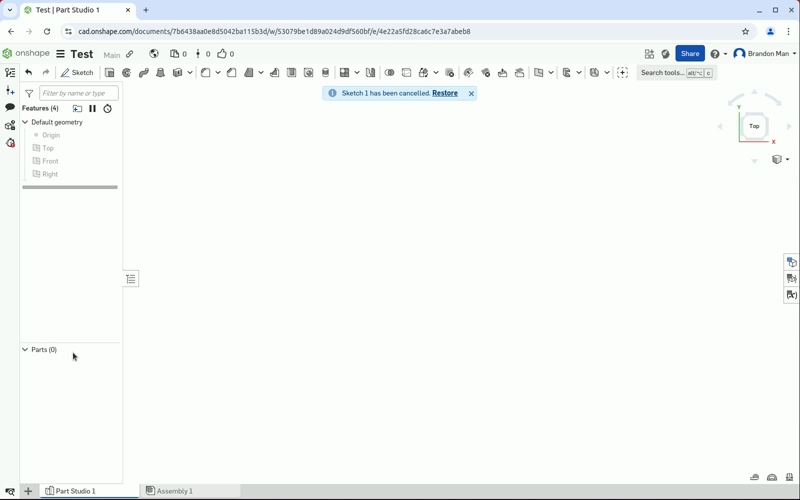
key(space)
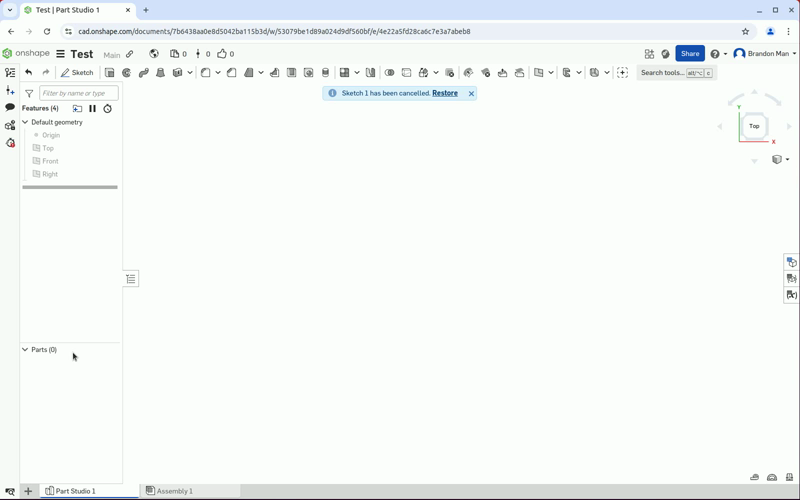
key_down(shift)
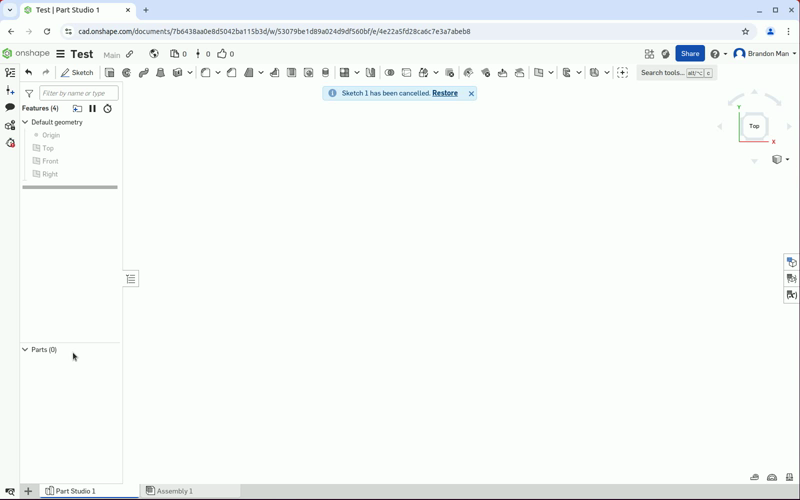
key(up)
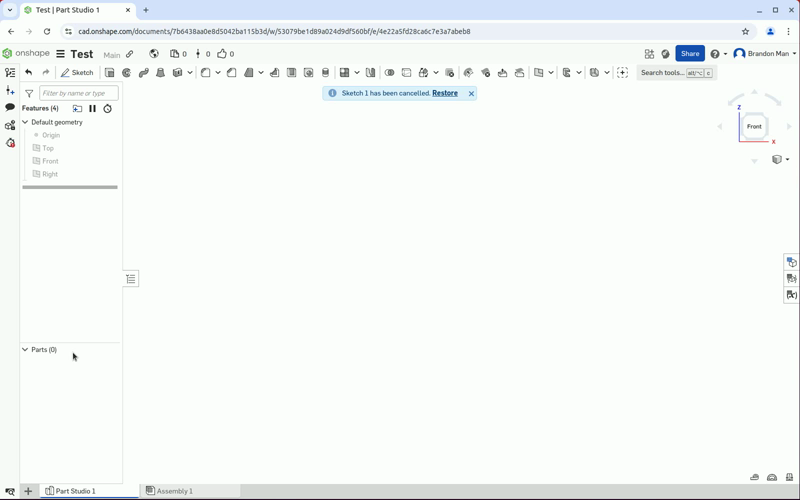
key_up(shift)
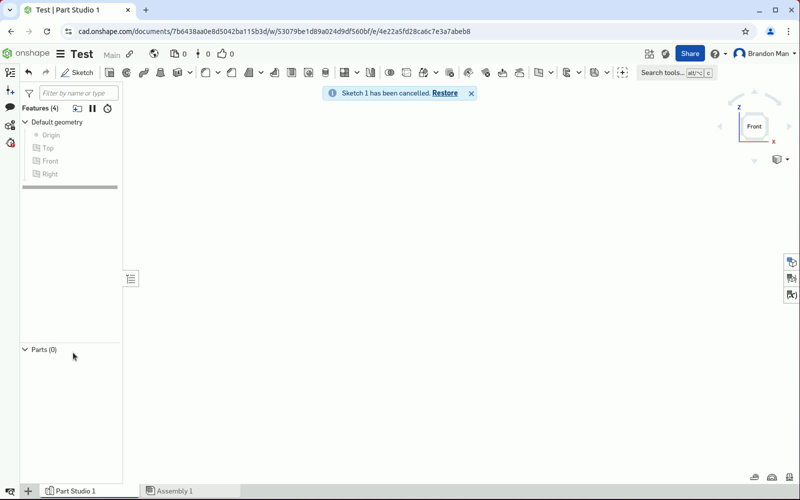
mouse_move(73, 352)
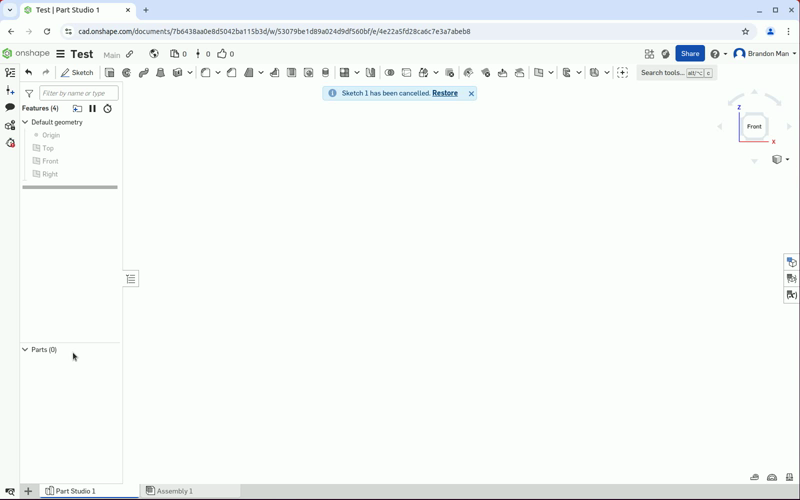
key(shift+y)
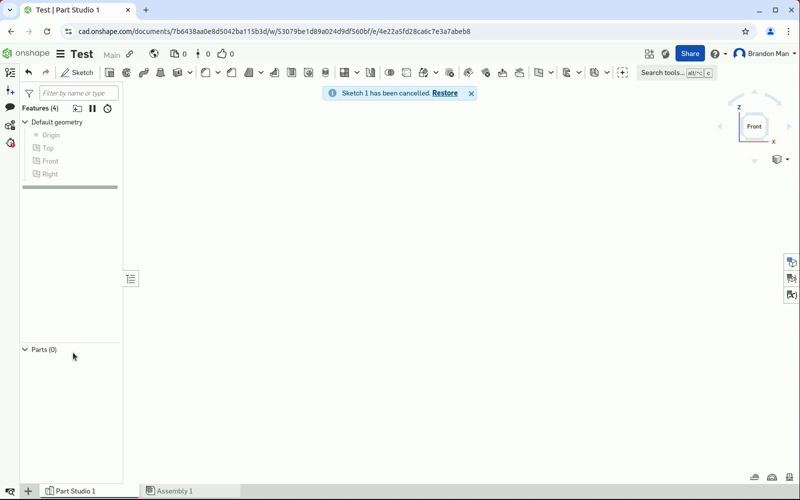
key(shift+s)
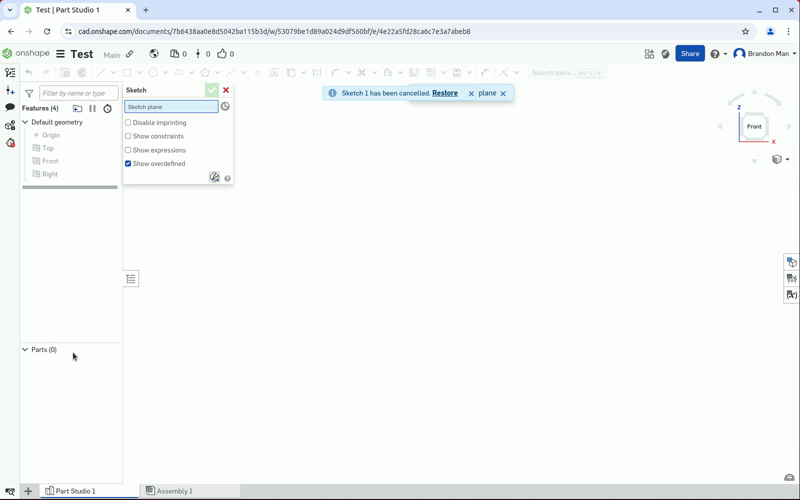
mouse_move(73, 163)
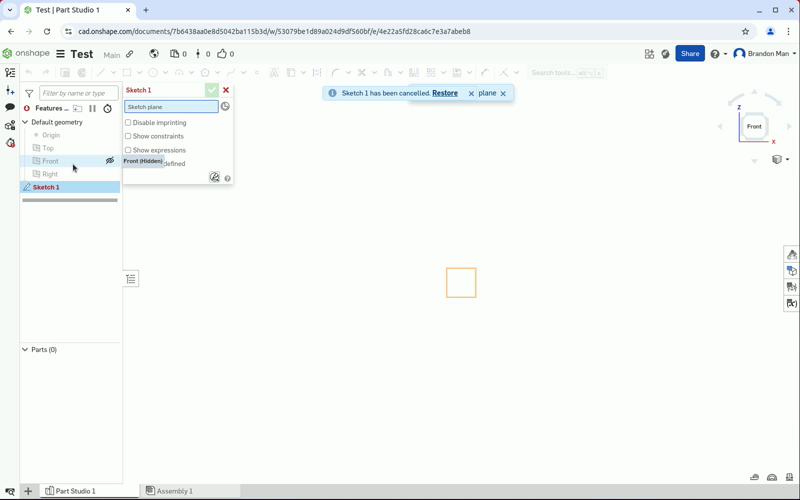
click(73, 163)
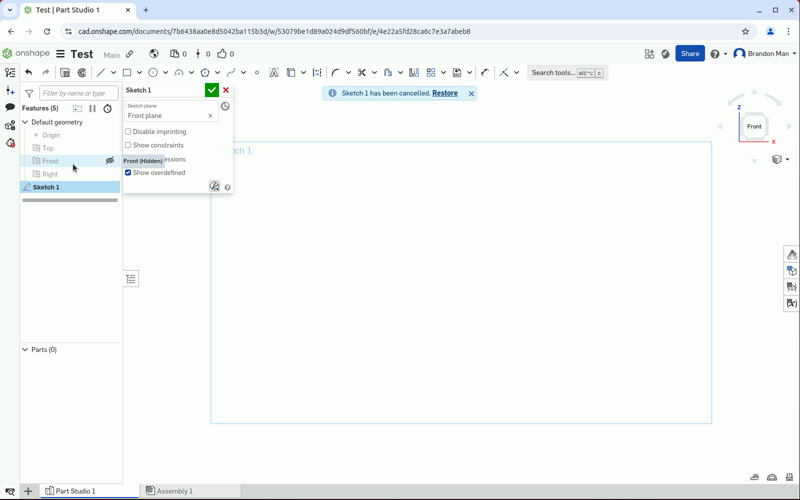
mouse_move(73, 352)
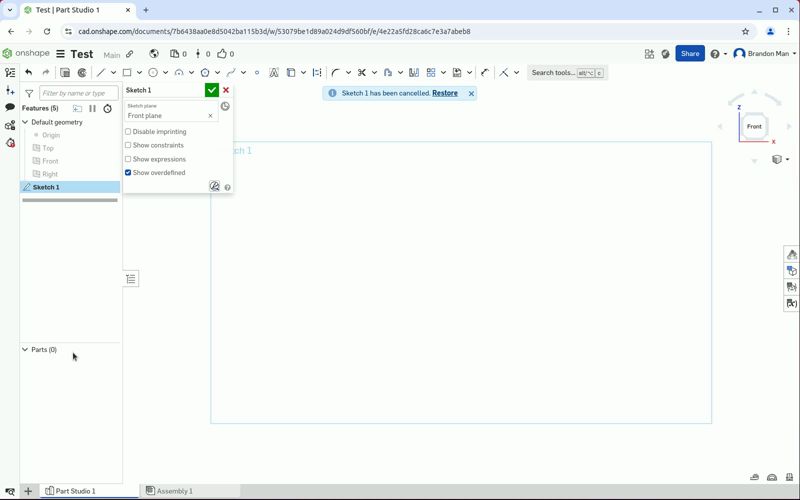
key(y)
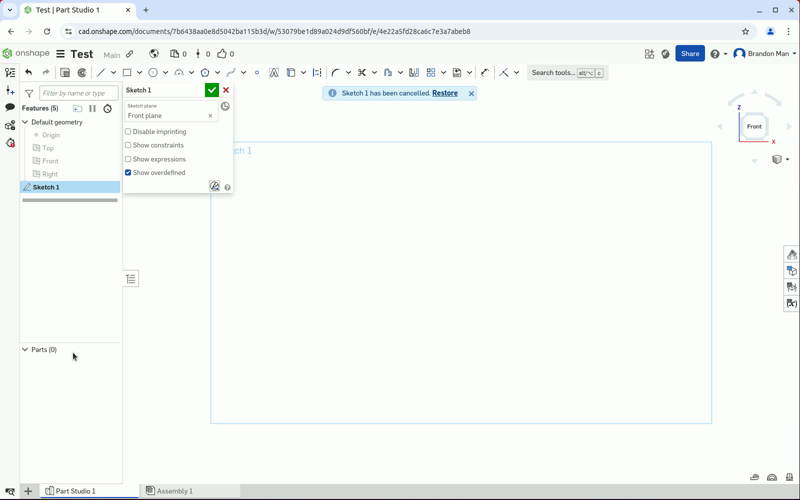
key(a)
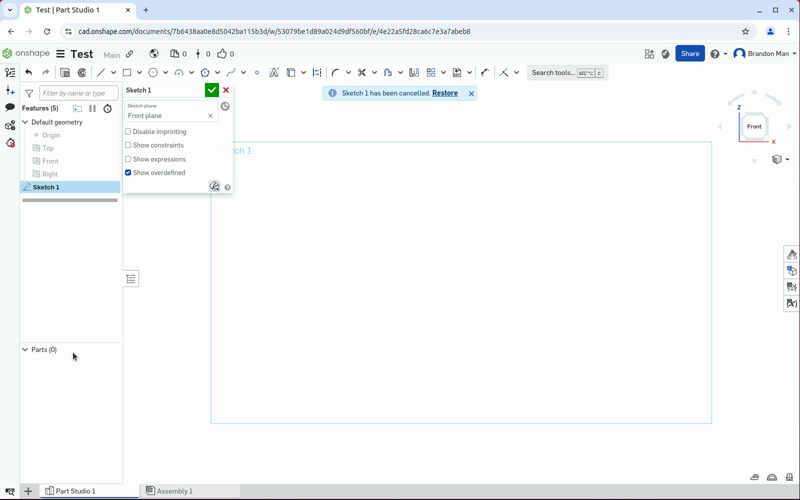
key_down(shift)
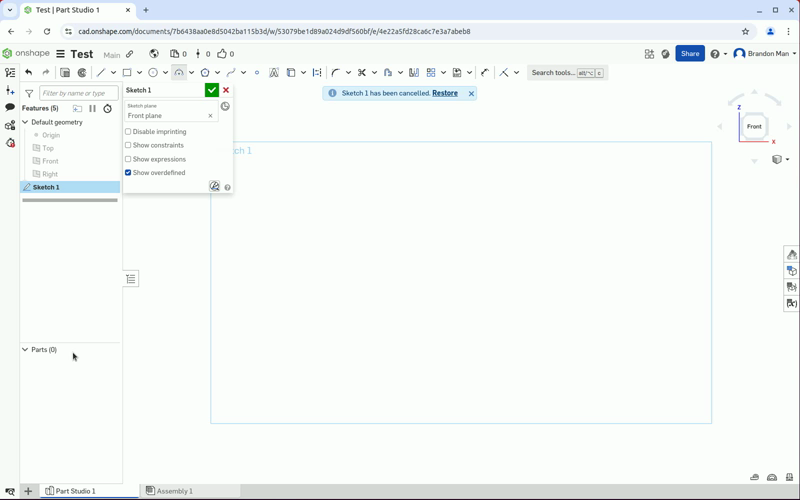
mouse_move(465, 179)
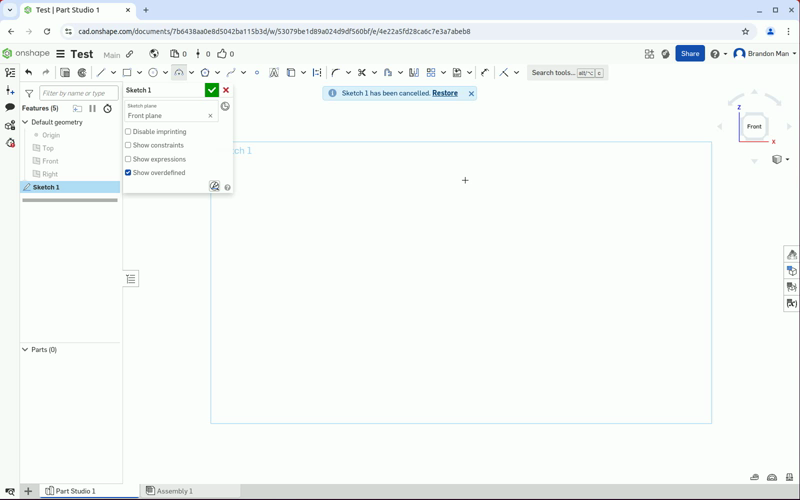
click(465, 179)
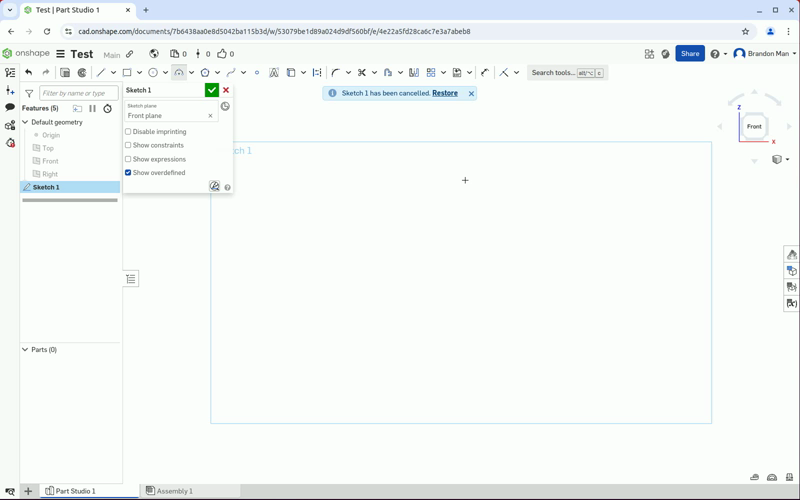
key_up(shift)
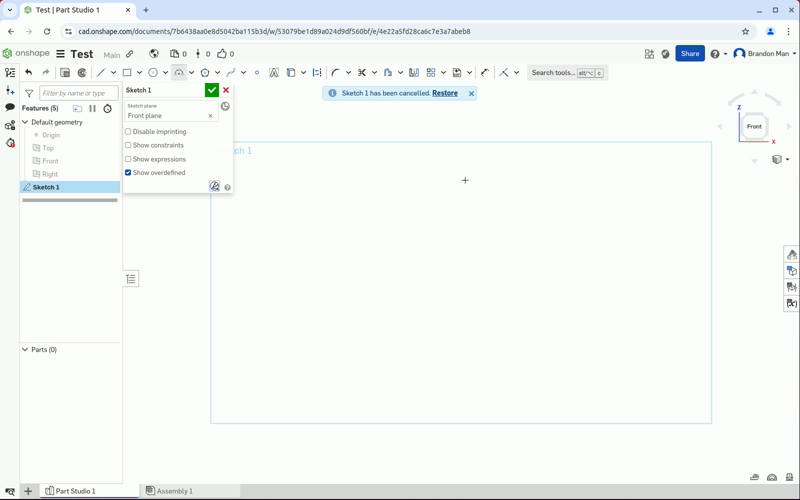
key_down(shift)
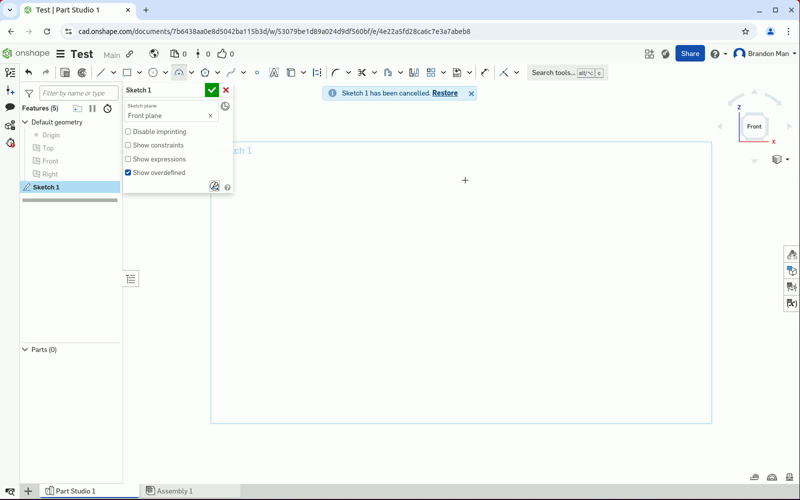
mouse_move(509, 211)
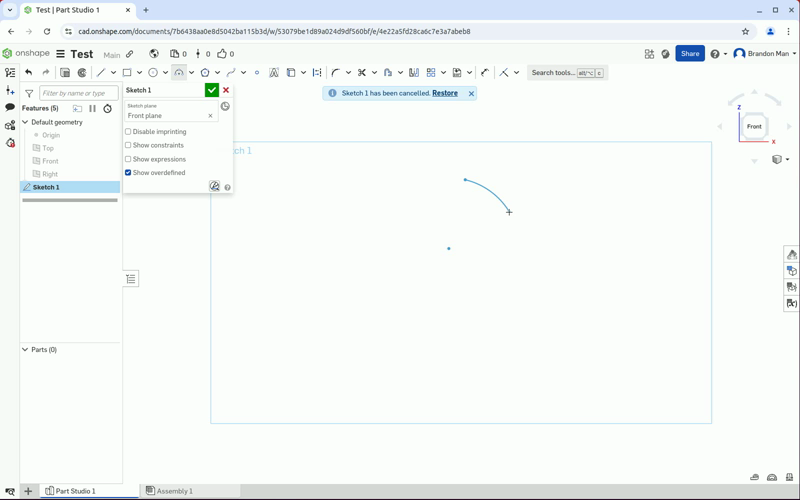
click(509, 211)
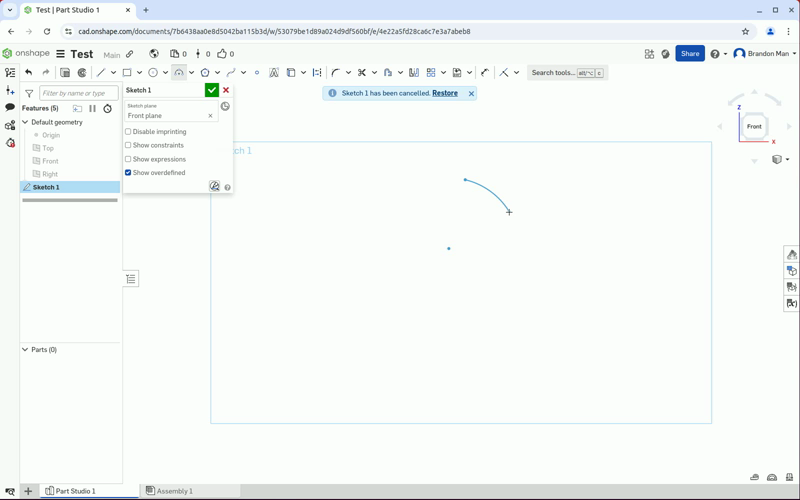
mouse_move(490, 191)
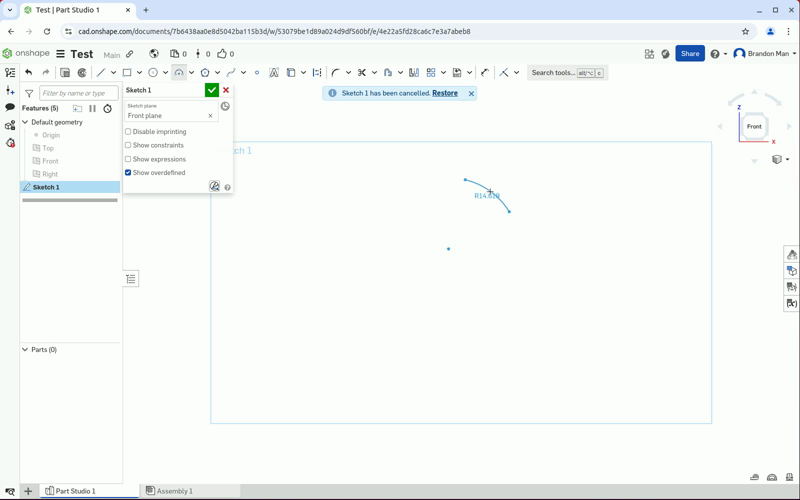
click(490, 191)
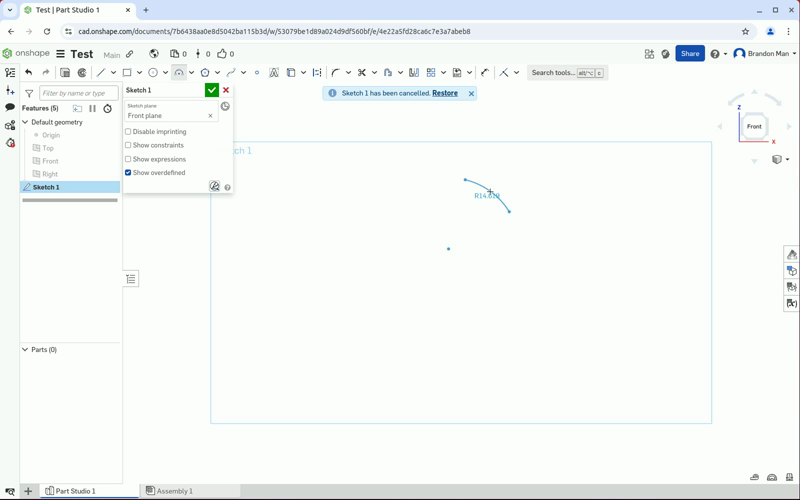
key_up(shift)
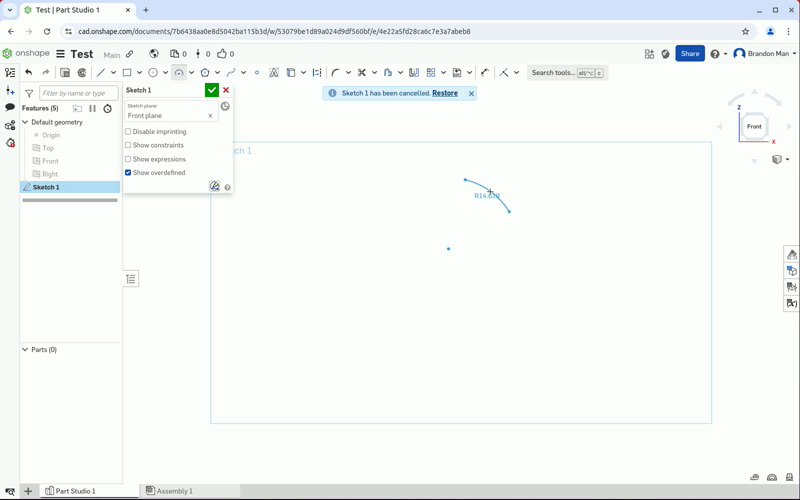
mouse_move(509, 211)
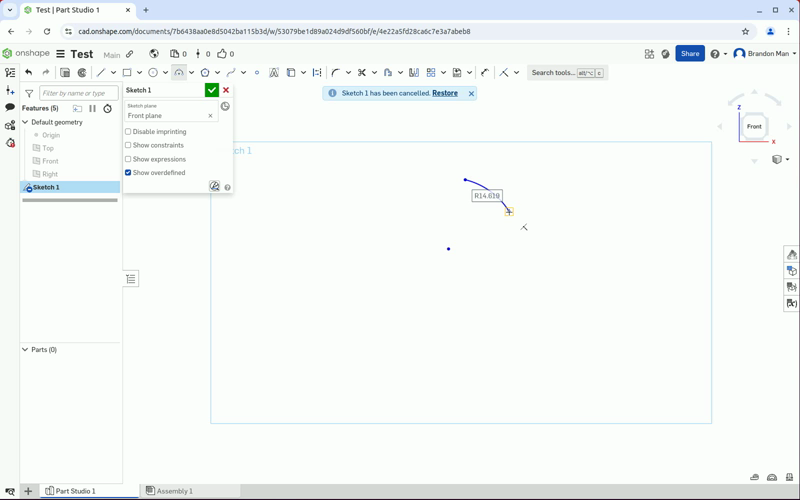
click(509, 211)
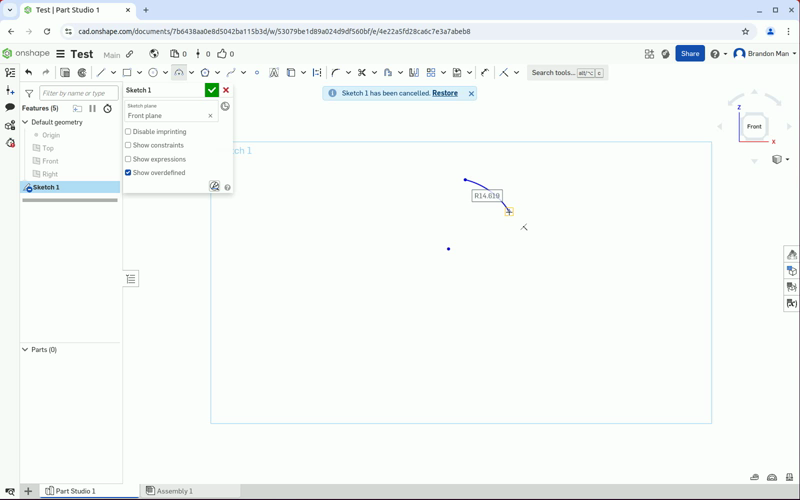
key_down(shift)
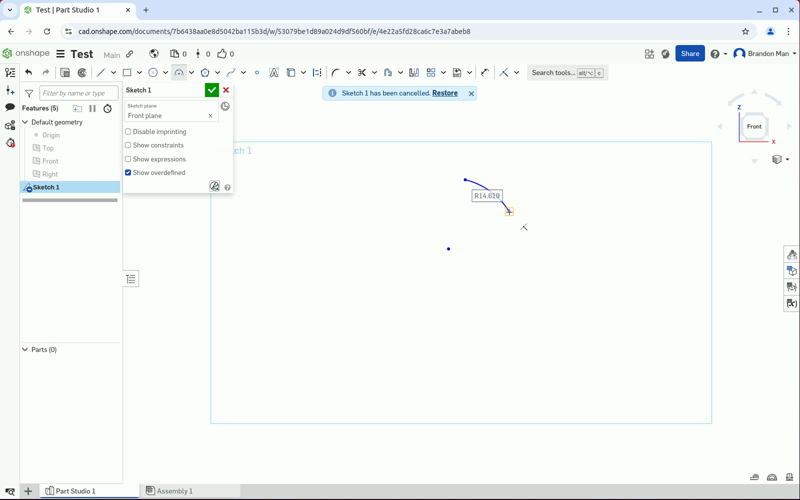
mouse_move(510, 220)
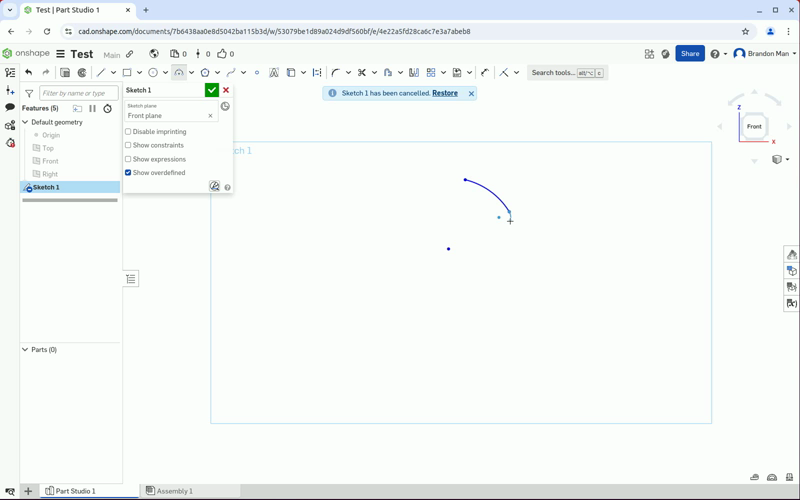
click(510, 220)
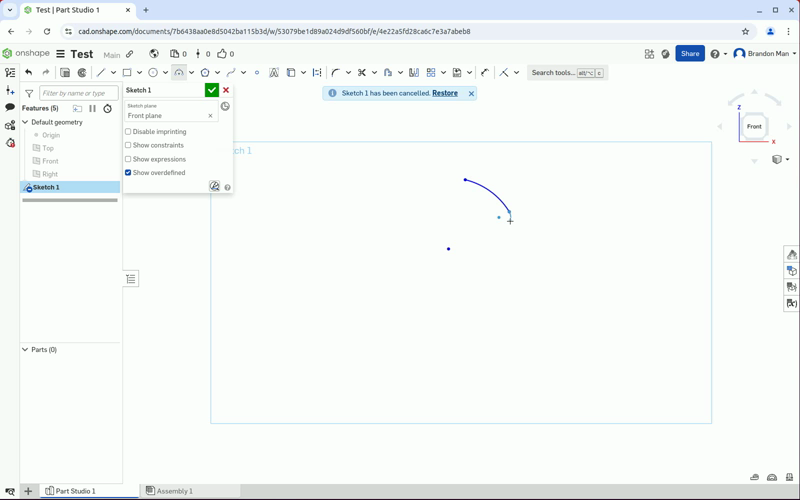
mouse_move(510, 216)
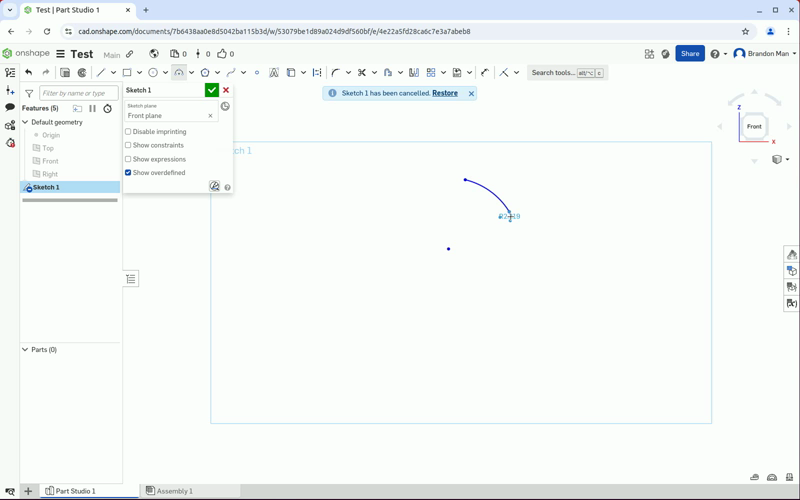
click(510, 216)
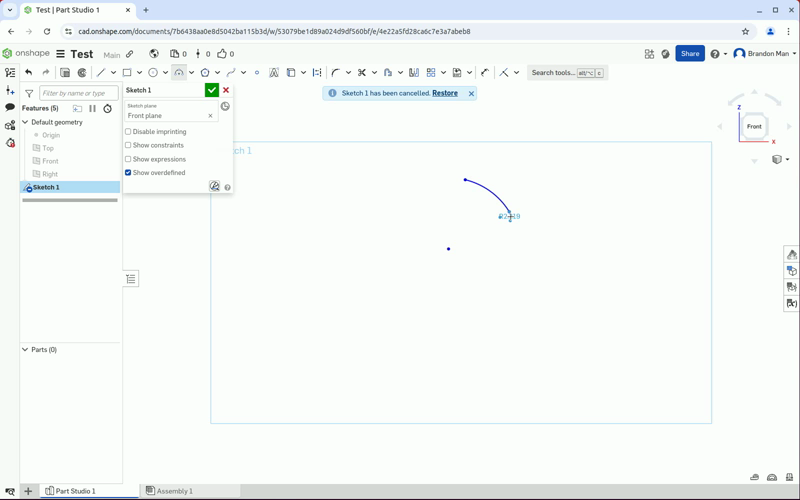
key_up(shift)
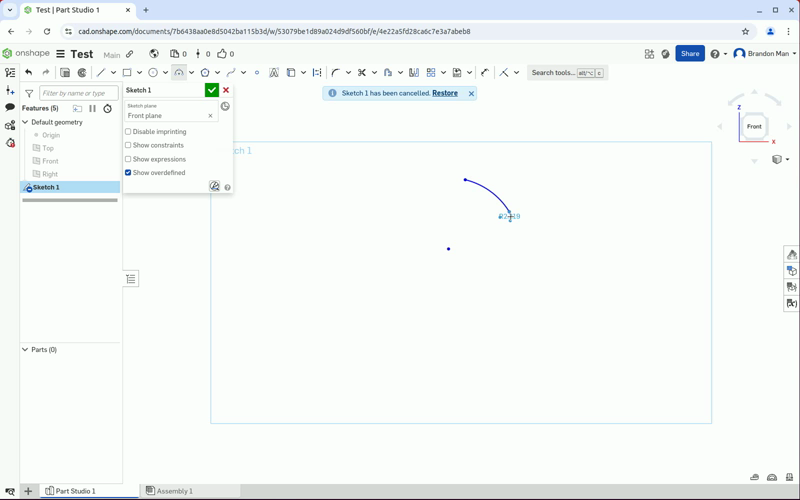
key(esc)
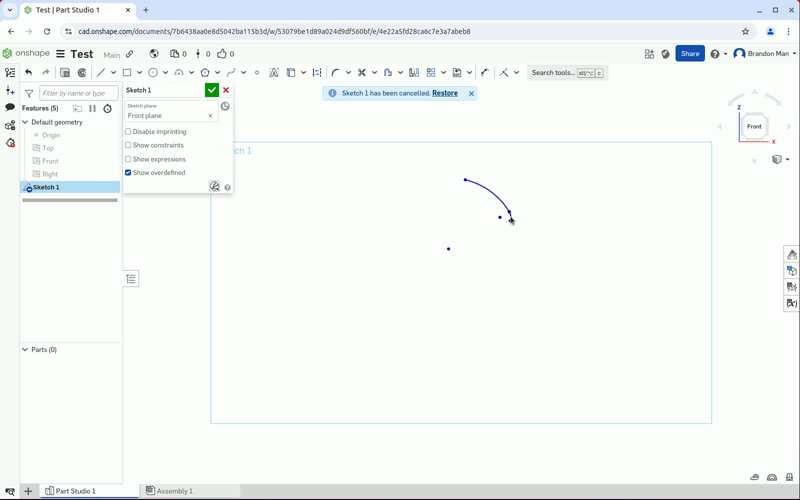
key(l)
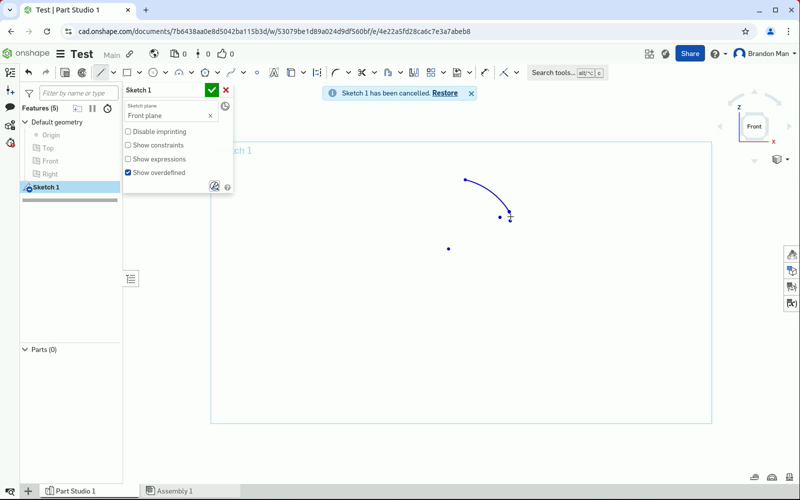
mouse_move(510, 220)
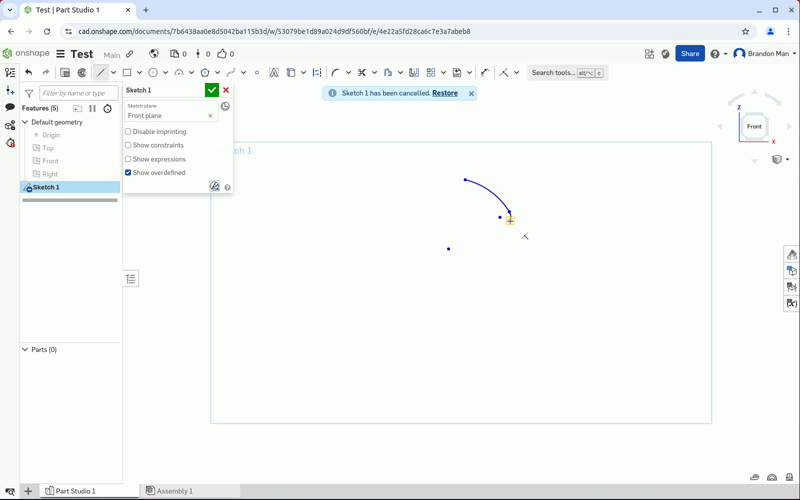
click(510, 220)
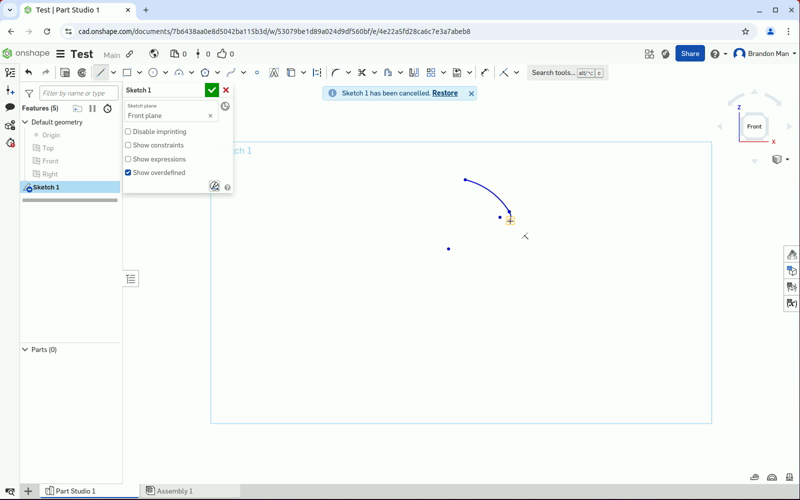
key_down(shift)
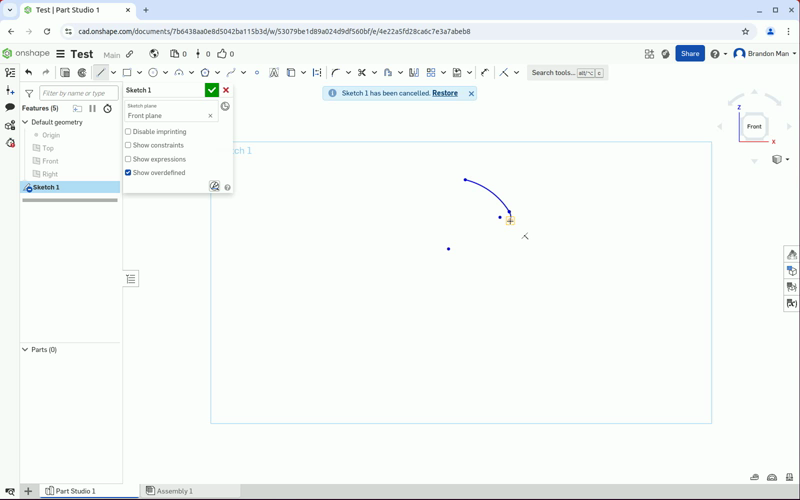
mouse_move(540, 220)
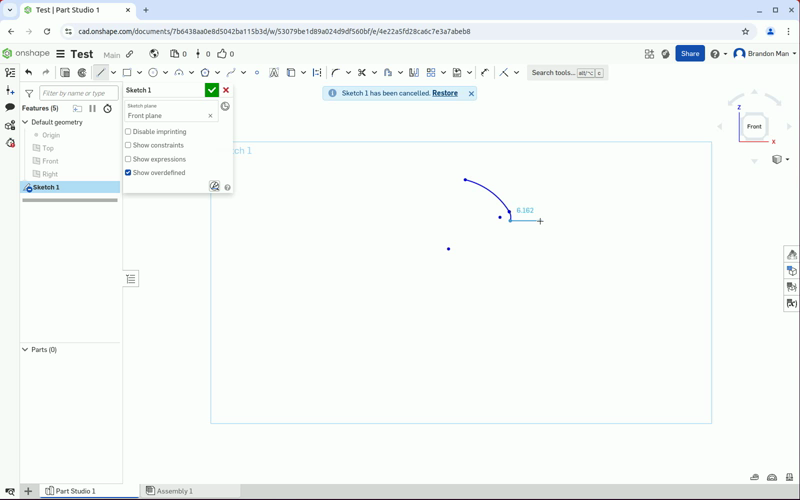
mouse_move(514, 215)
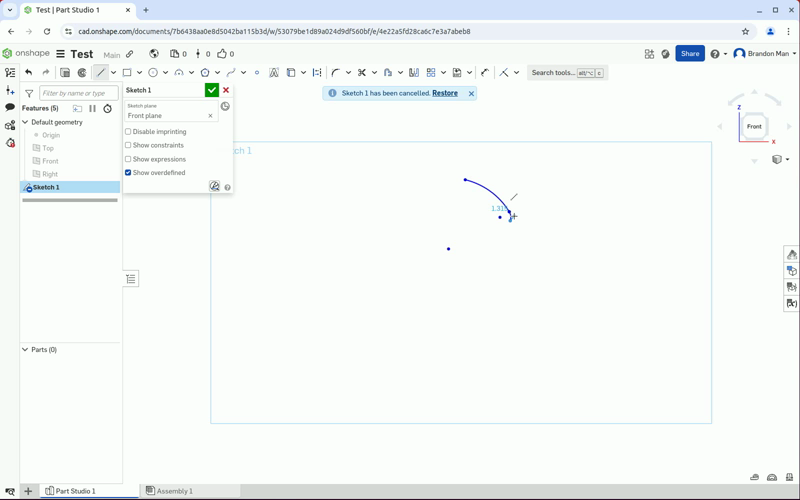
scroll(6)
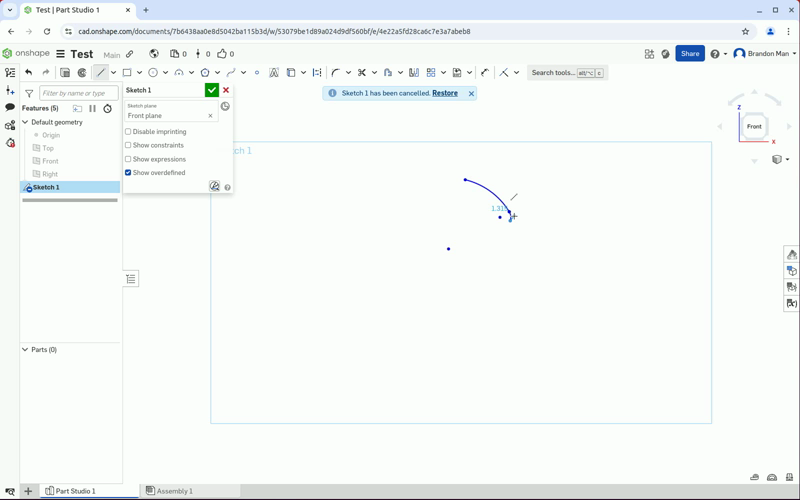
scroll(6)
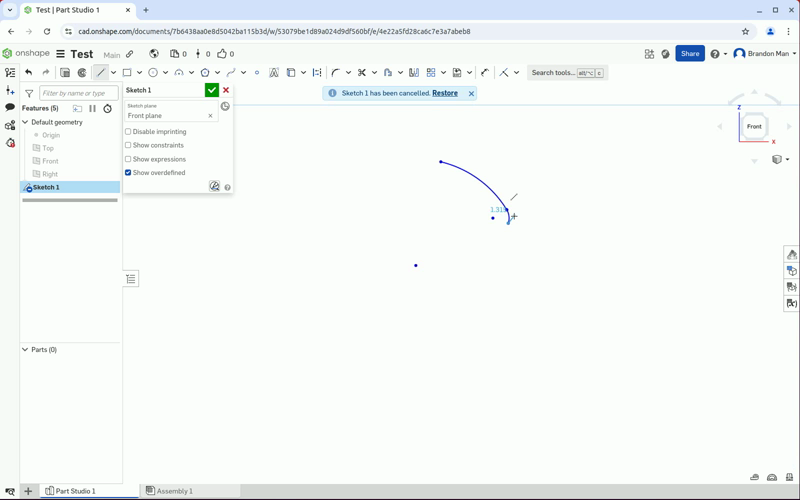
scroll(6)
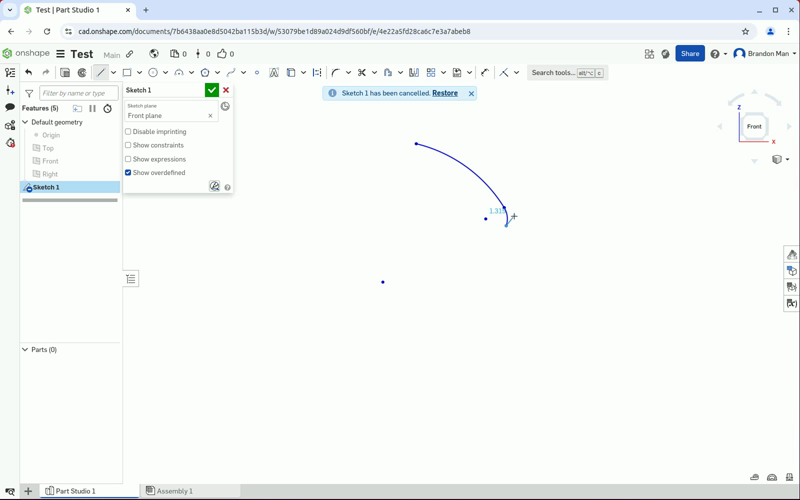
scroll(6)
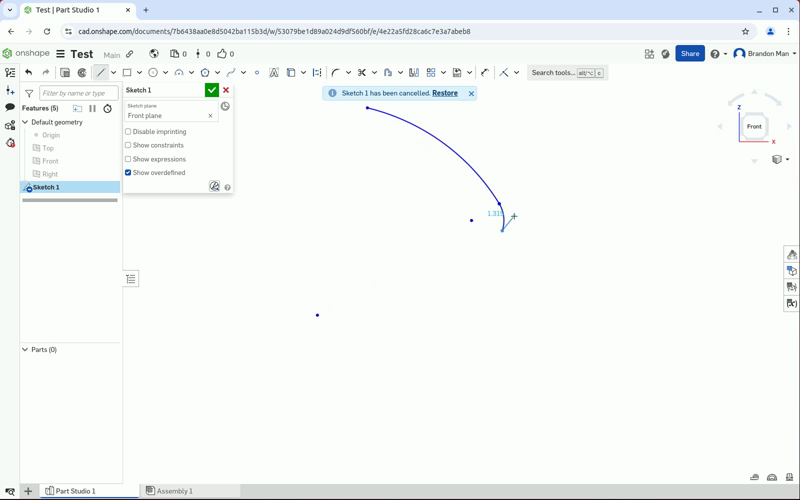
scroll(6)
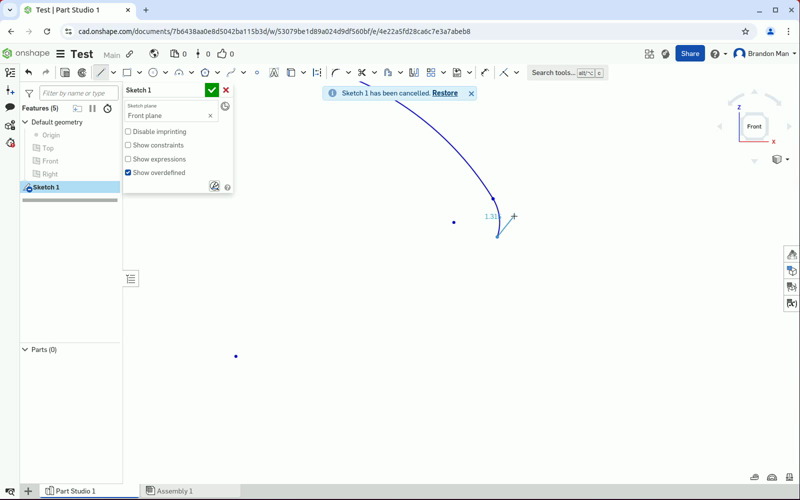
scroll(6)
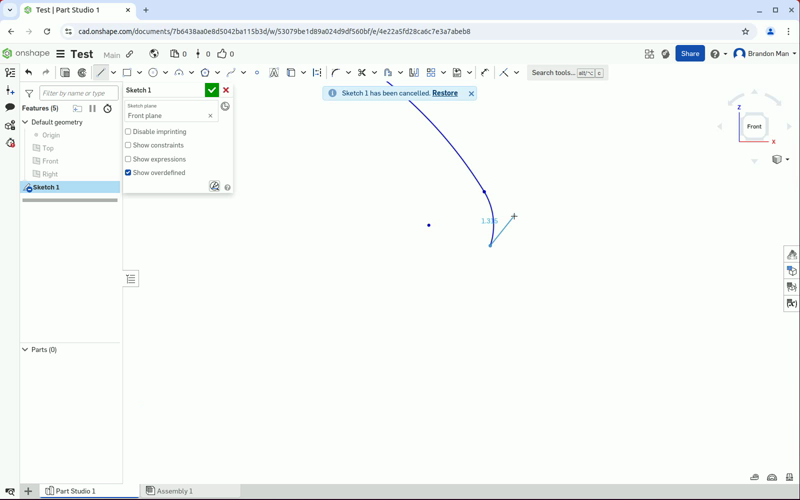
scroll(6)
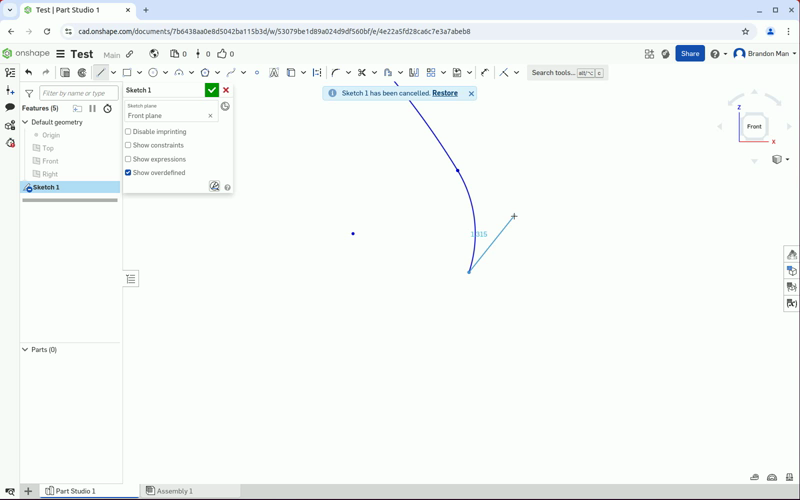
click(514, 215)
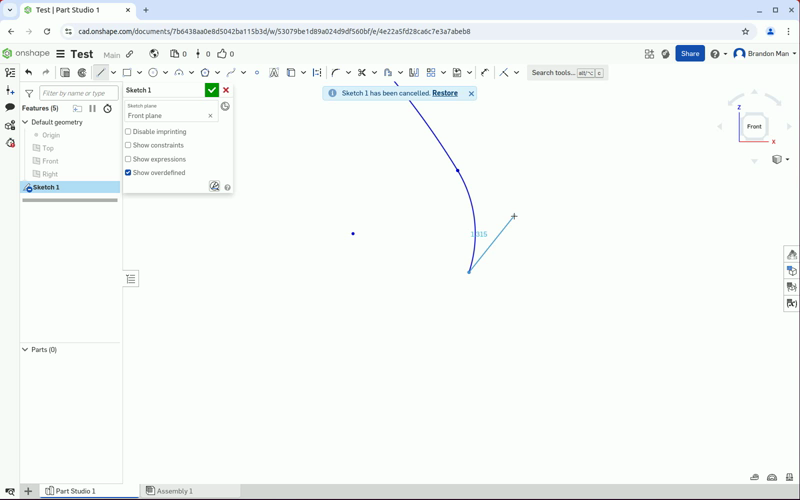
scroll(-6)
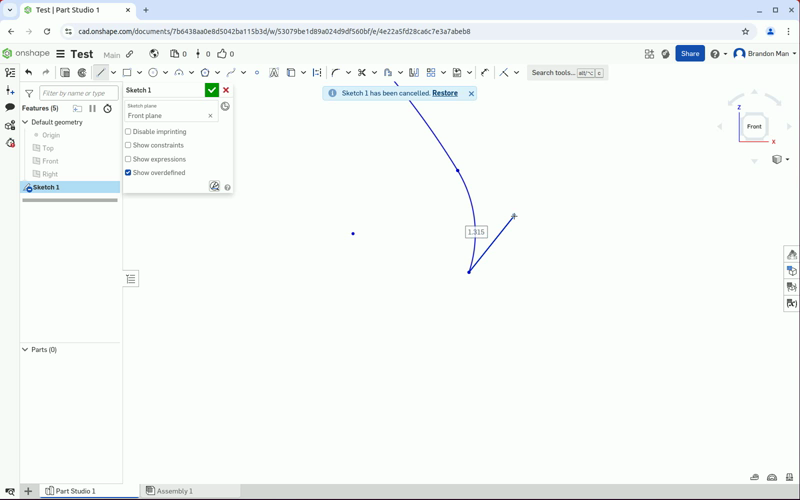
scroll(-6)
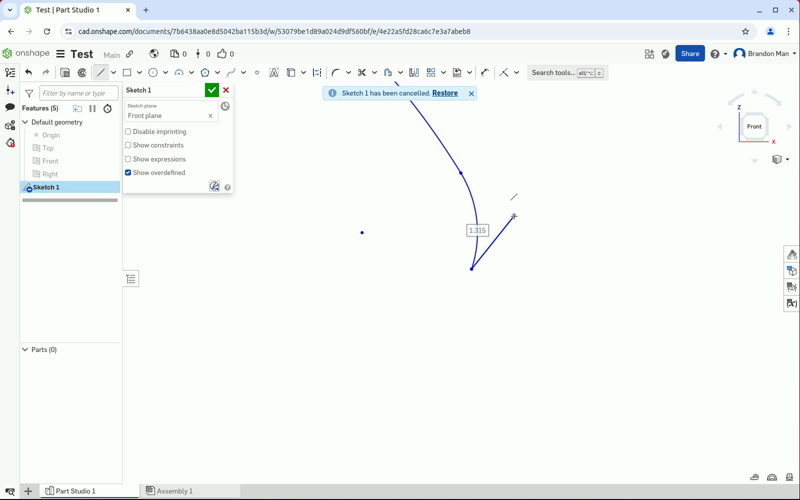
scroll(-6)
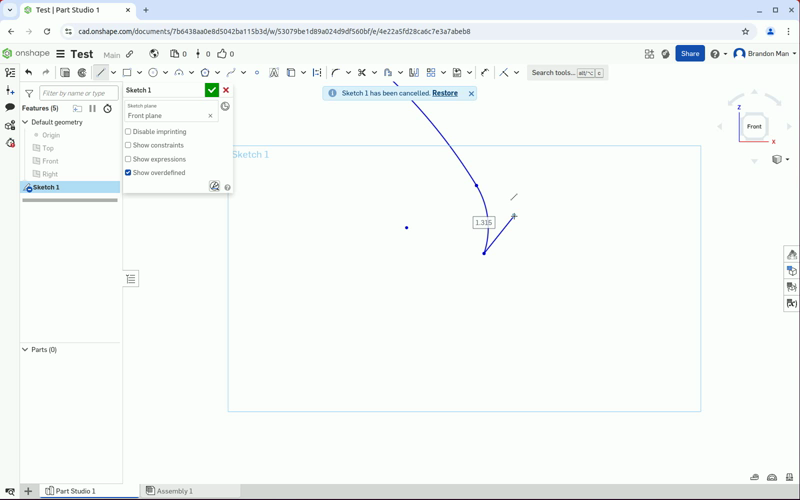
scroll(-6)
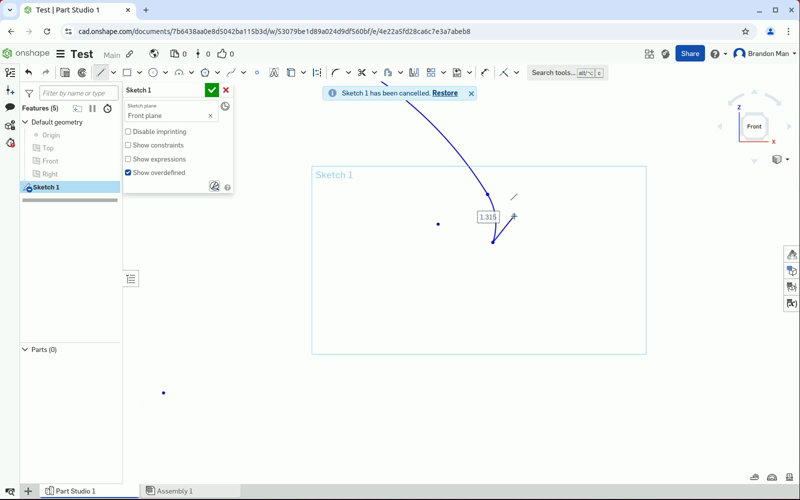
scroll(-6)
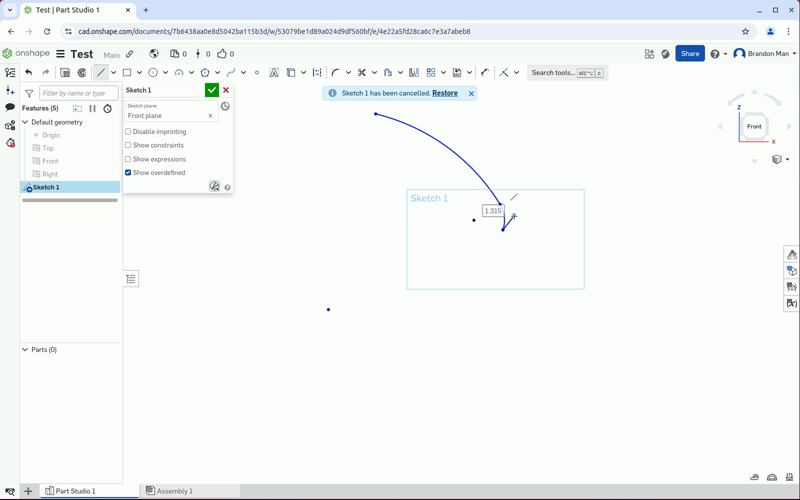
scroll(-6)
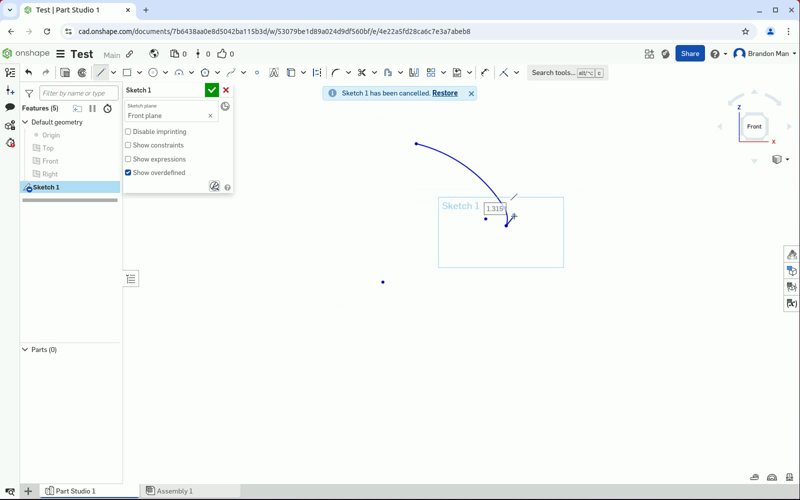
scroll(-6)
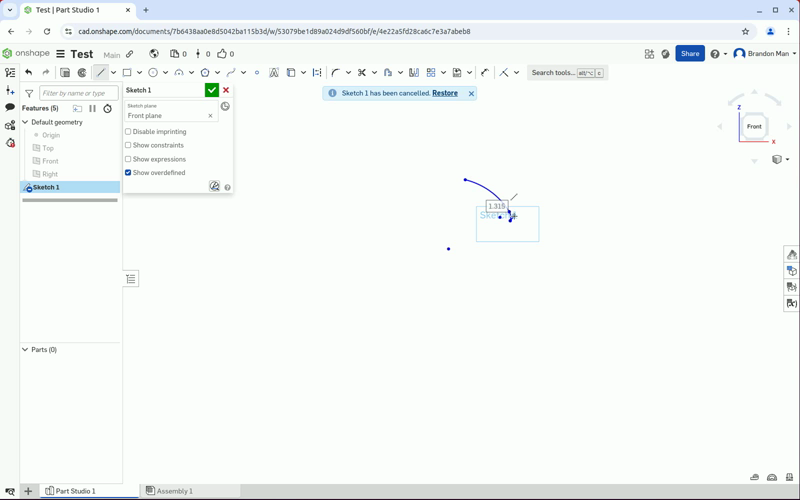
key_up(shift)
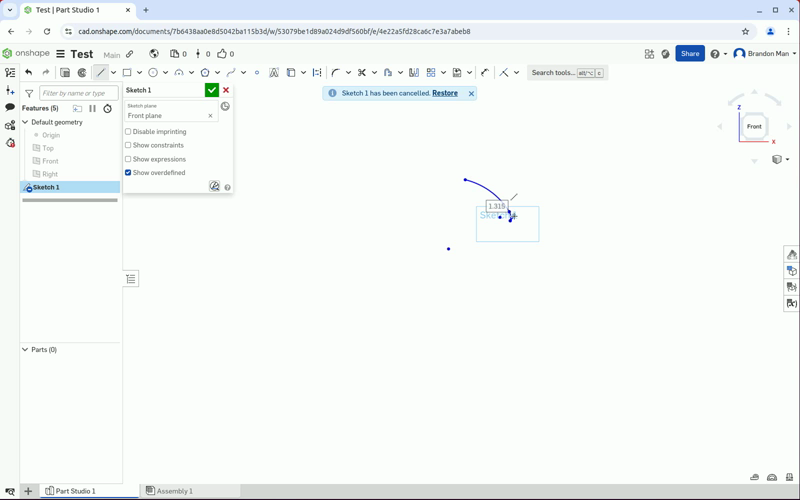
key(esc)
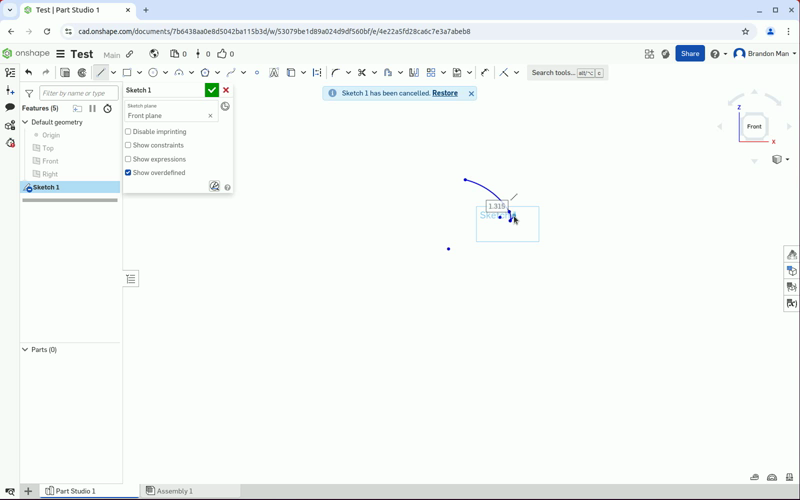
key(a)
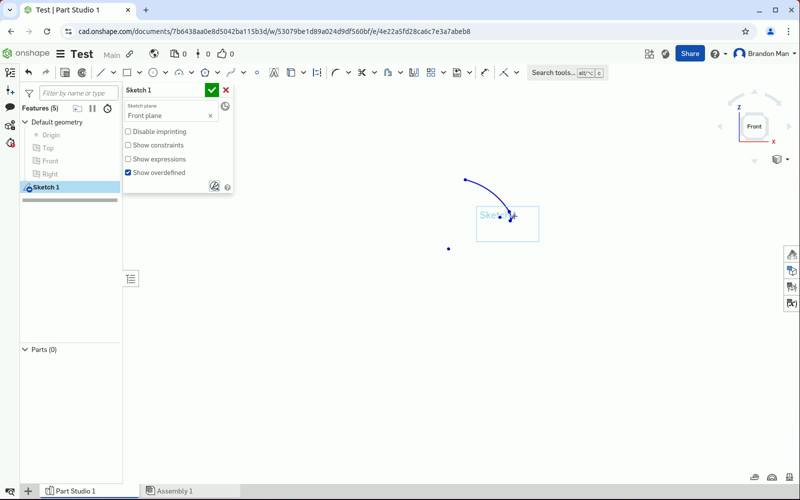
mouse_move(514, 215)
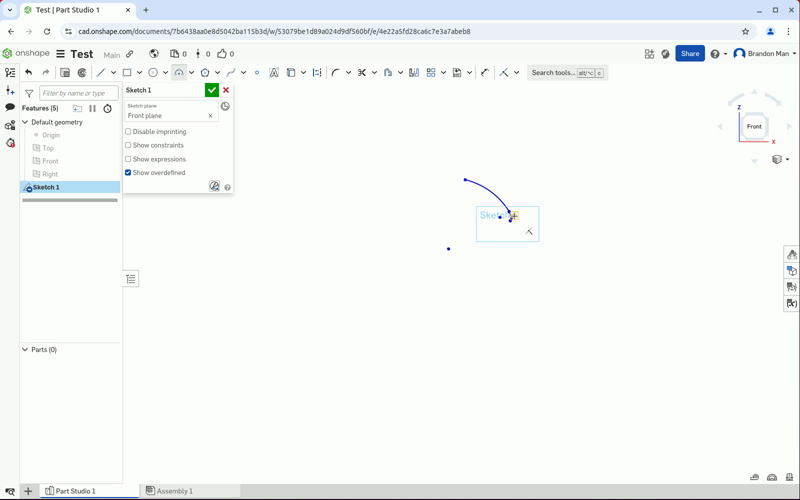
scroll(6)
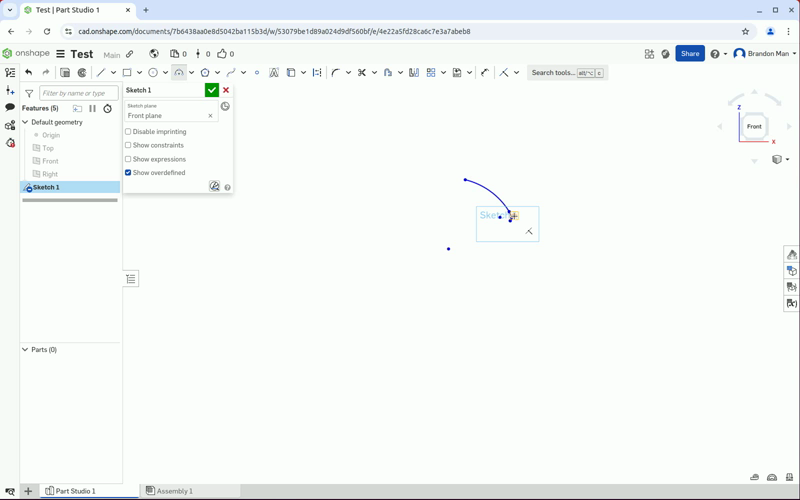
scroll(6)
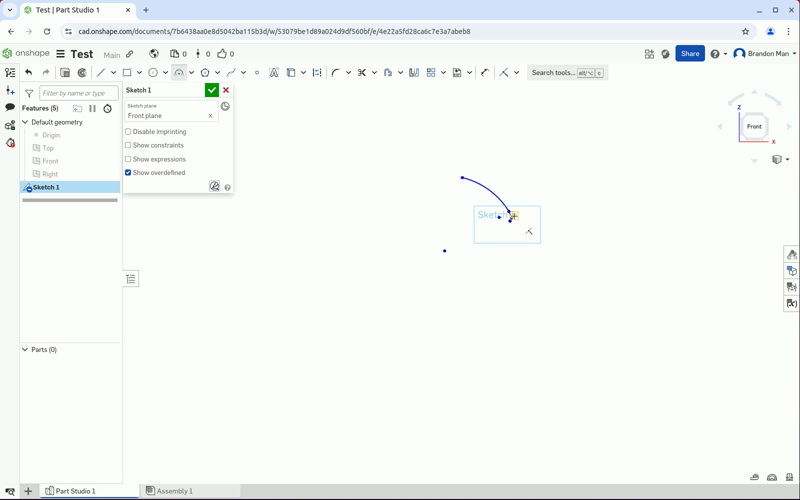
scroll(6)
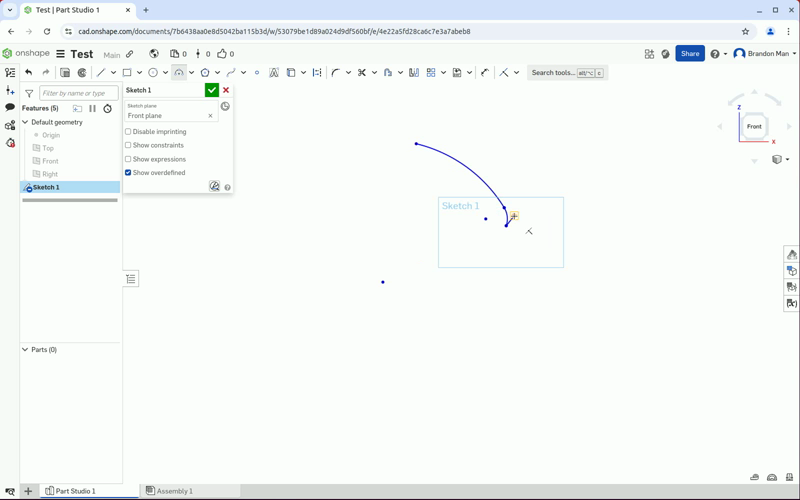
scroll(6)
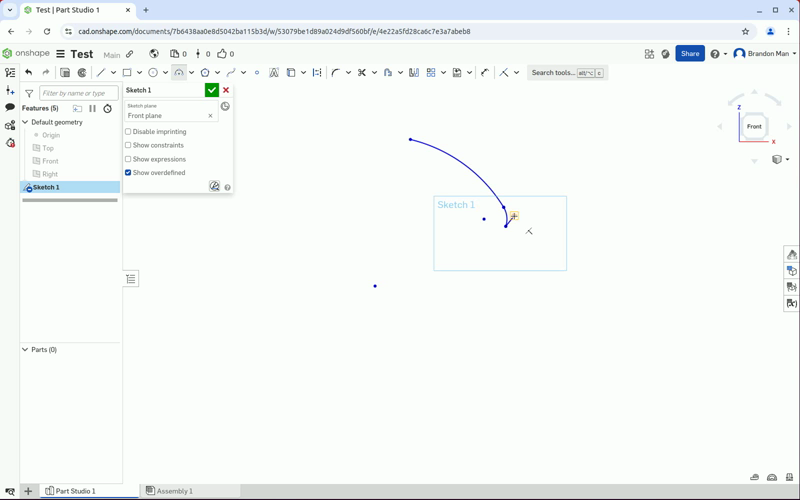
scroll(6)
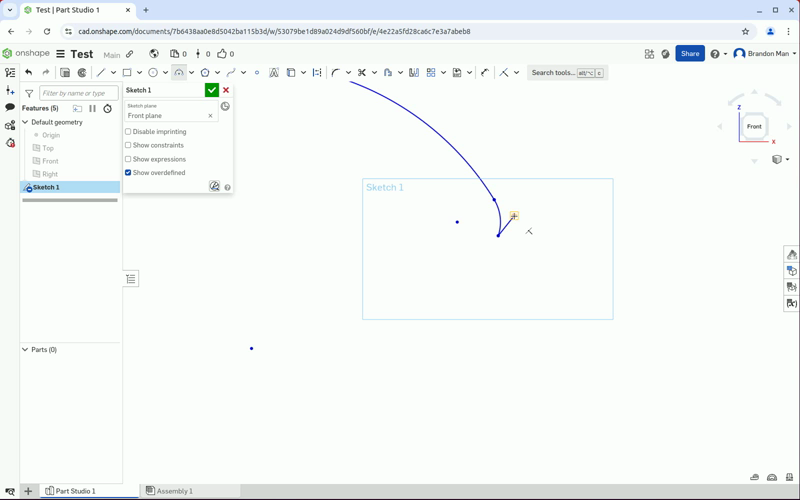
scroll(6)
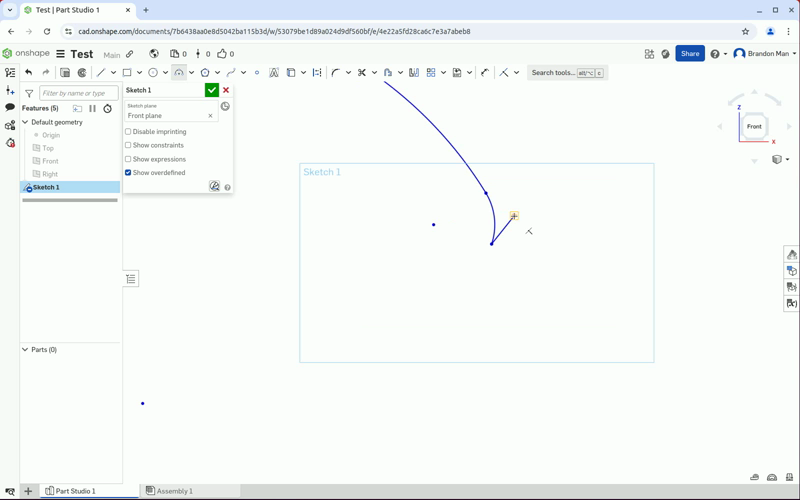
scroll(6)
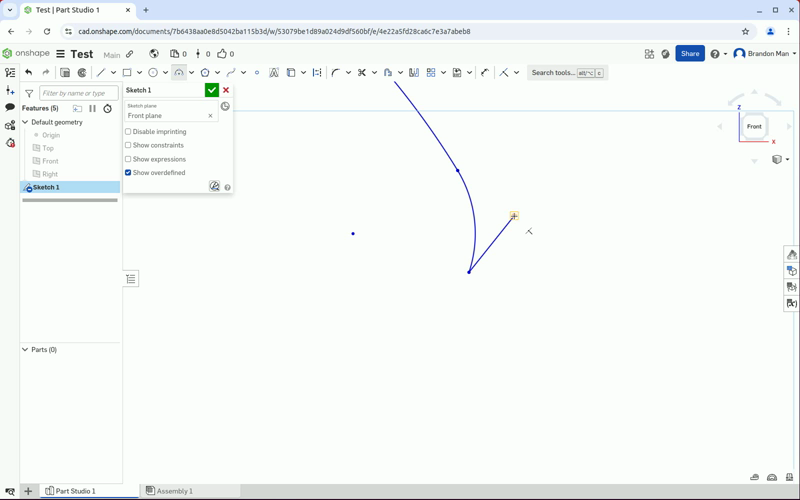
click(514, 215)
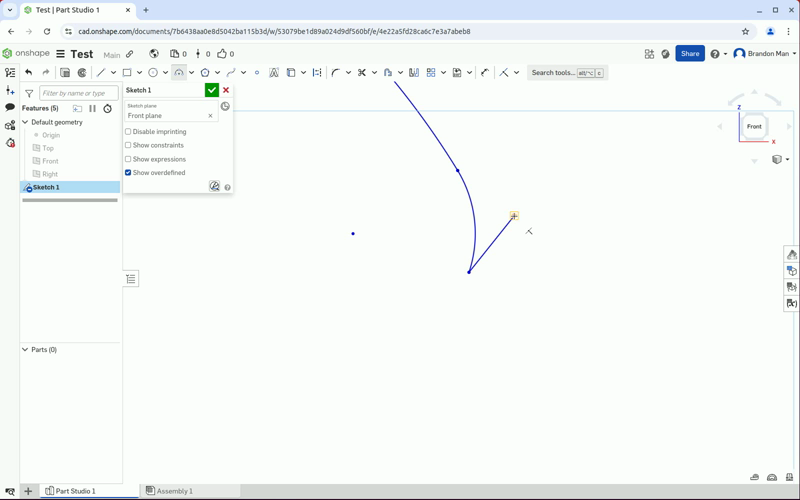
scroll(-6)
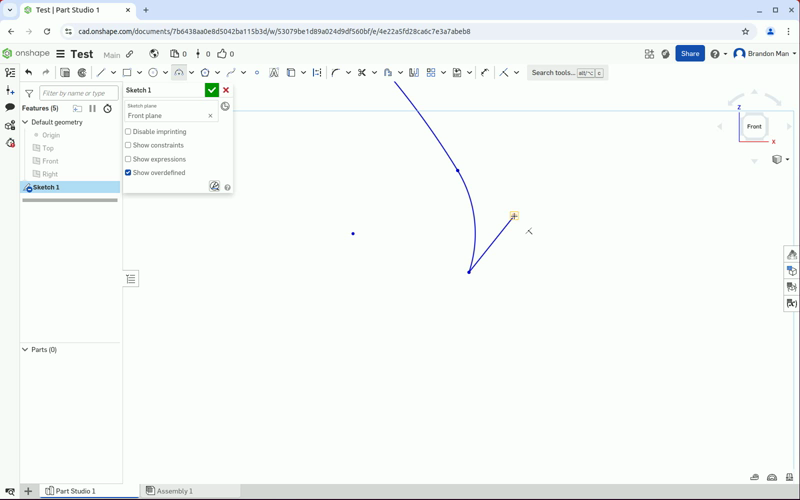
scroll(-6)
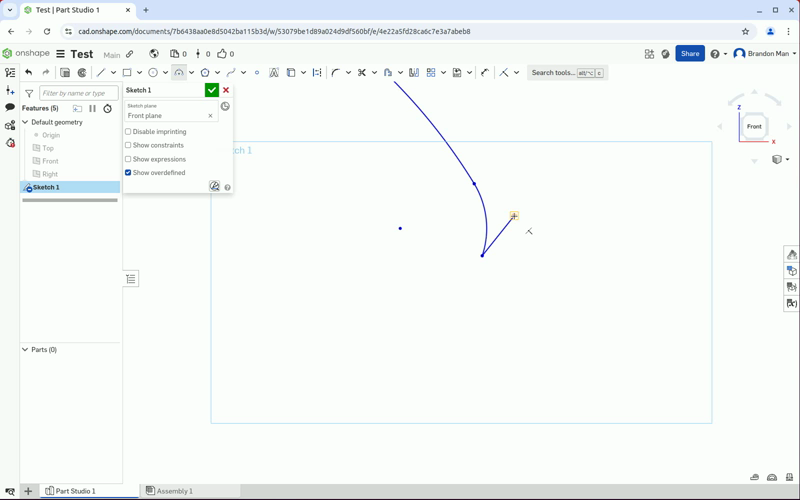
scroll(-6)
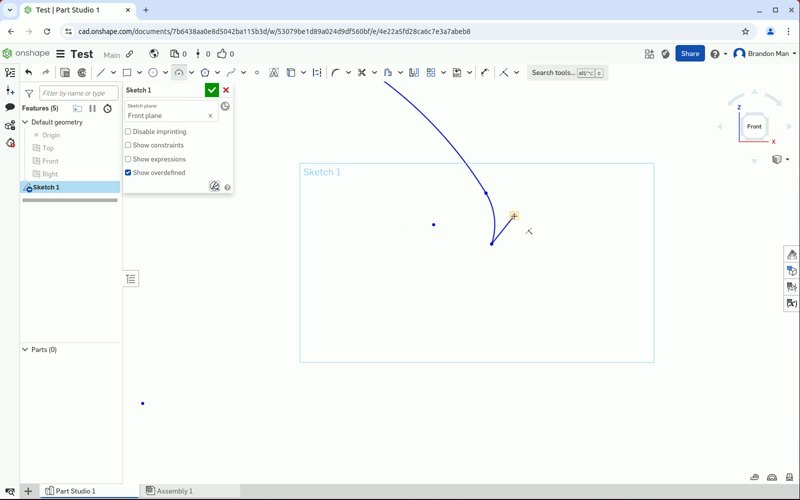
scroll(-6)
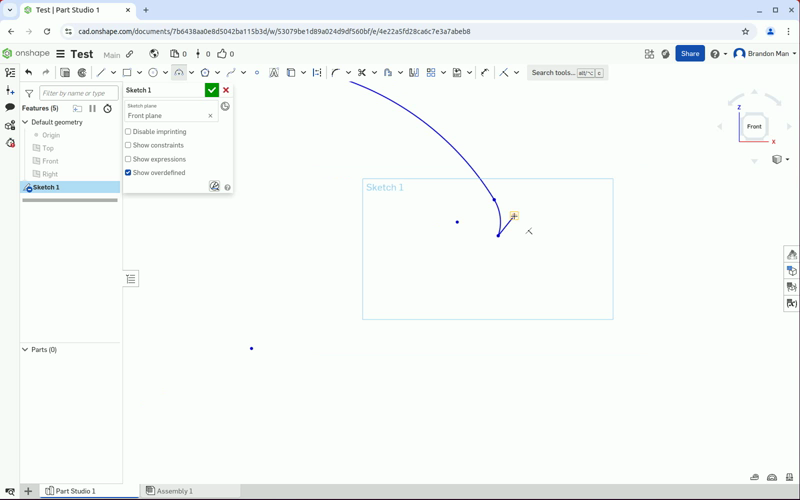
scroll(-6)
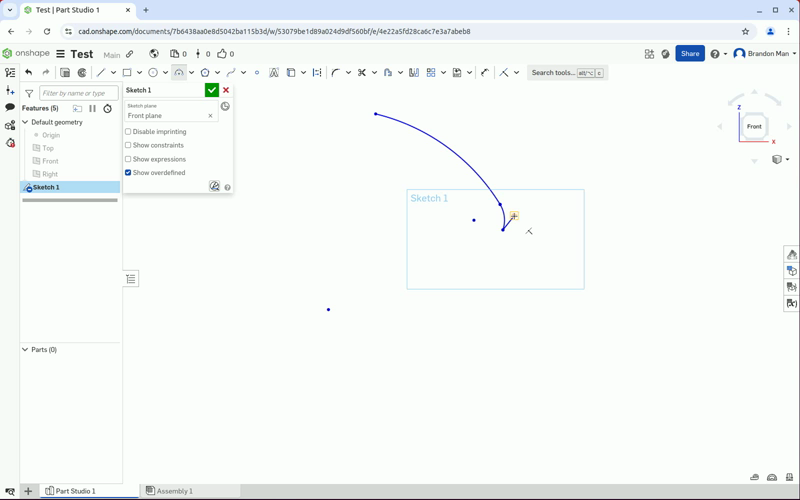
scroll(-6)
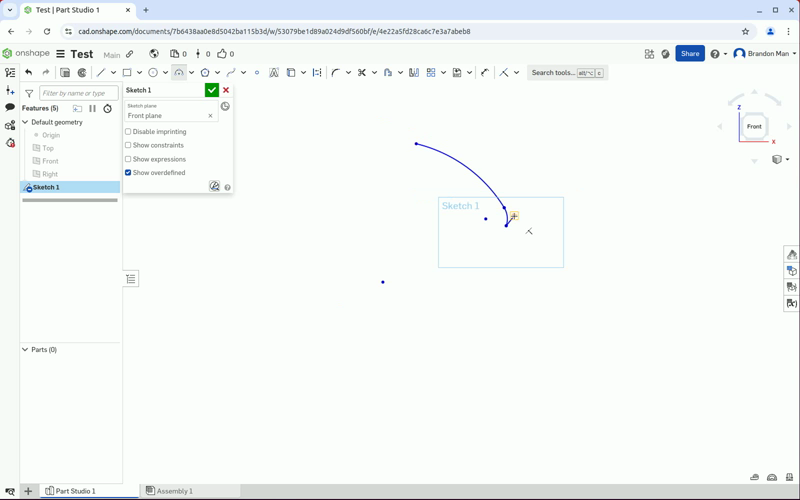
scroll(-6)
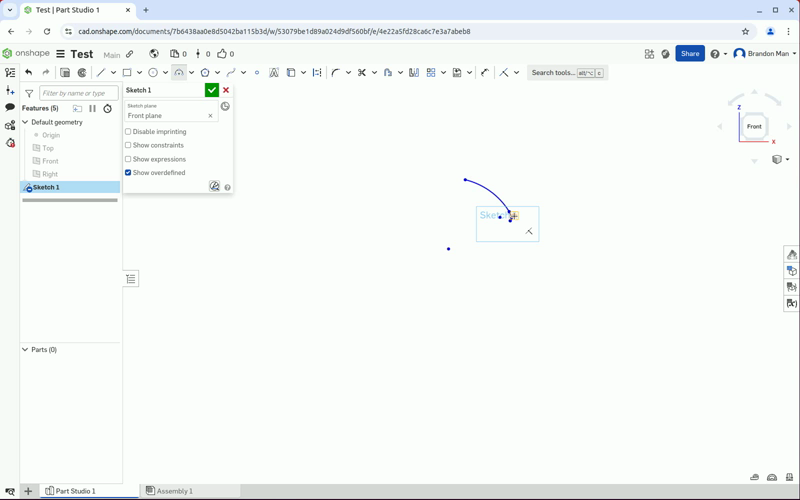
key_down(shift)
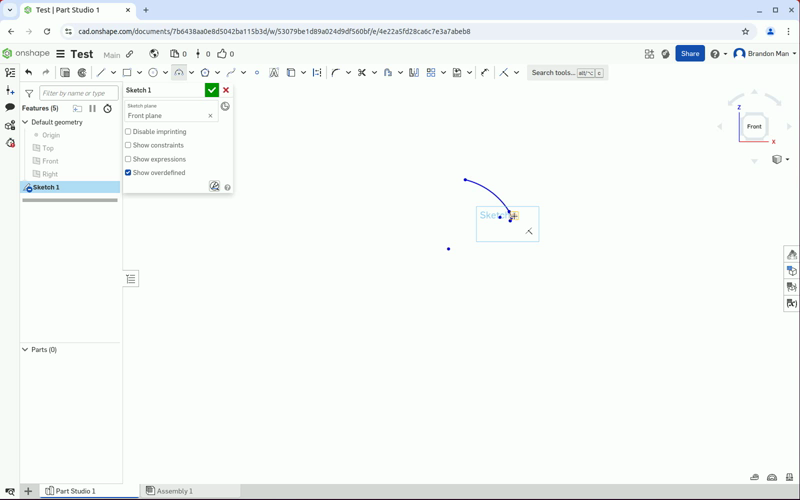
mouse_move(514, 212)
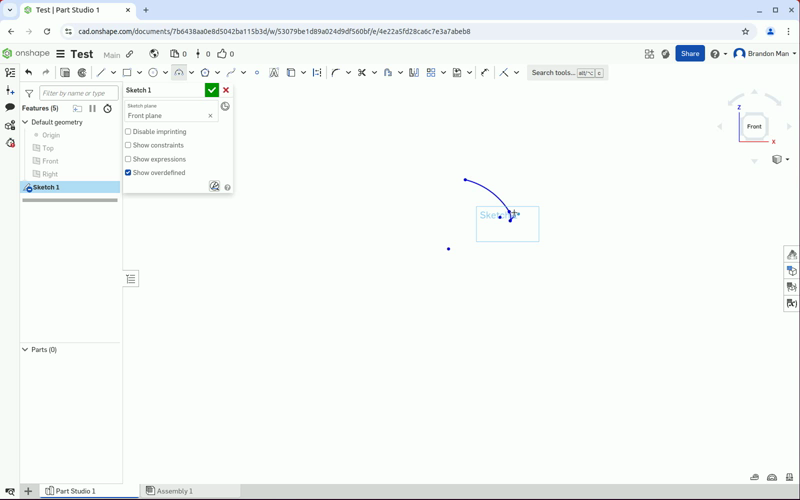
scroll(6)
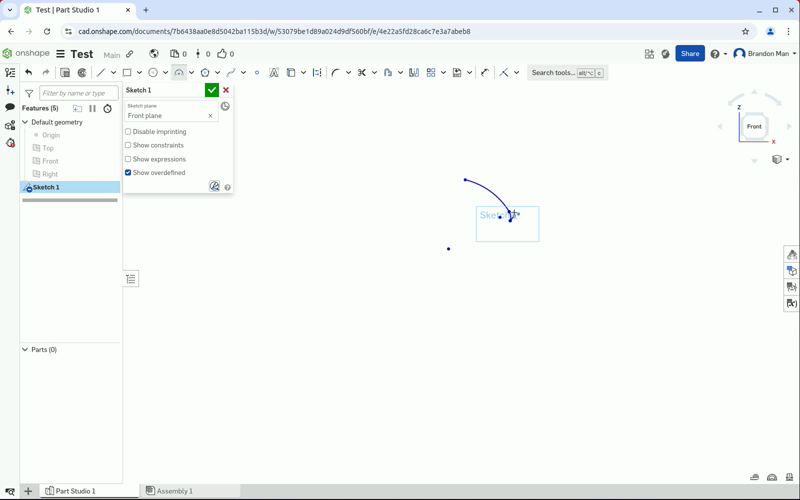
scroll(6)
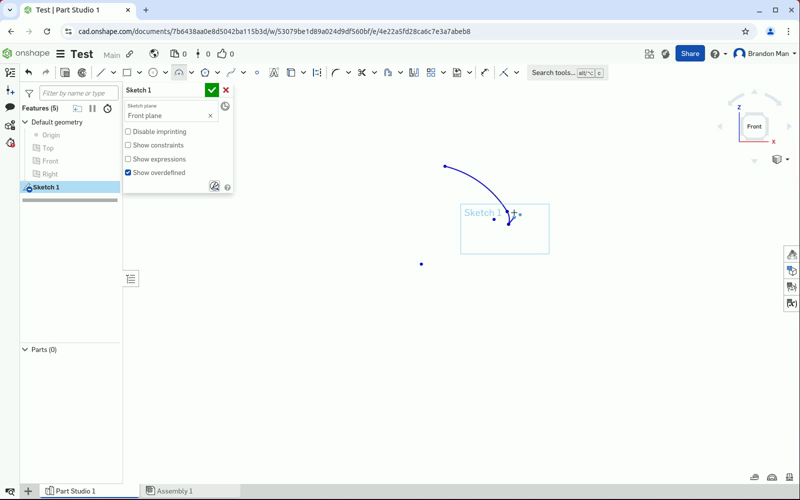
scroll(6)
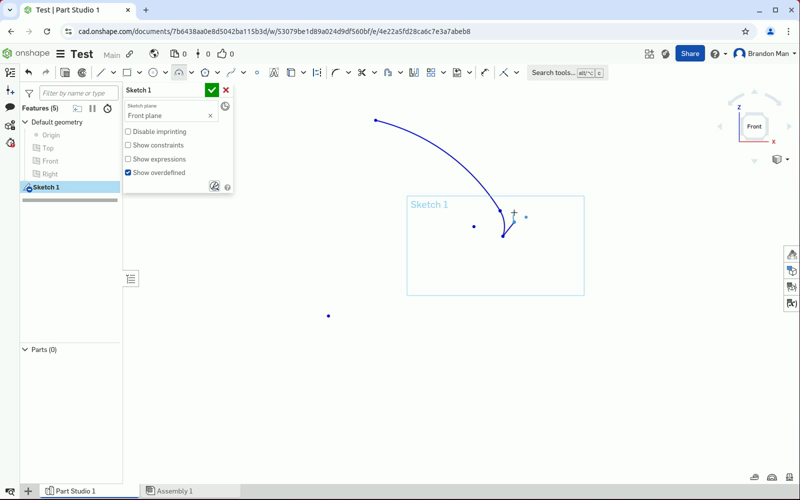
scroll(6)
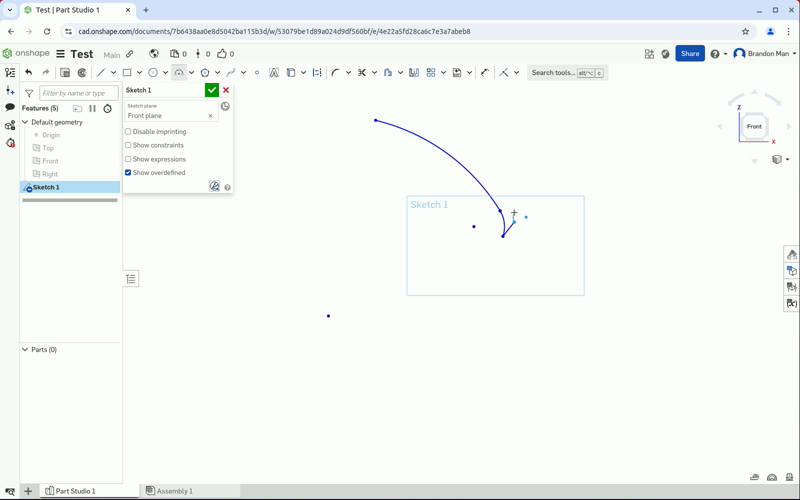
scroll(6)
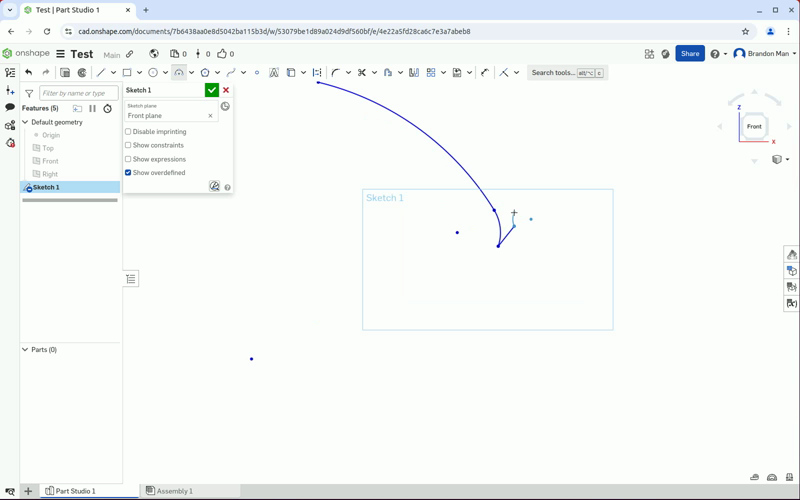
scroll(6)
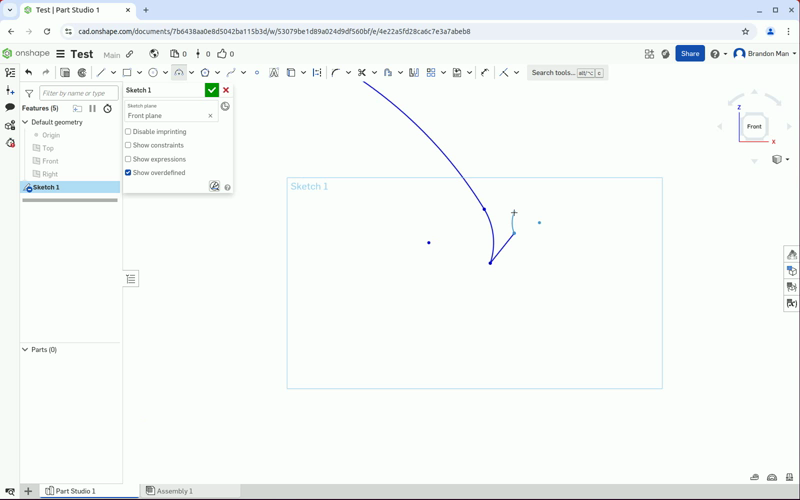
scroll(6)
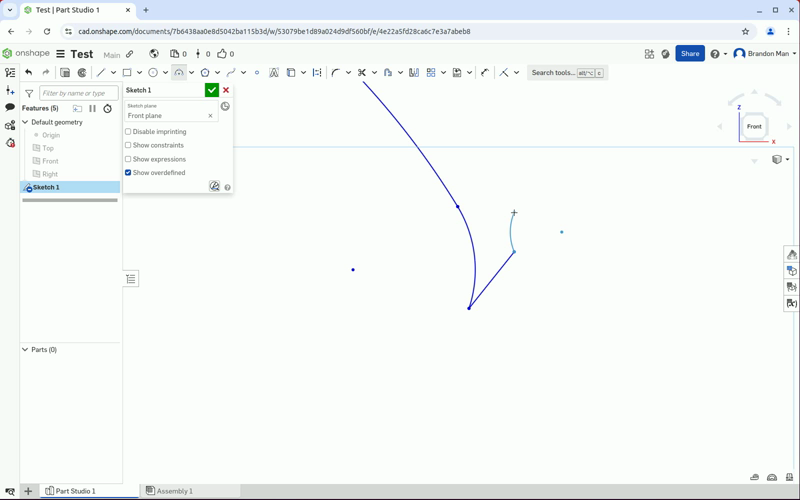
click(514, 212)
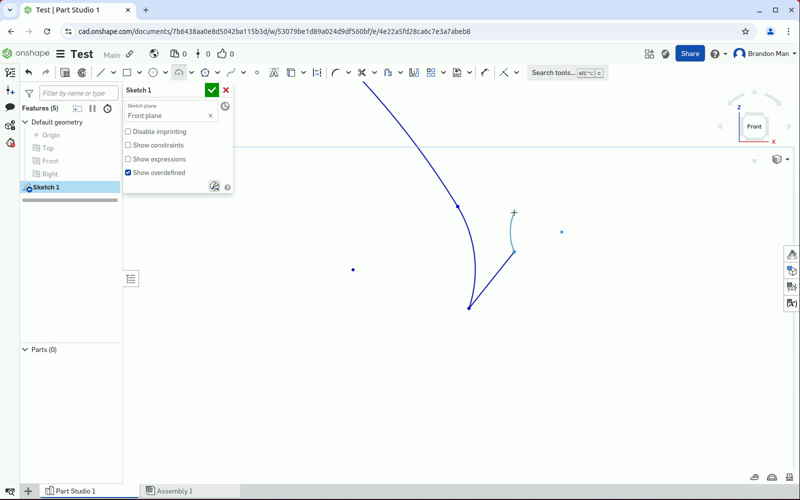
scroll(-6)
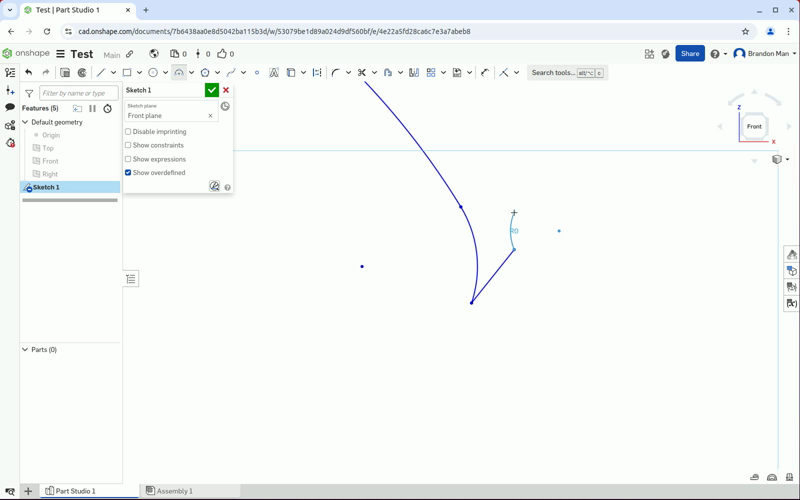
scroll(-6)
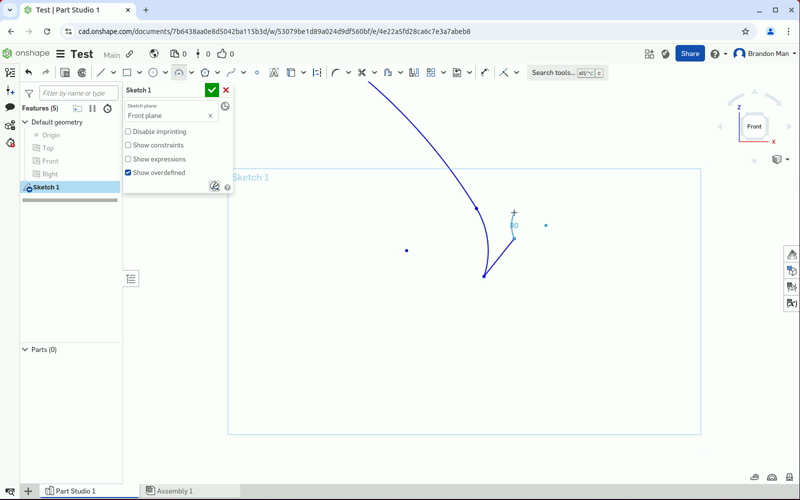
scroll(-6)
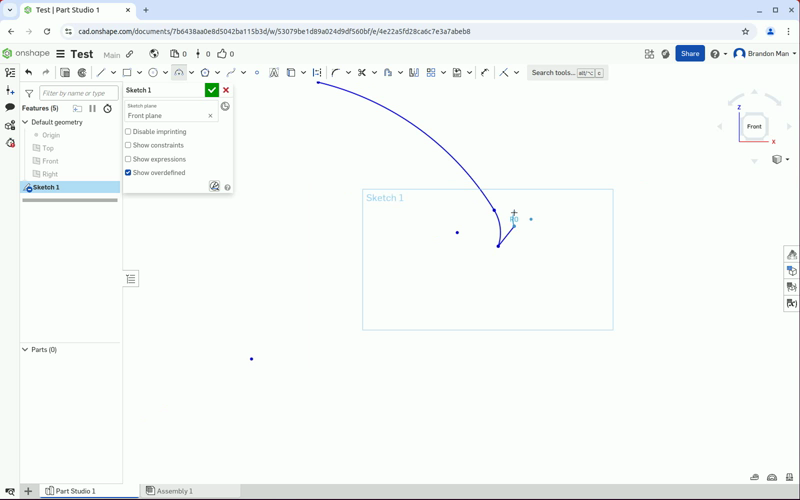
scroll(-6)
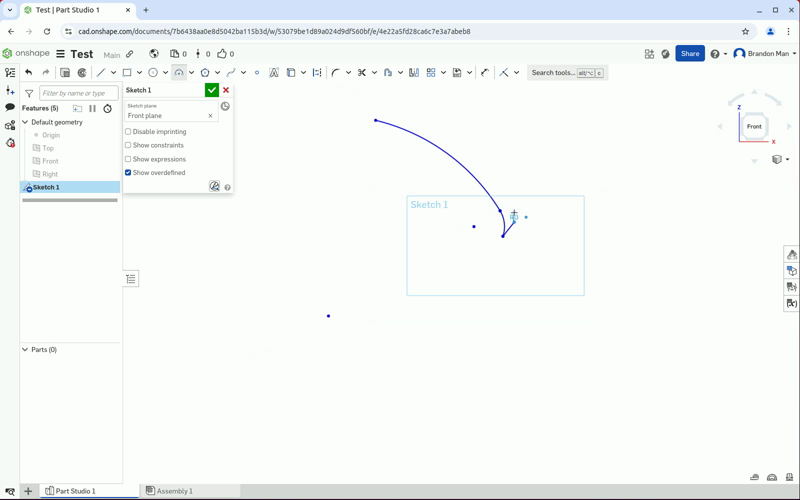
scroll(-6)
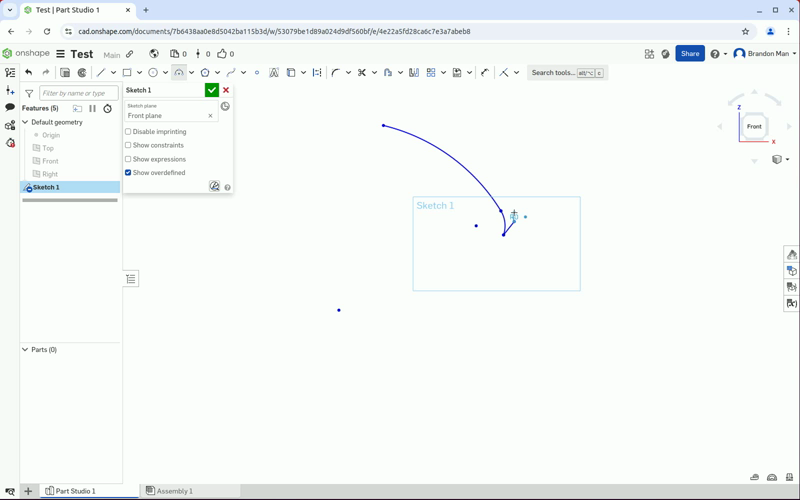
scroll(-6)
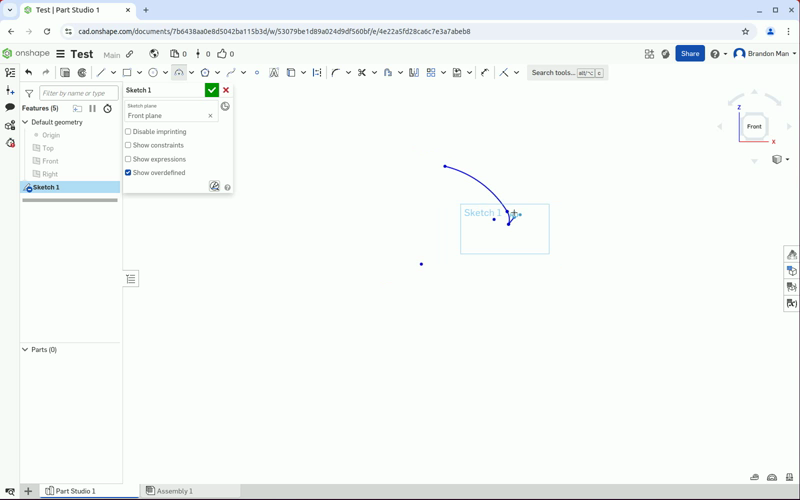
scroll(-6)
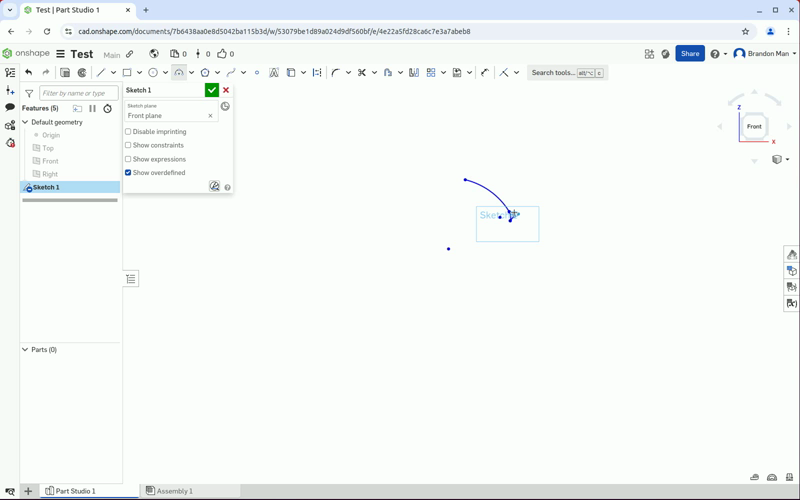
mouse_move(514, 214)
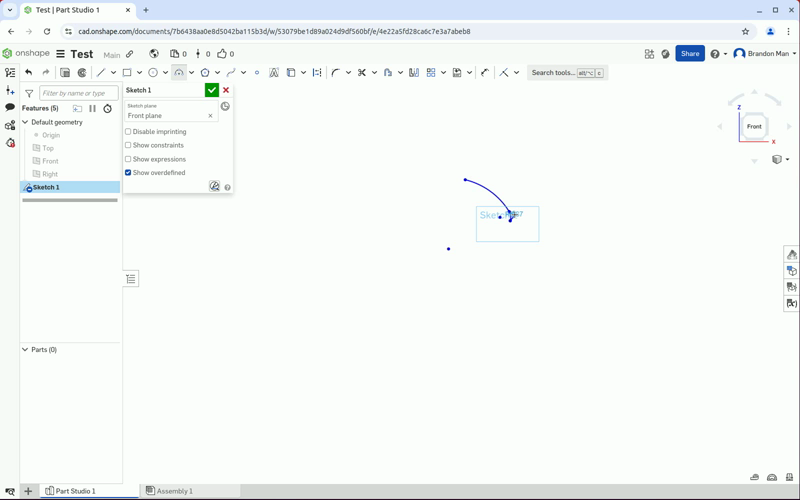
scroll(6)
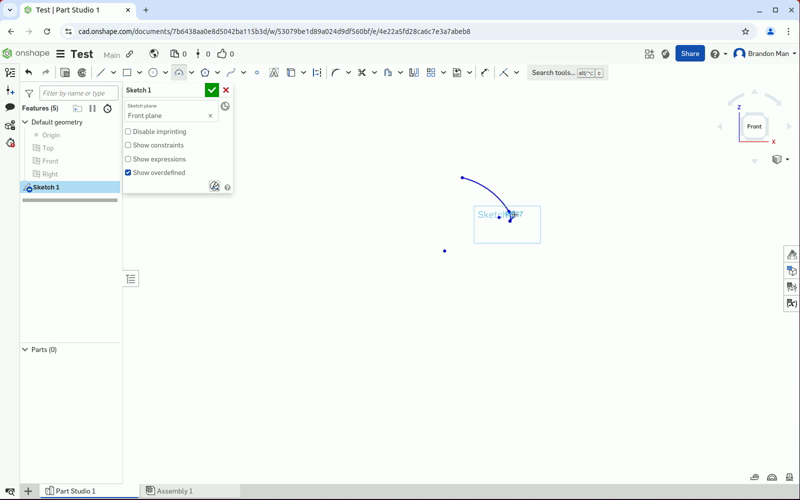
scroll(6)
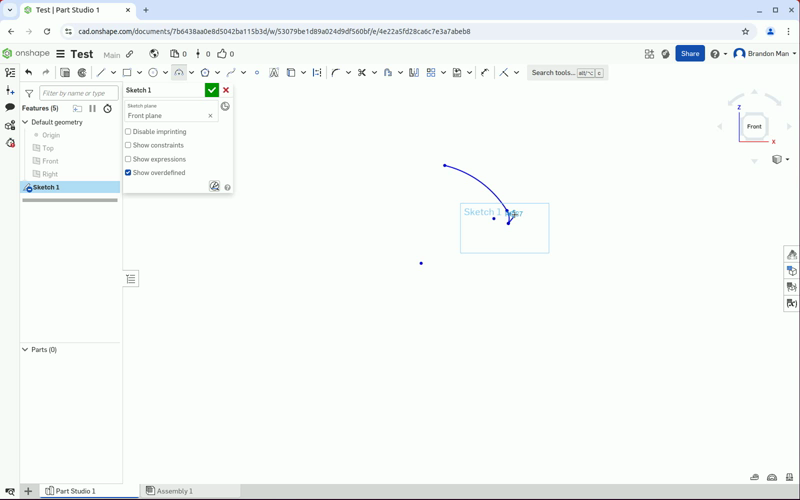
scroll(6)
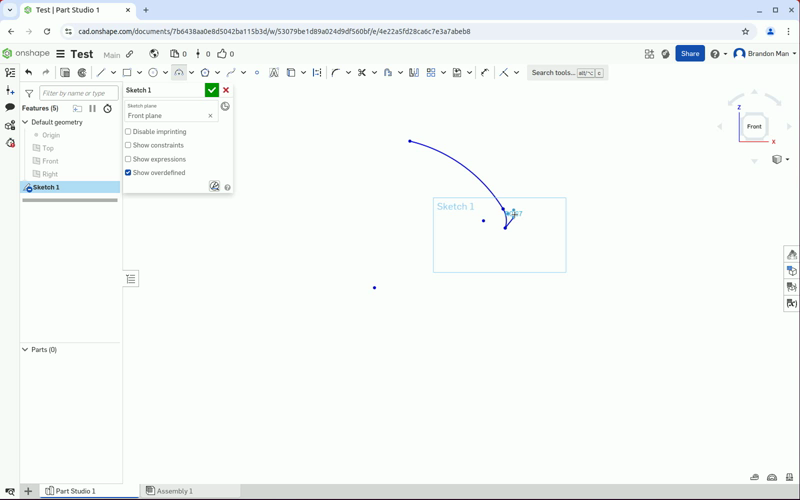
scroll(6)
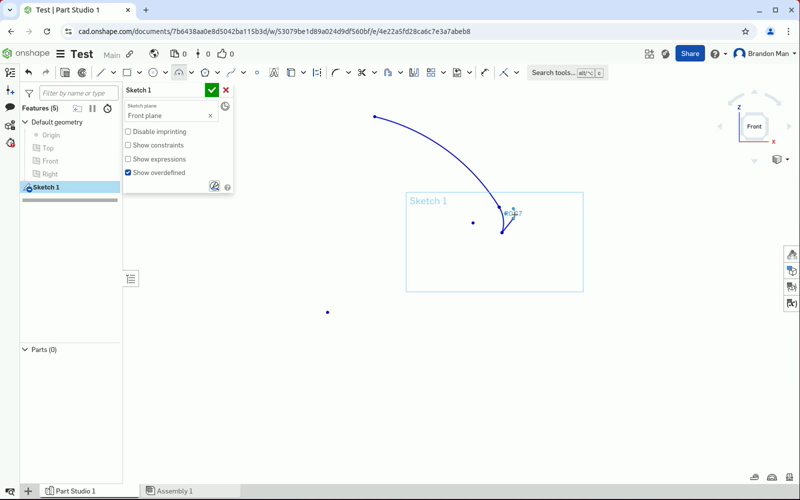
scroll(6)
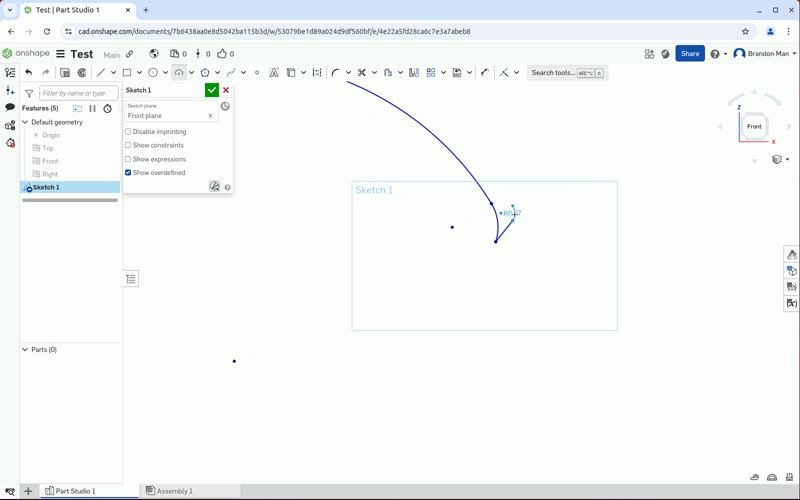
scroll(6)
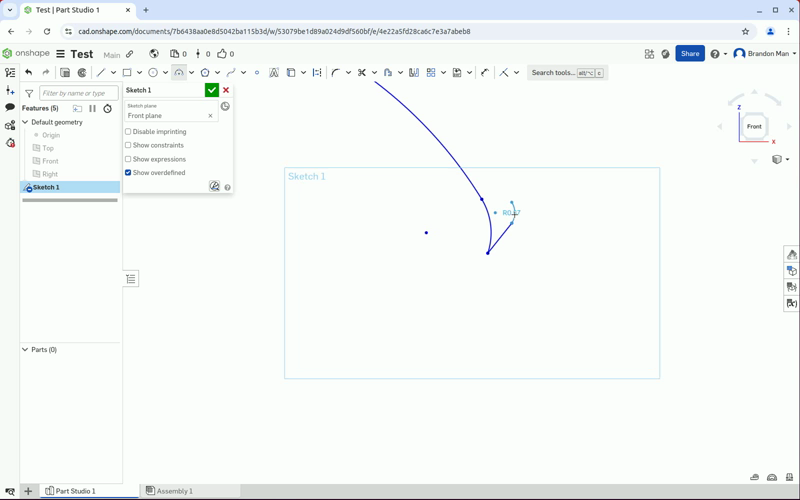
scroll(6)
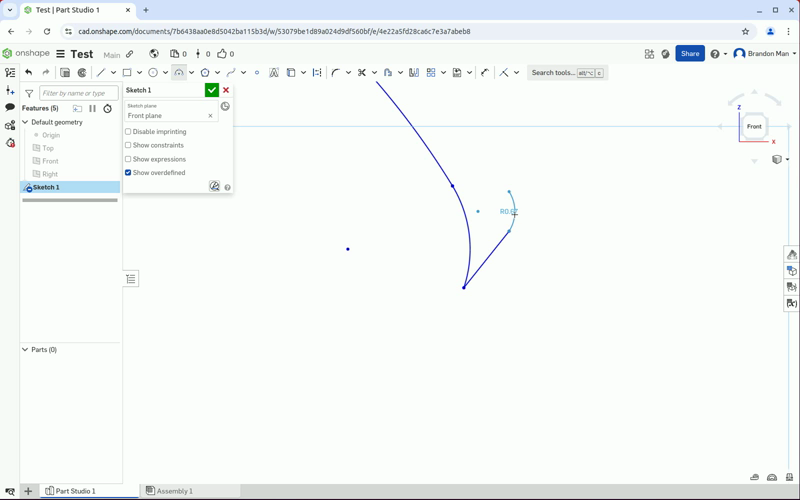
click(514, 214)
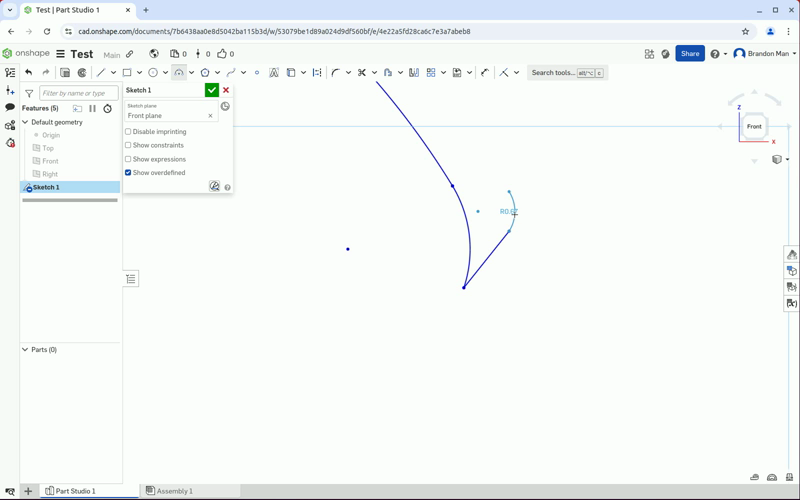
scroll(-6)
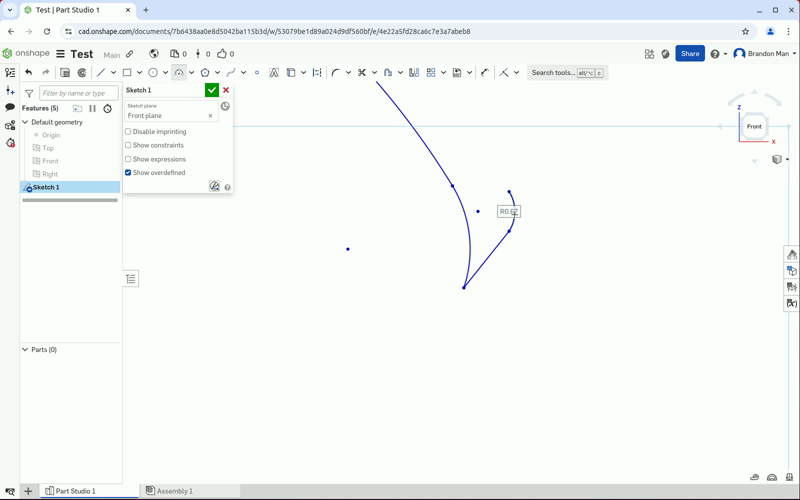
scroll(-6)
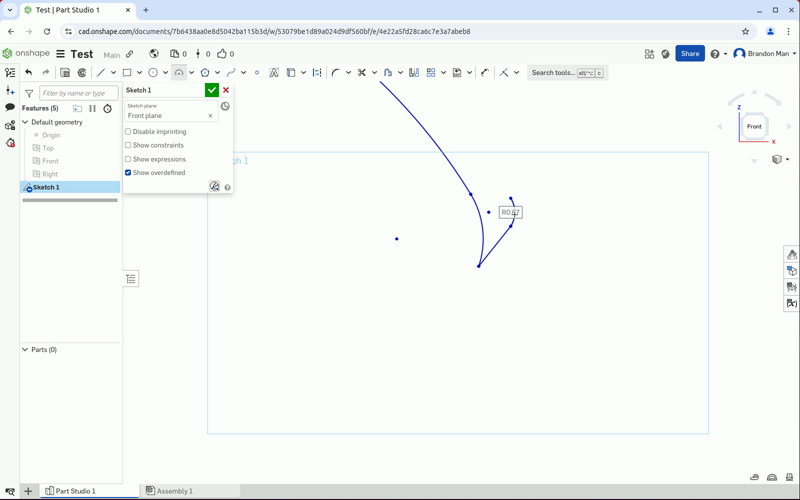
scroll(-6)
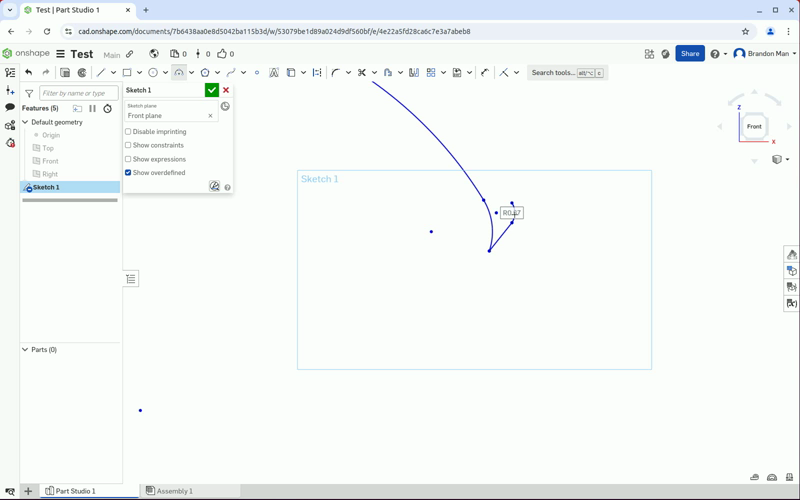
scroll(-6)
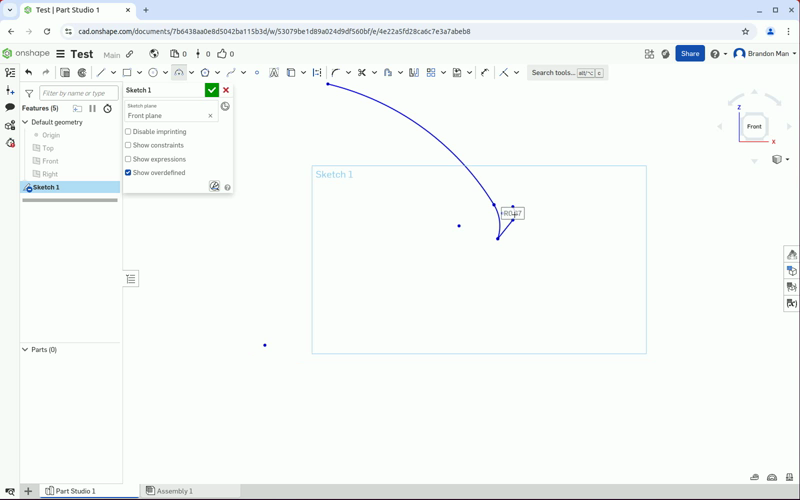
scroll(-6)
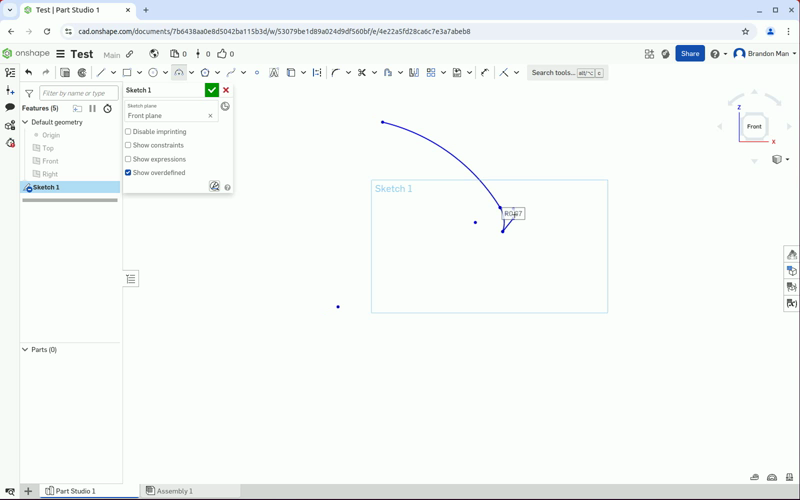
scroll(-6)
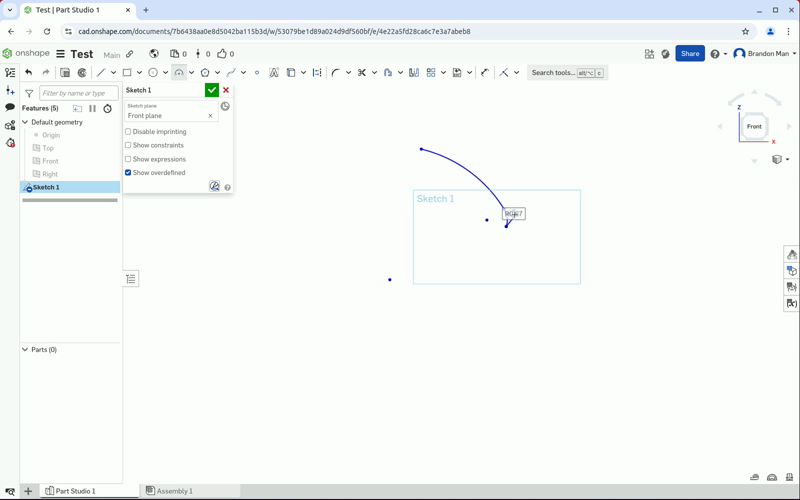
scroll(-6)
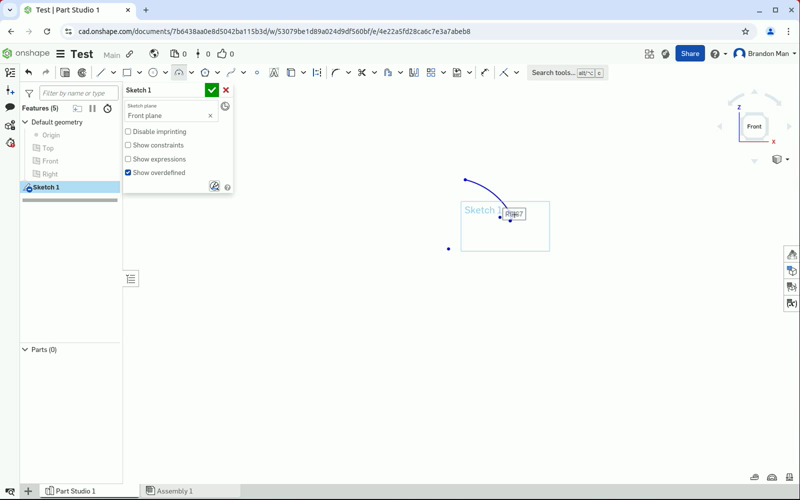
key_up(shift)
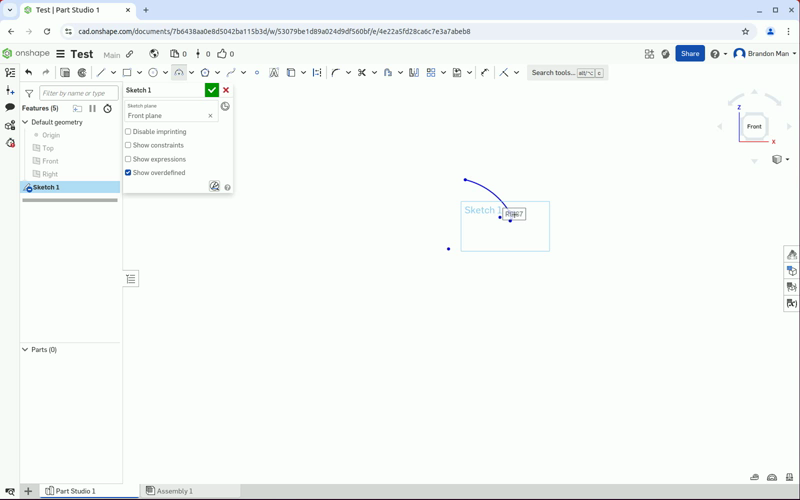
mouse_move(514, 212)
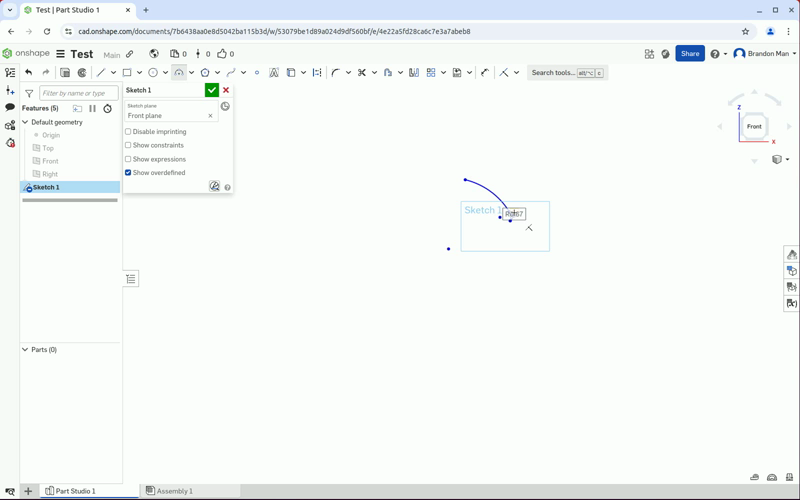
scroll(6)
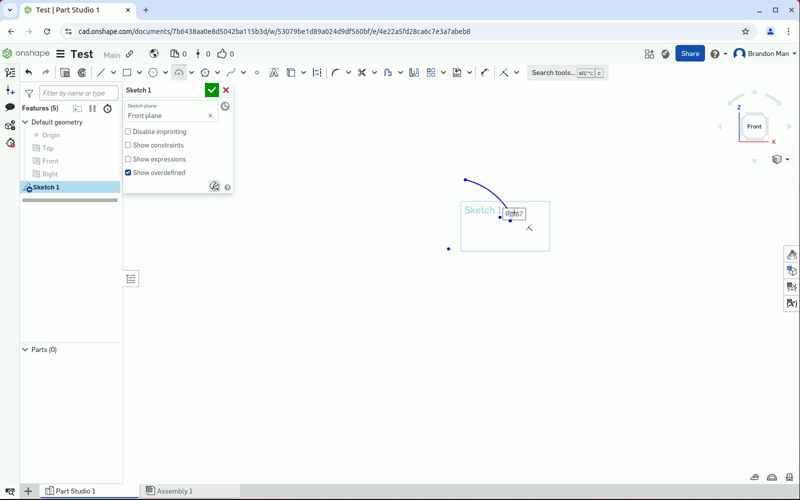
scroll(6)
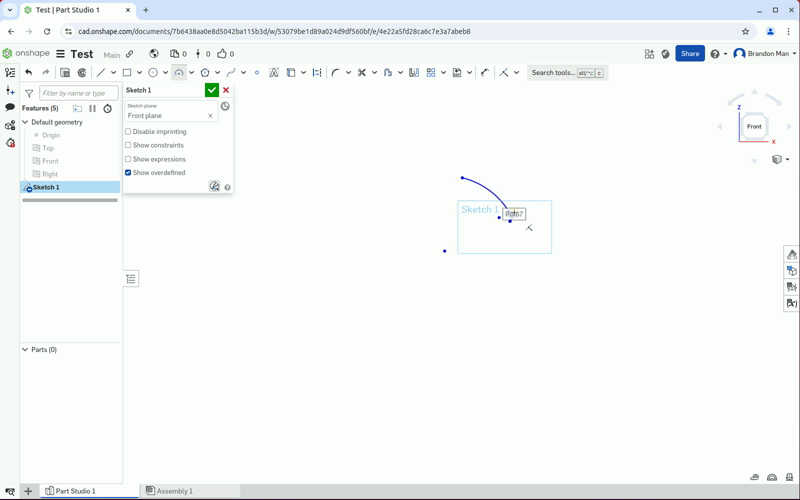
scroll(6)
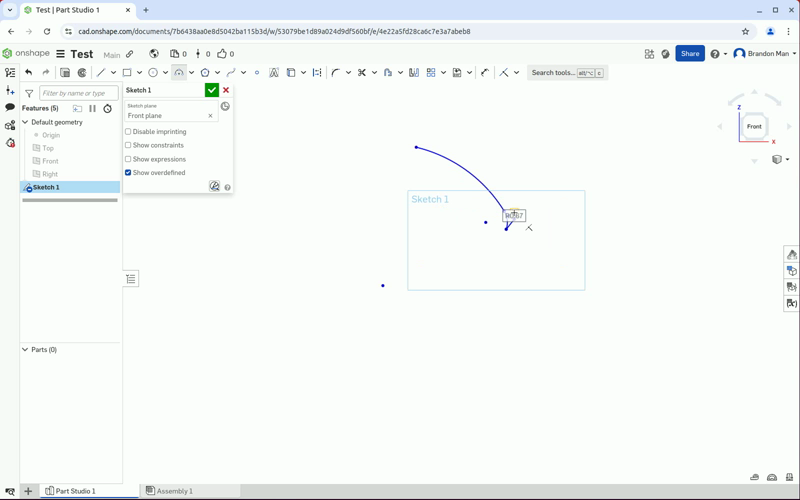
scroll(6)
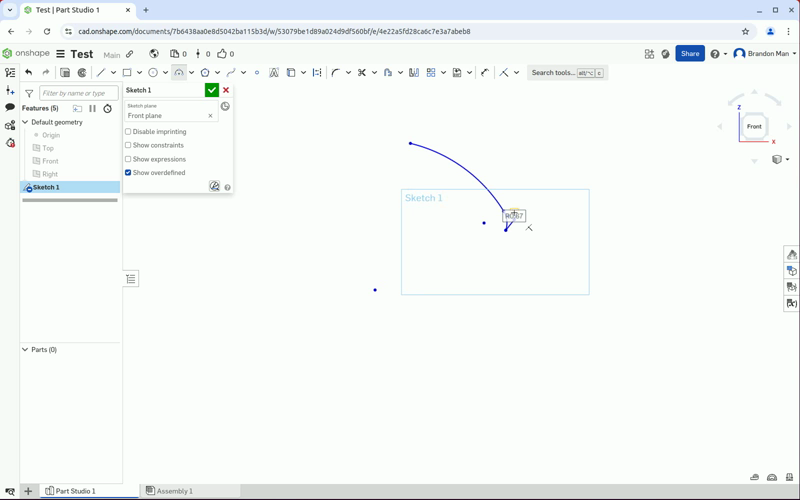
scroll(6)
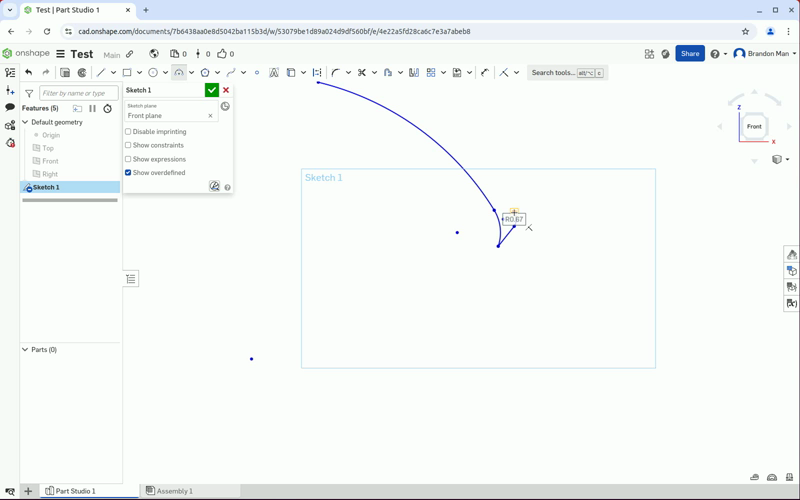
scroll(6)
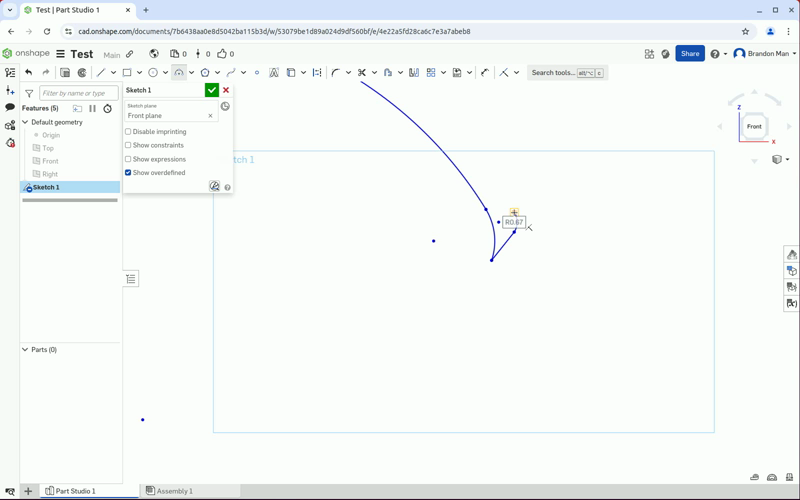
scroll(6)
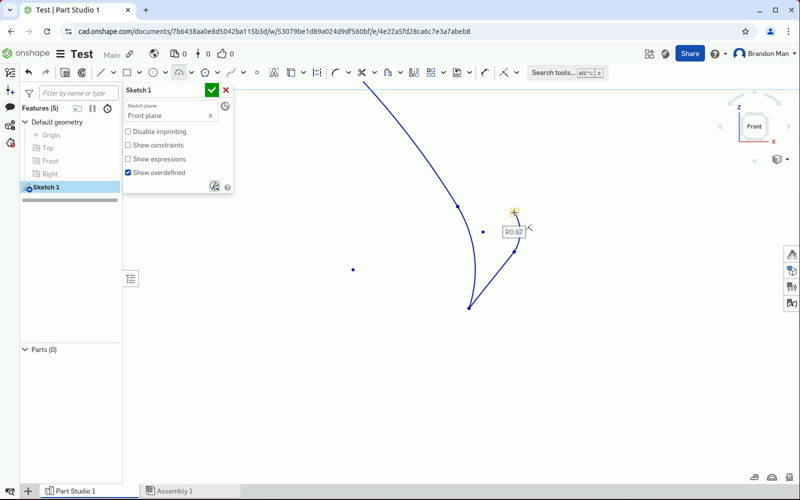
click(514, 212)
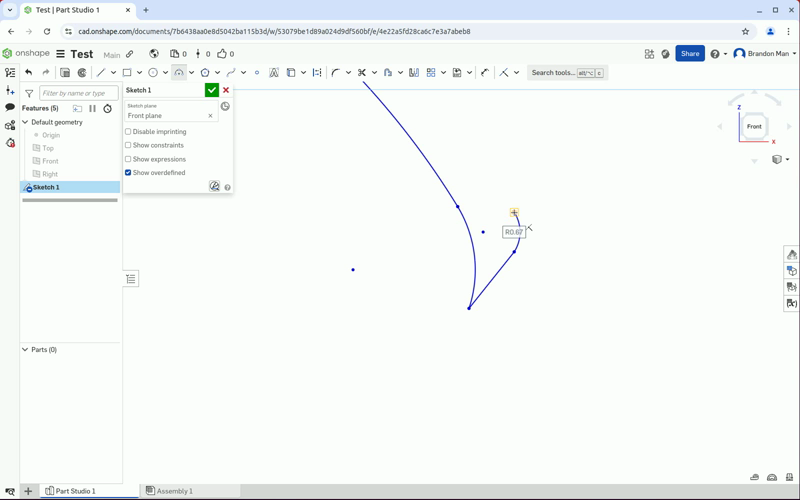
scroll(-6)
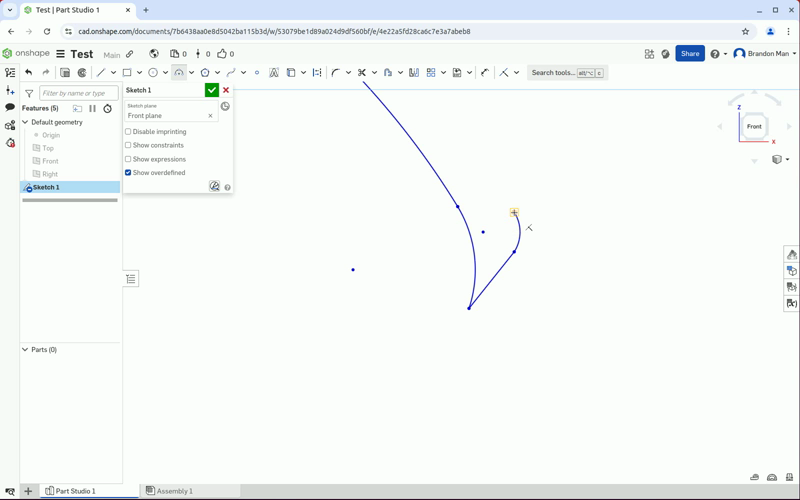
scroll(-6)
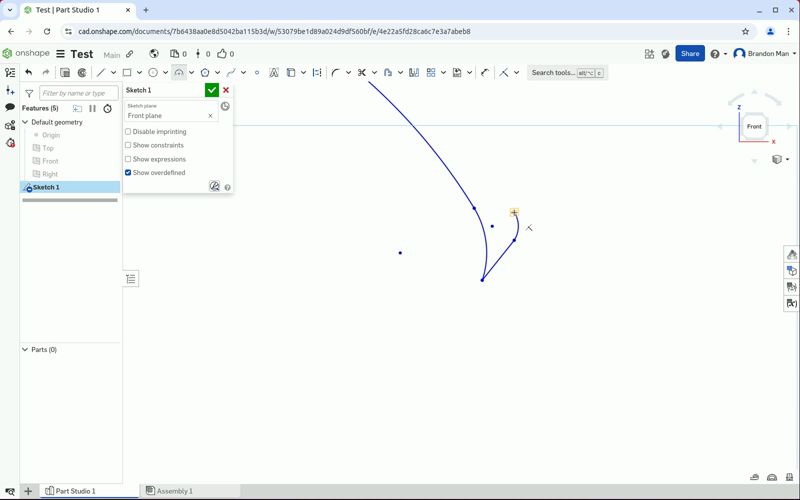
scroll(-6)
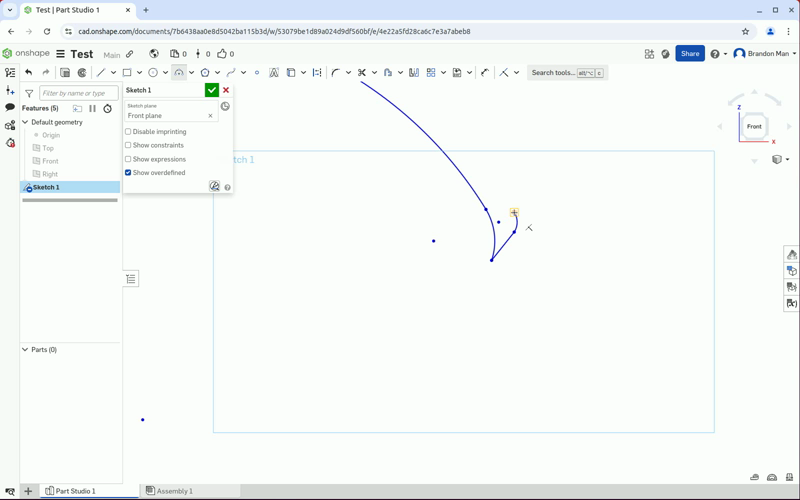
scroll(-6)
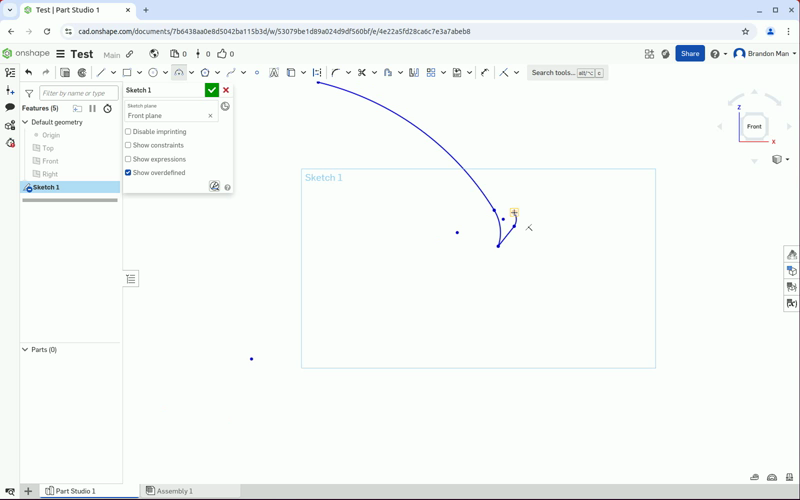
scroll(-6)
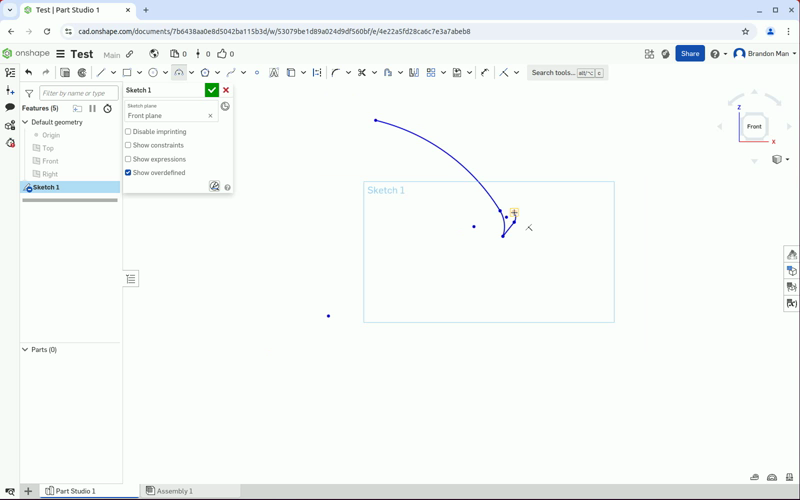
scroll(-6)
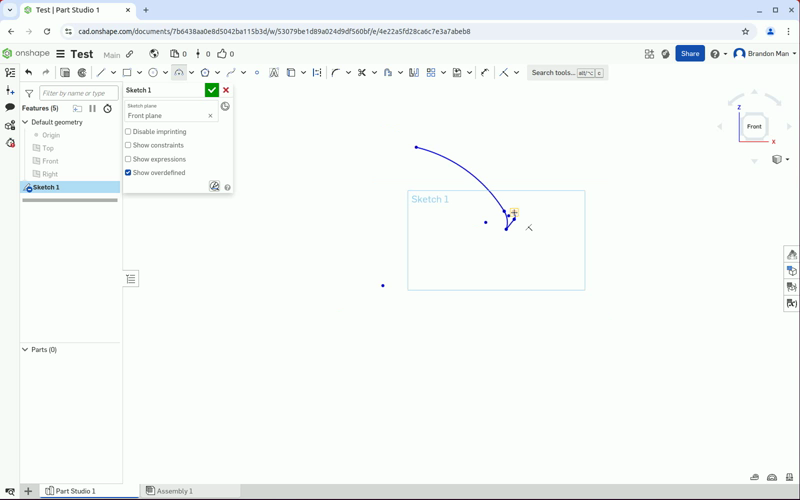
scroll(-6)
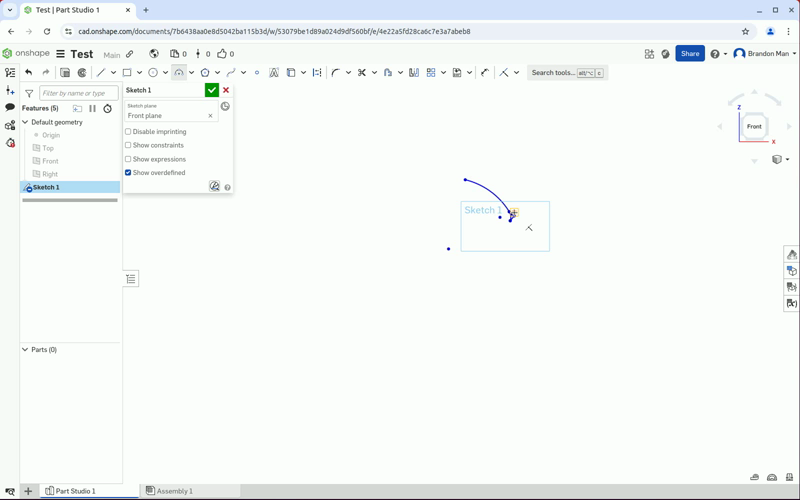
key_down(shift)
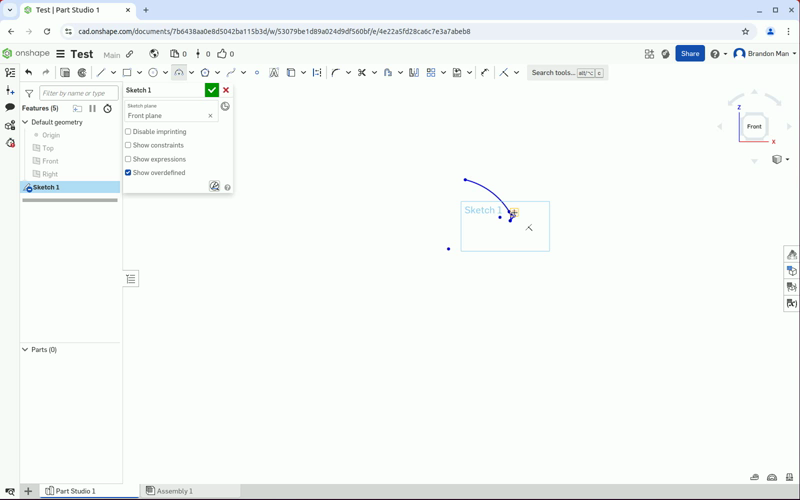
mouse_move(466, 174)
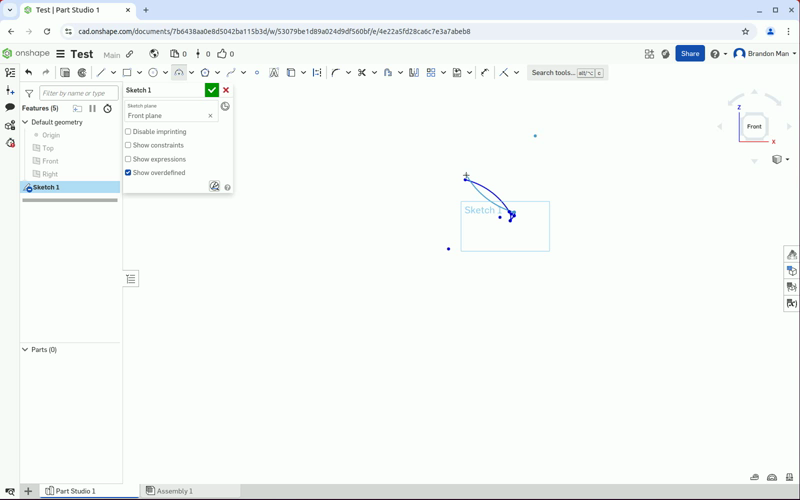
click(466, 174)
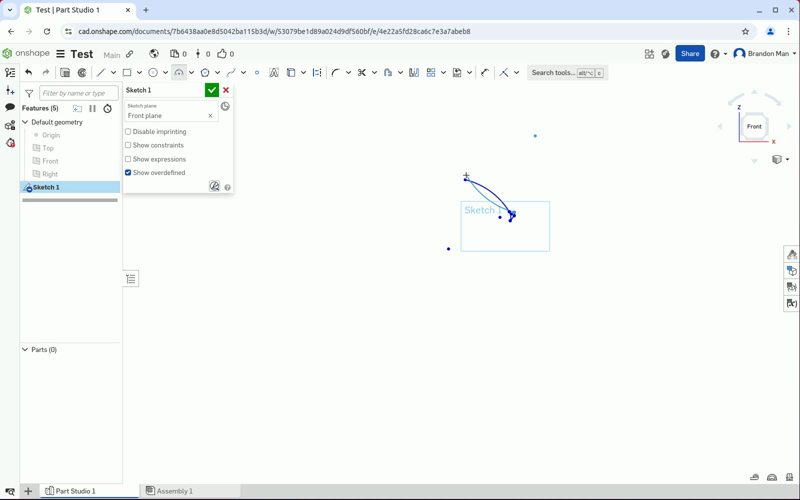
mouse_move(495, 187)
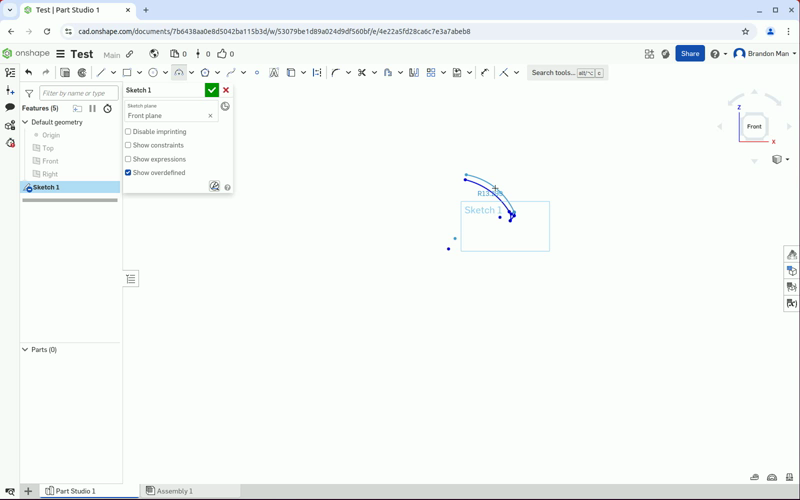
click(495, 187)
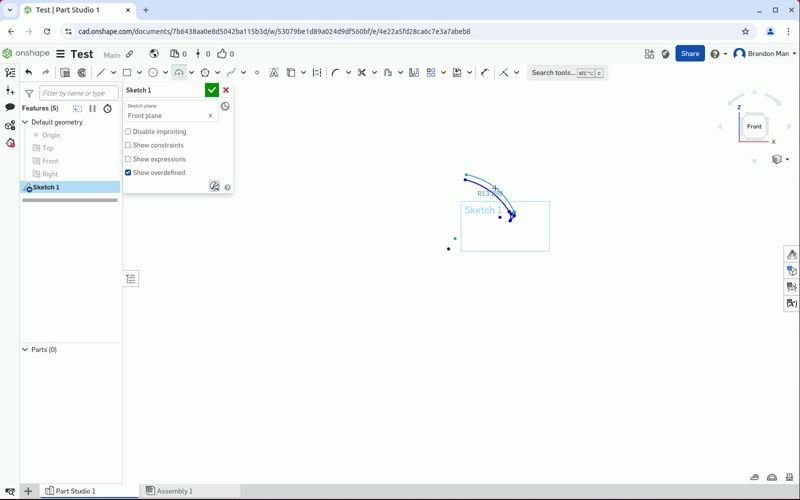
key_up(shift)
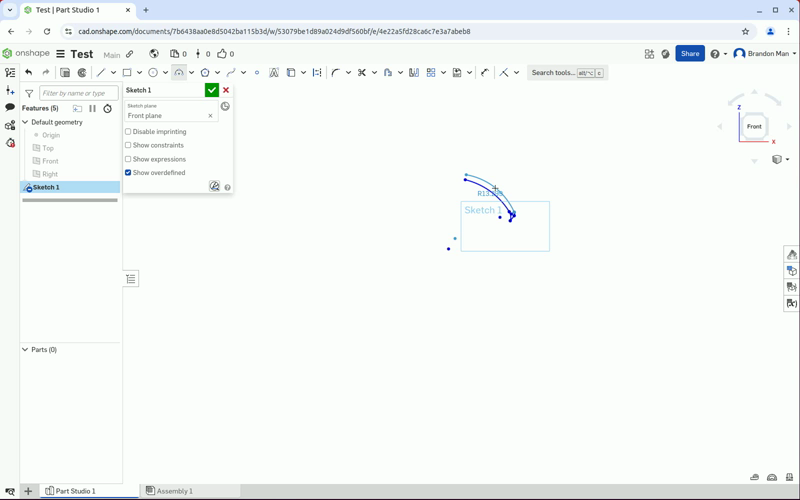
mouse_move(466, 174)
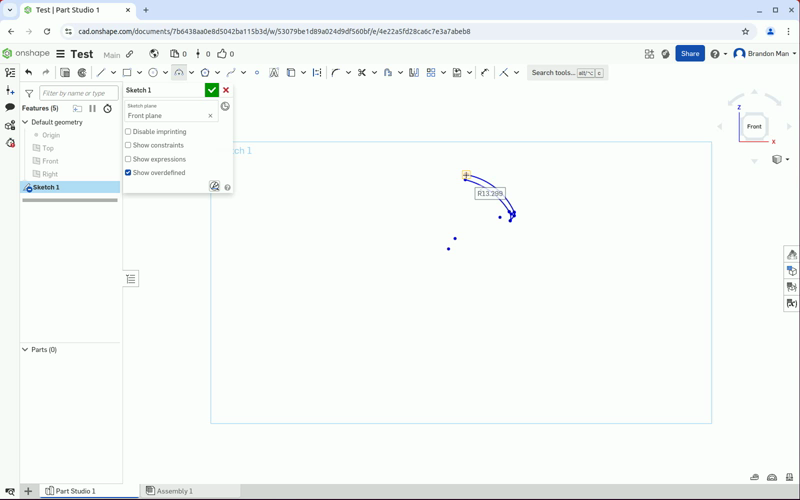
click(466, 174)
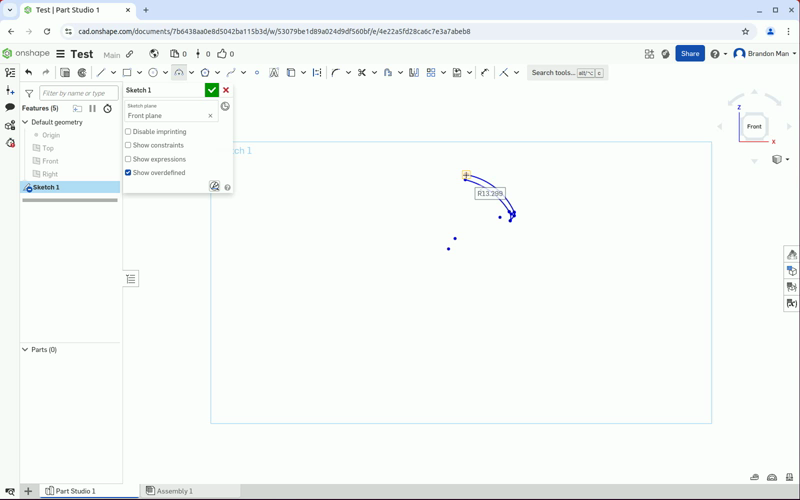
mouse_move(465, 179)
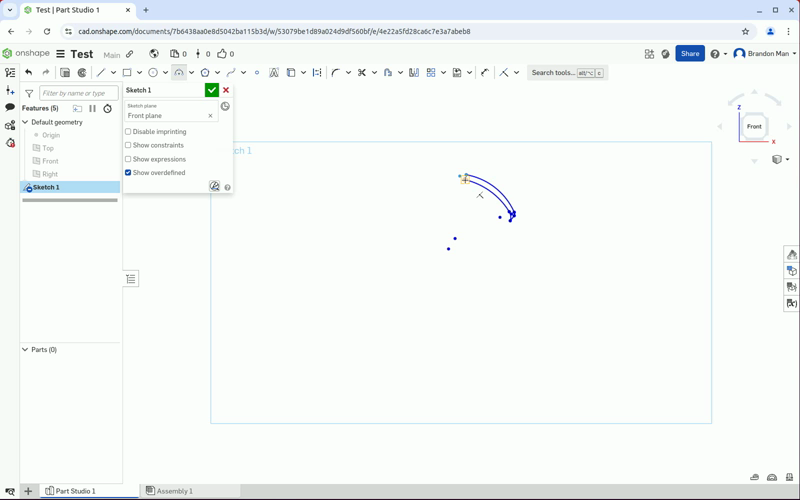
scroll(6)
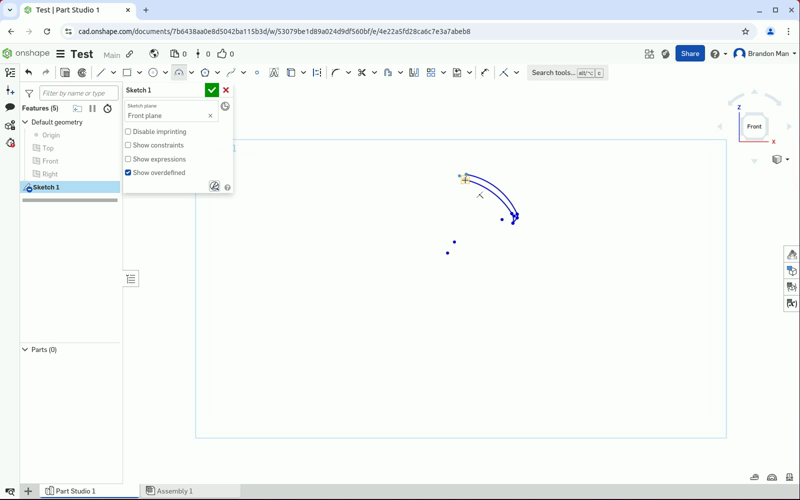
scroll(6)
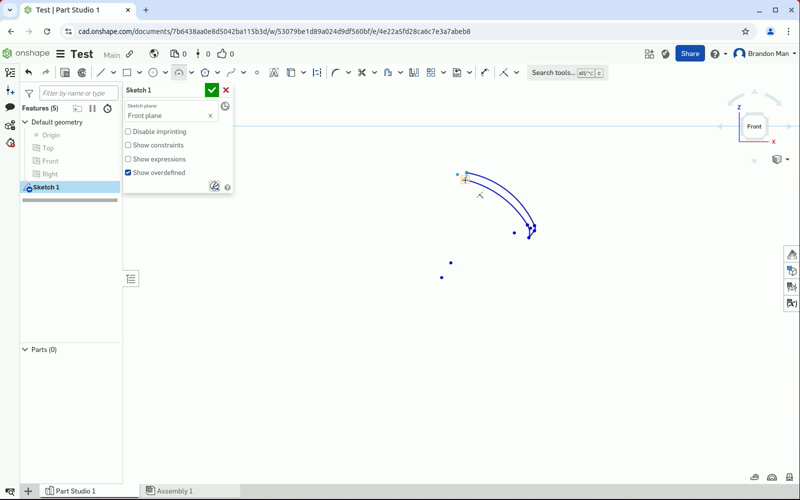
scroll(6)
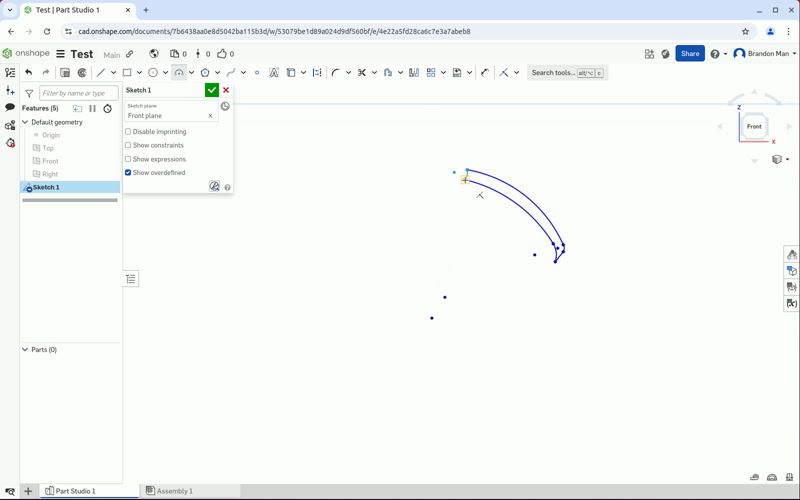
scroll(6)
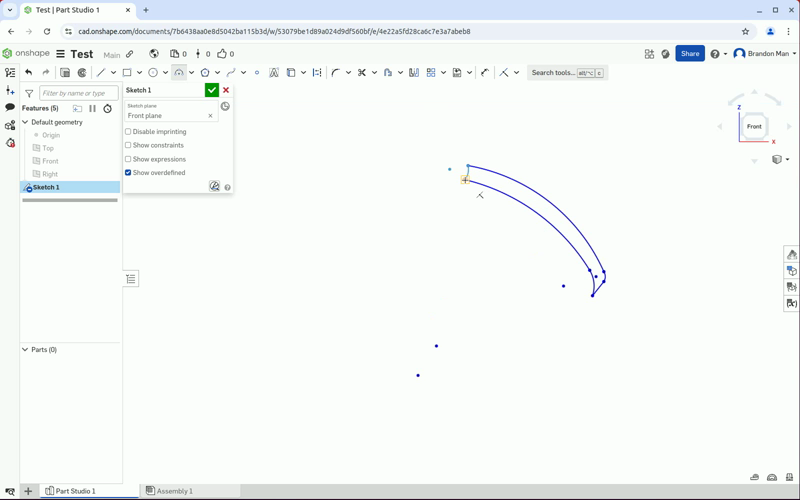
scroll(6)
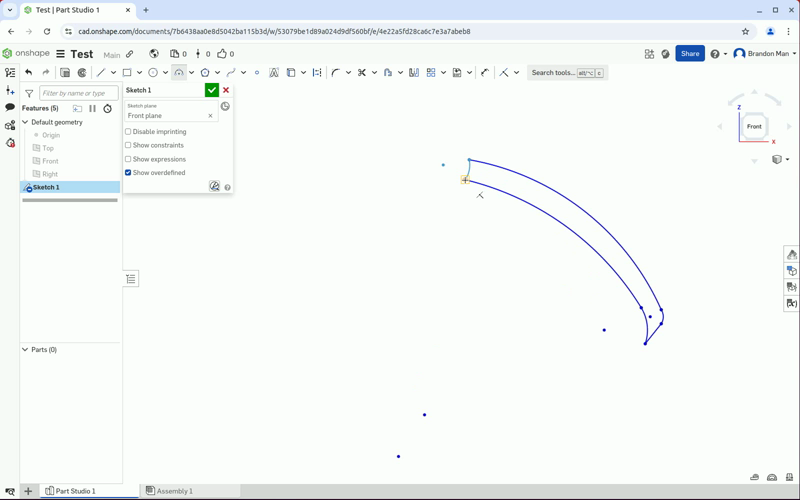
scroll(6)
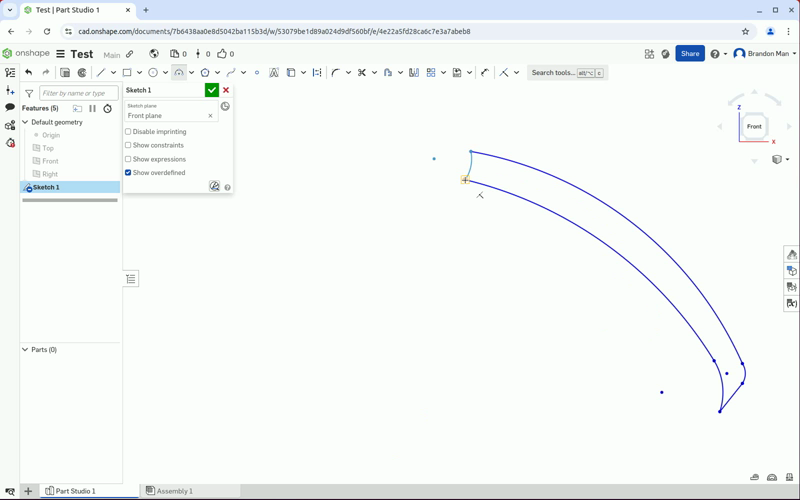
scroll(6)
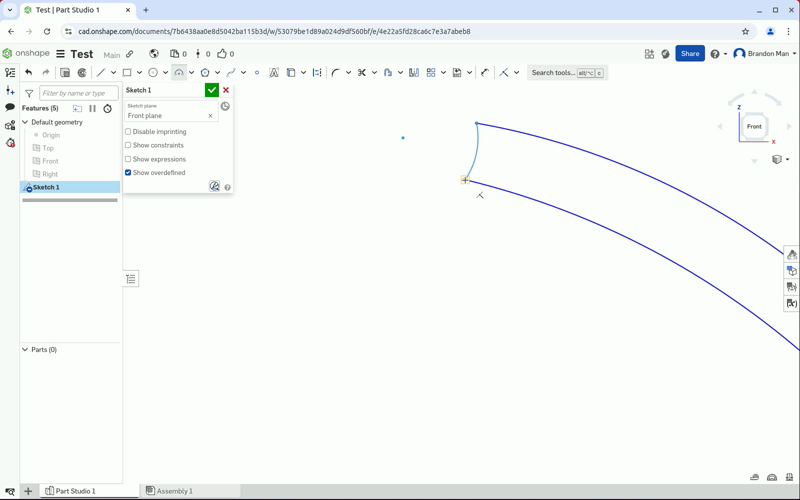
click(465, 179)
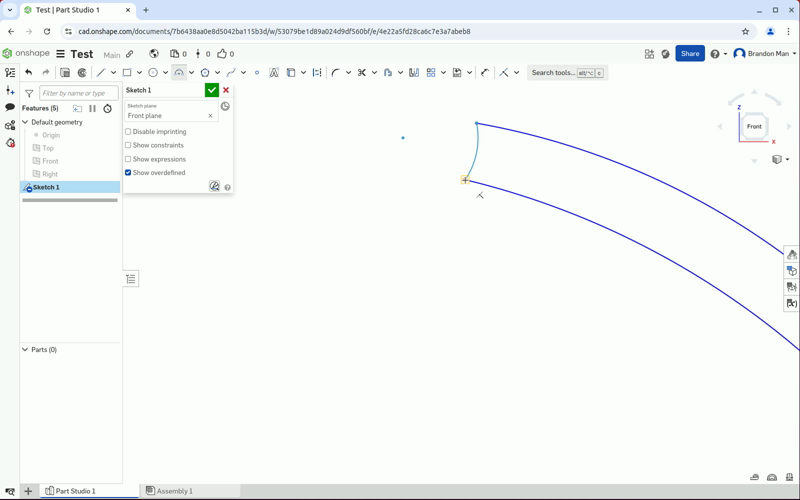
scroll(-6)
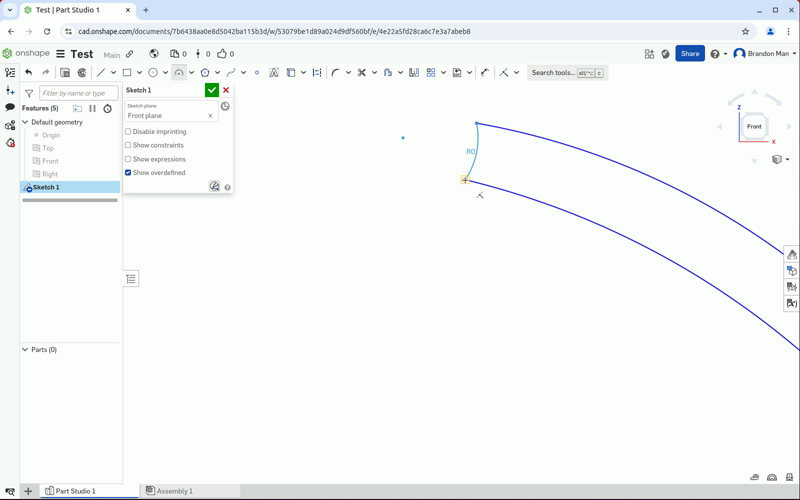
scroll(-6)
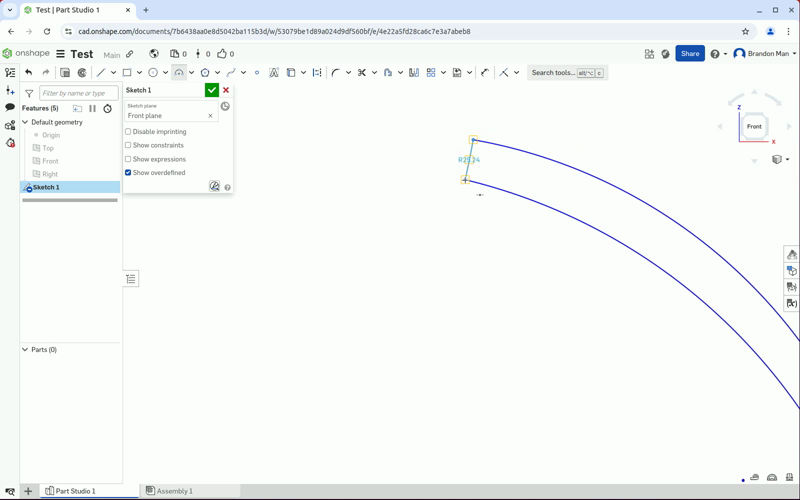
scroll(-6)
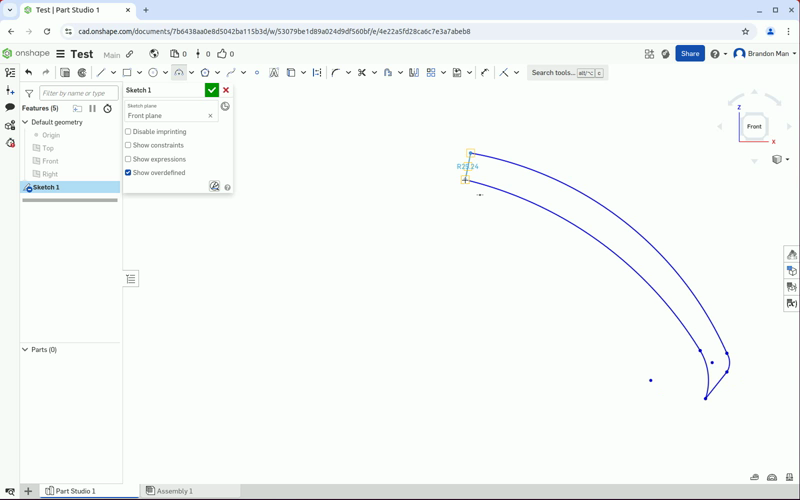
scroll(-6)
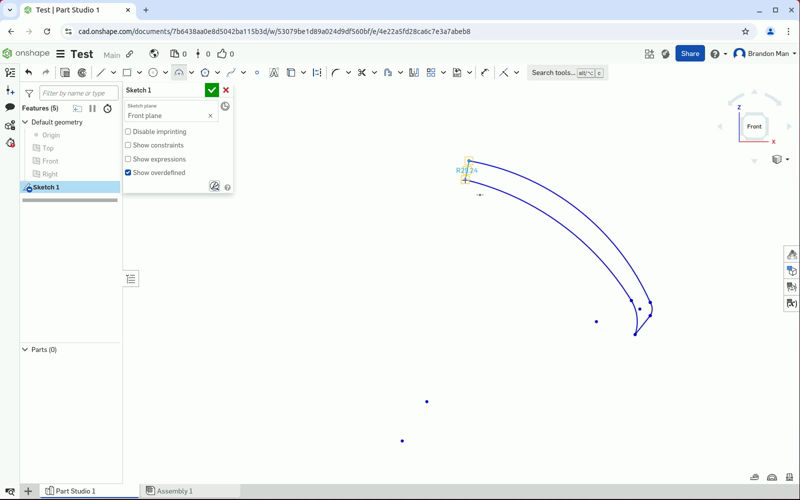
scroll(-6)
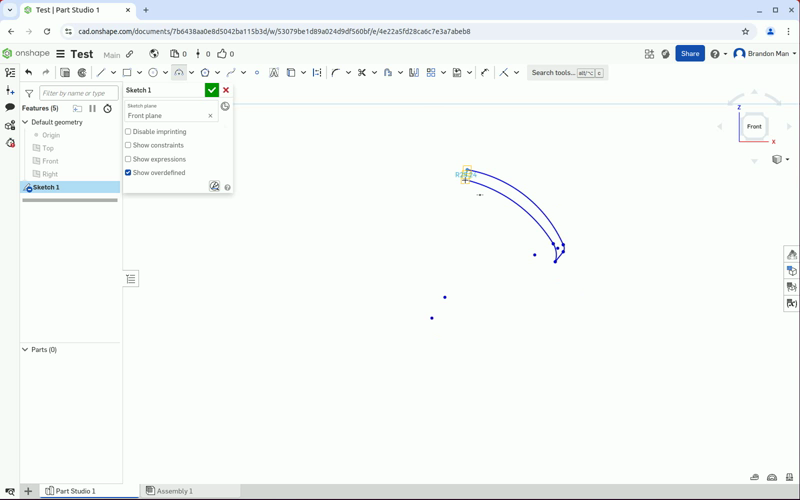
scroll(-6)
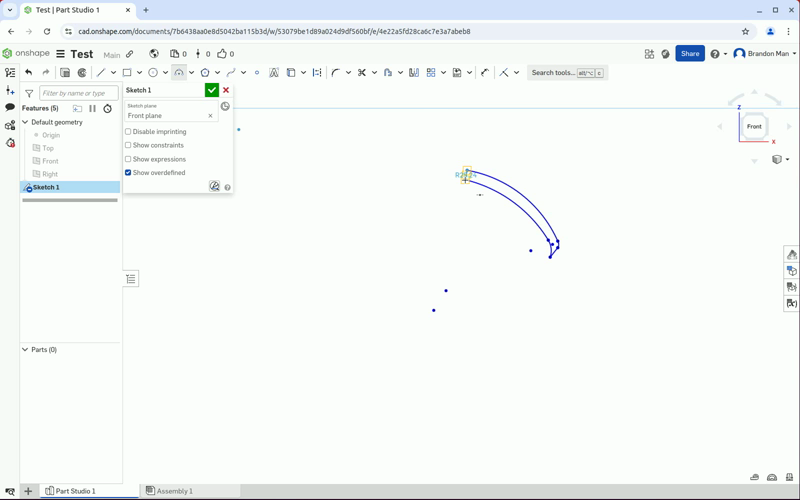
scroll(-6)
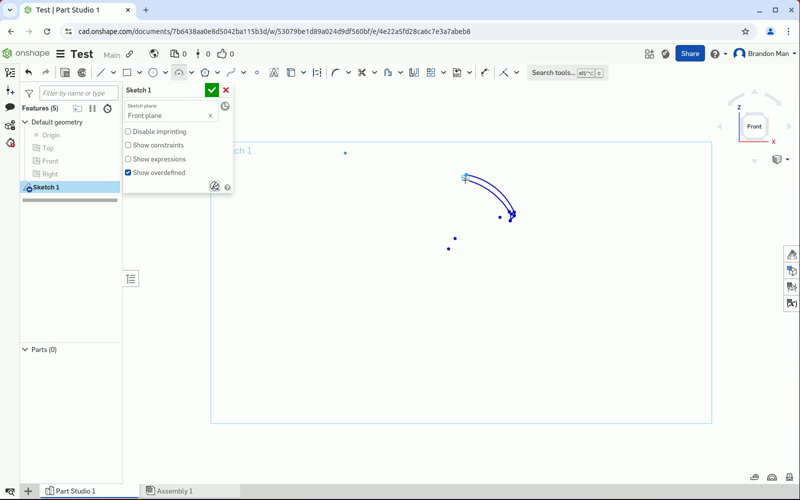
key_down(shift)
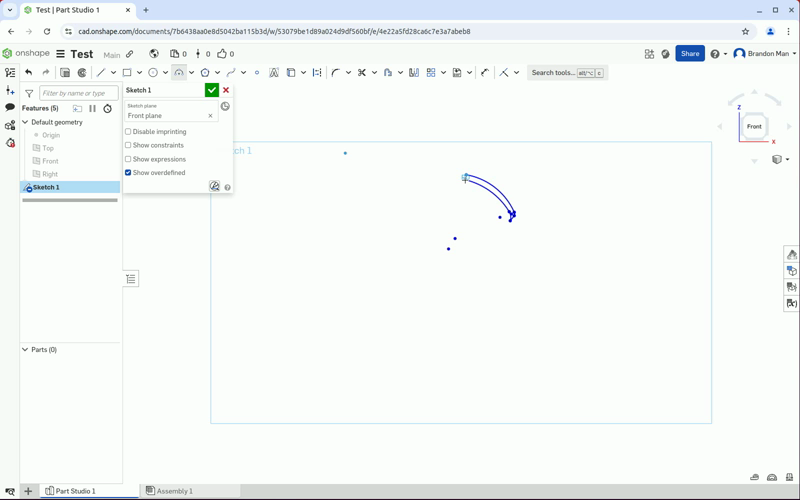
mouse_move(467, 177)
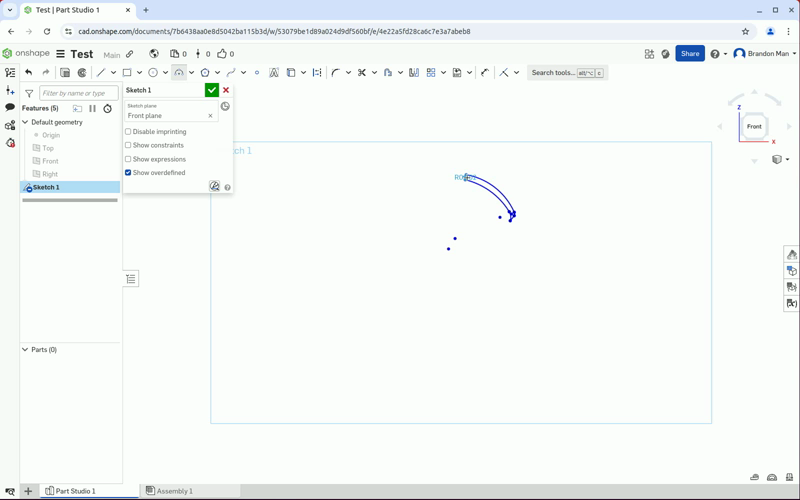
scroll(6)
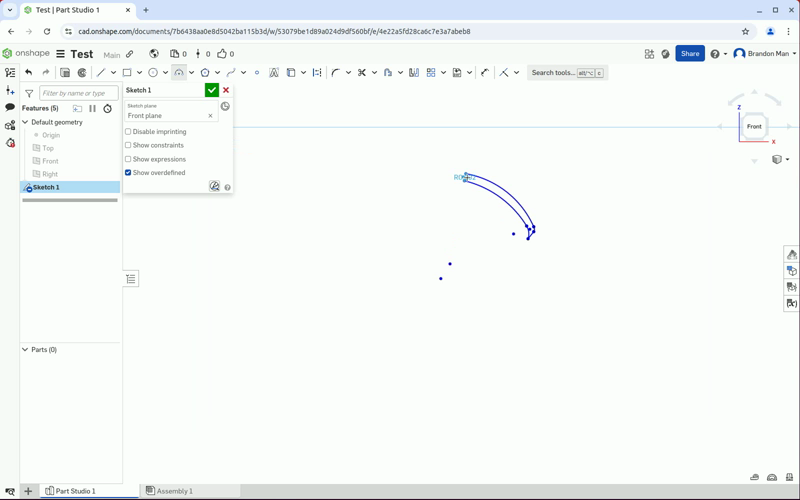
scroll(6)
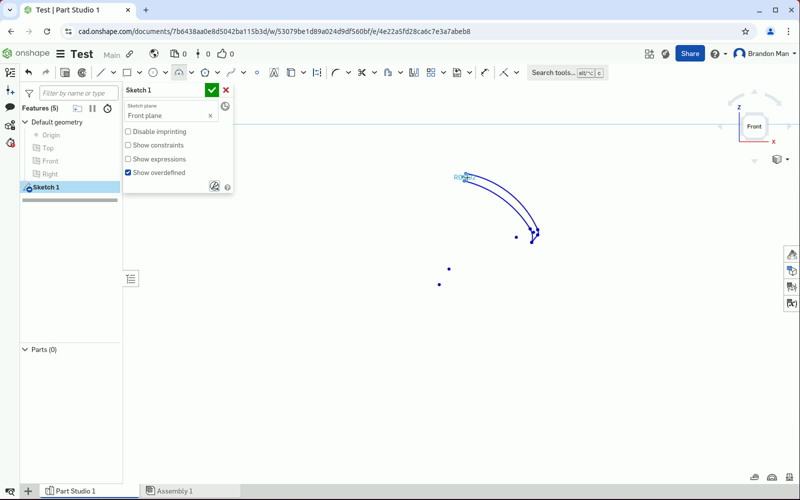
scroll(6)
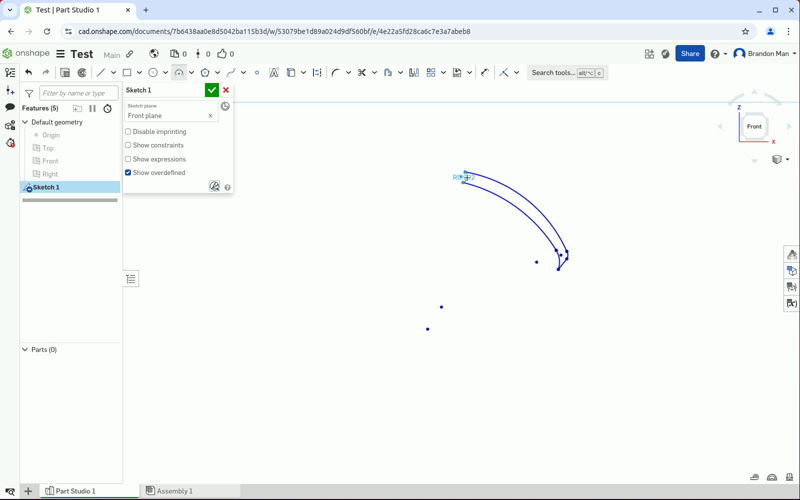
scroll(6)
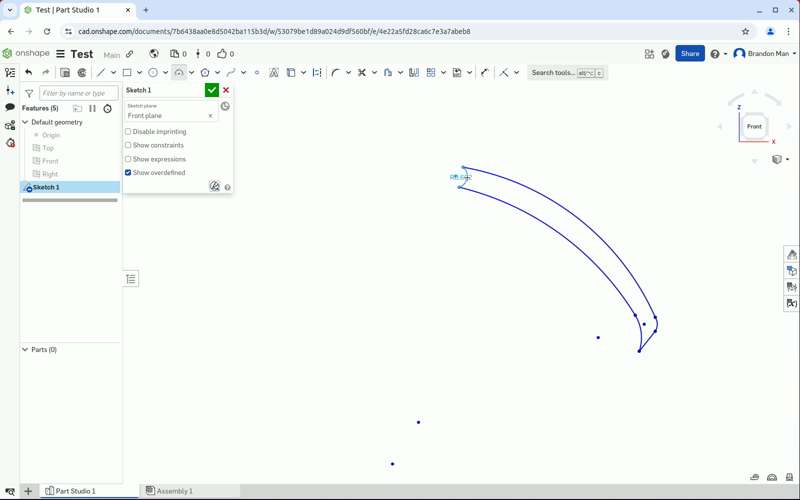
scroll(6)
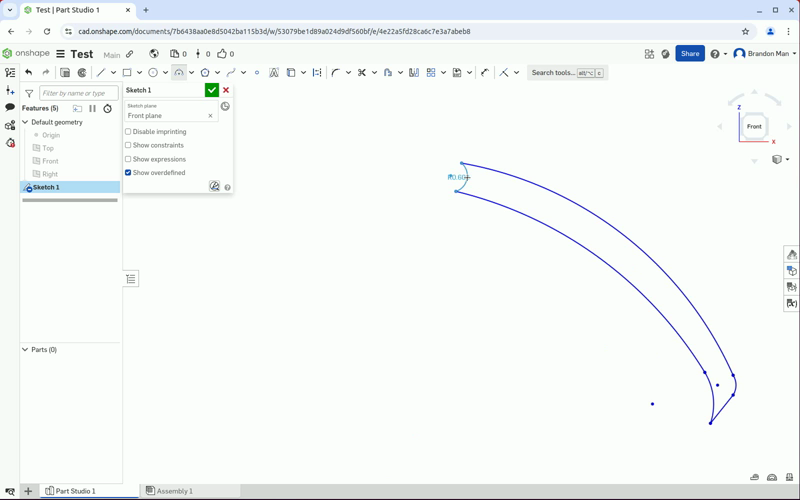
scroll(6)
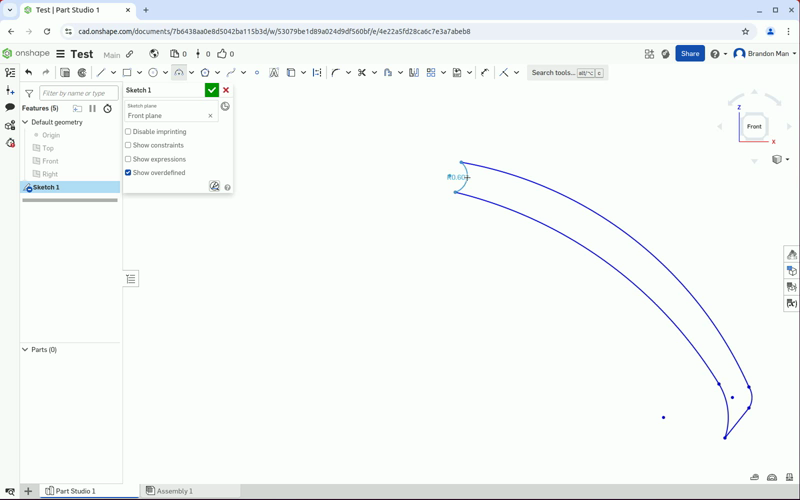
scroll(6)
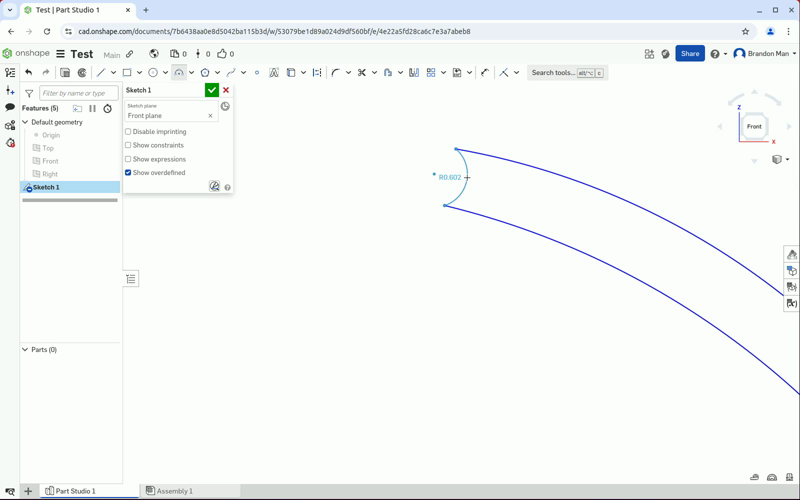
click(467, 177)
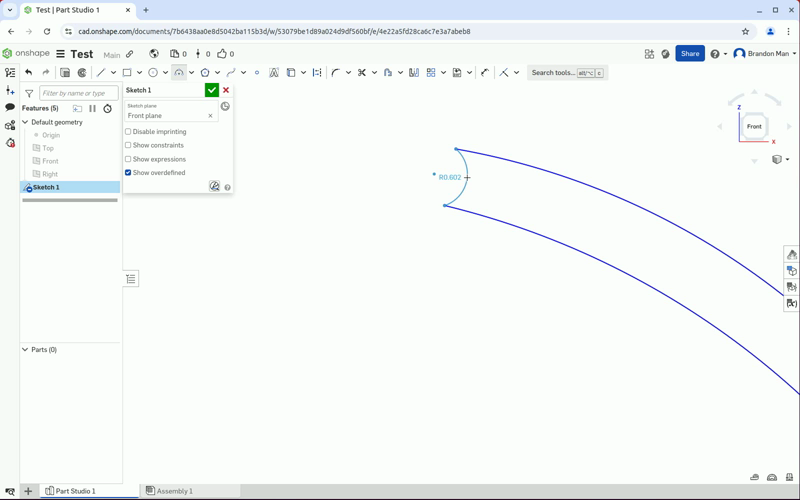
scroll(-6)
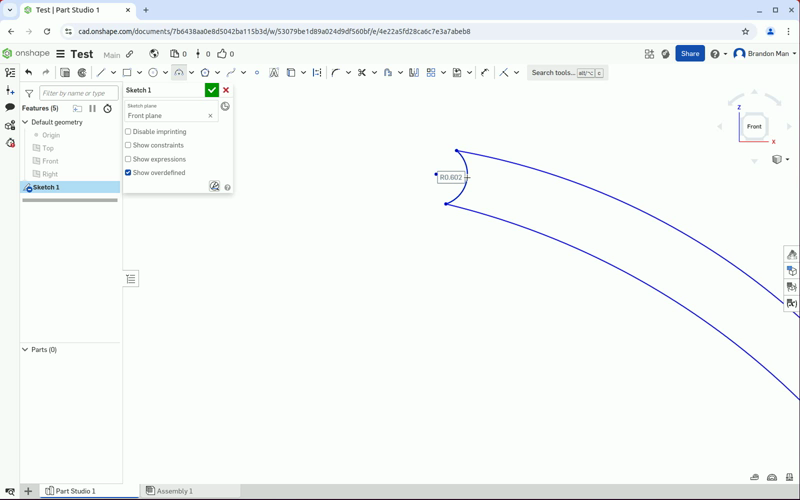
scroll(-6)
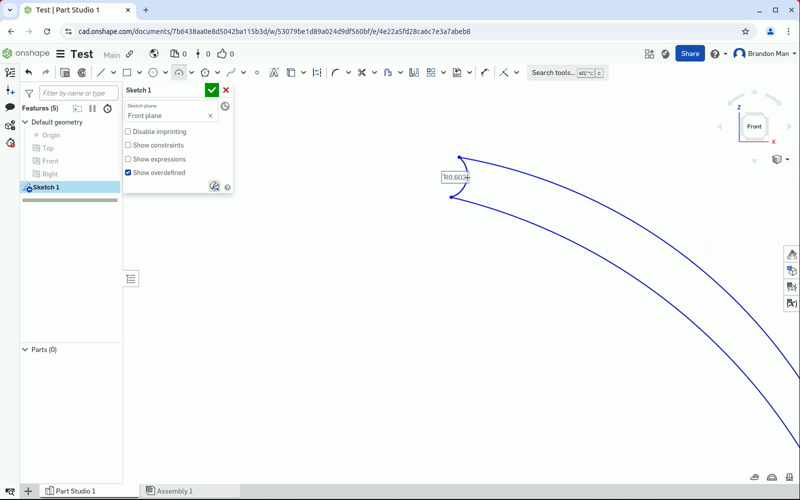
scroll(-6)
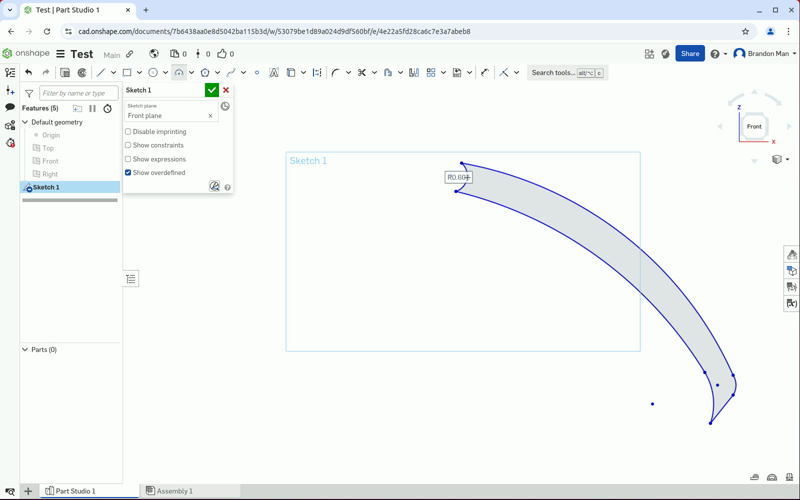
scroll(-6)
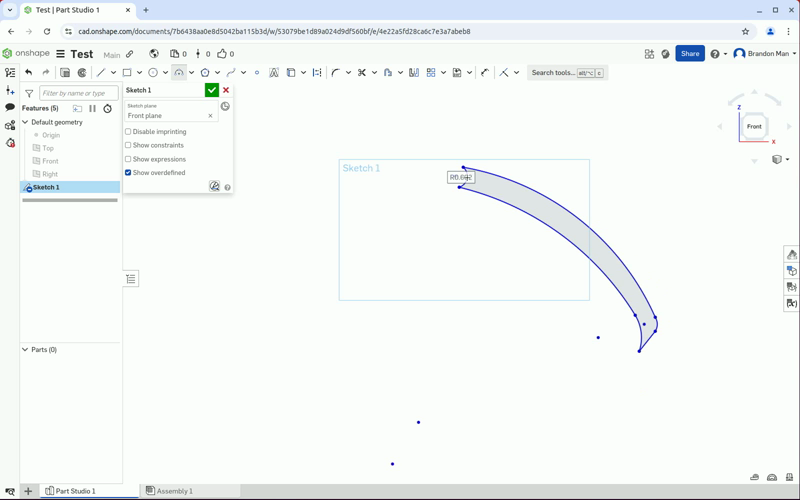
scroll(-6)
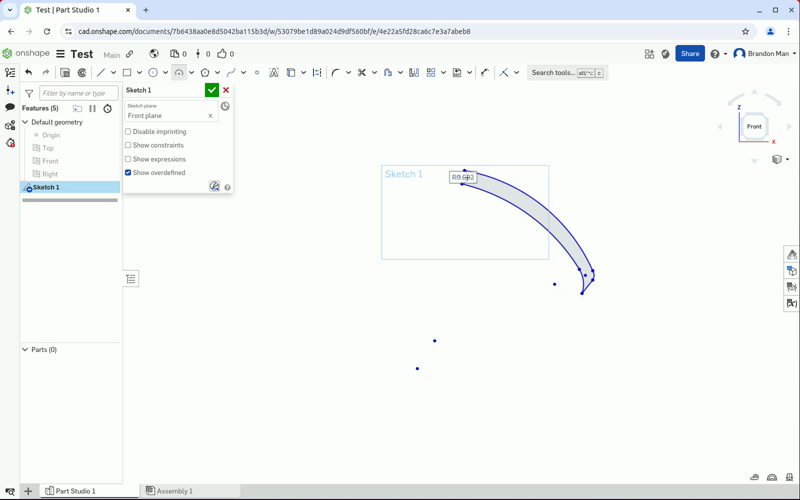
scroll(-6)
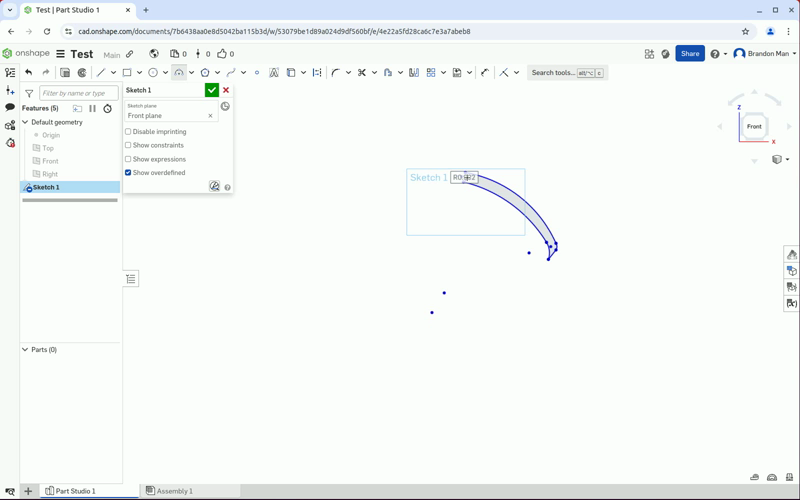
scroll(-6)
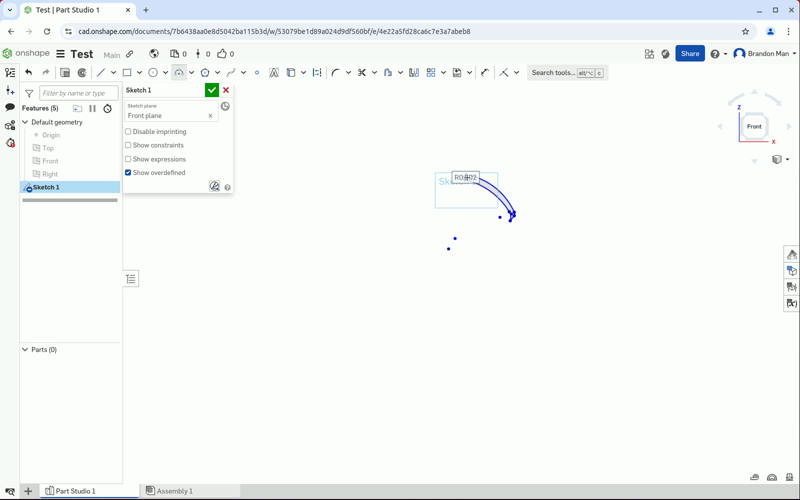
key_up(shift)
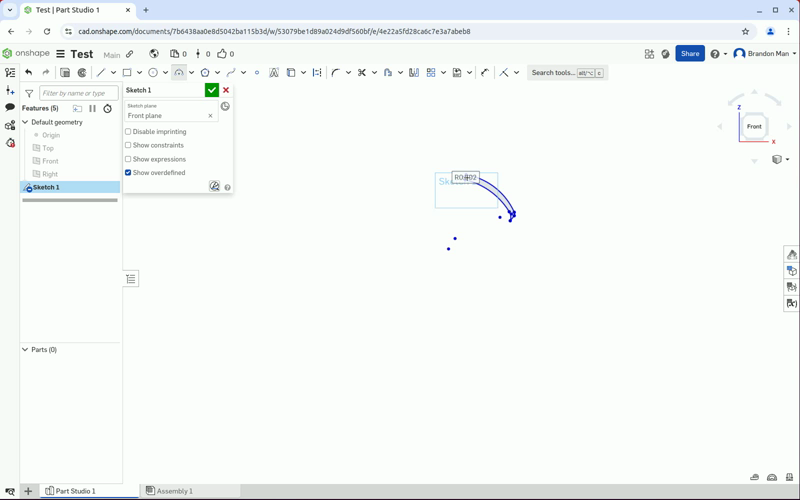
key(esc)
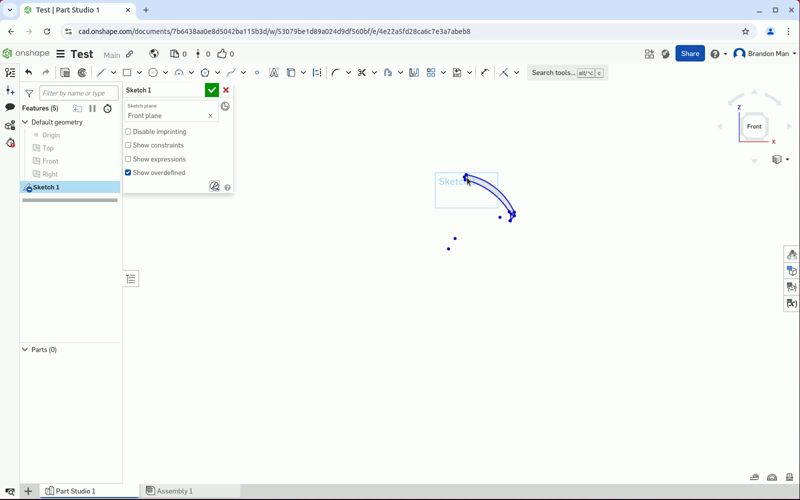
mouse_move(494, 193)
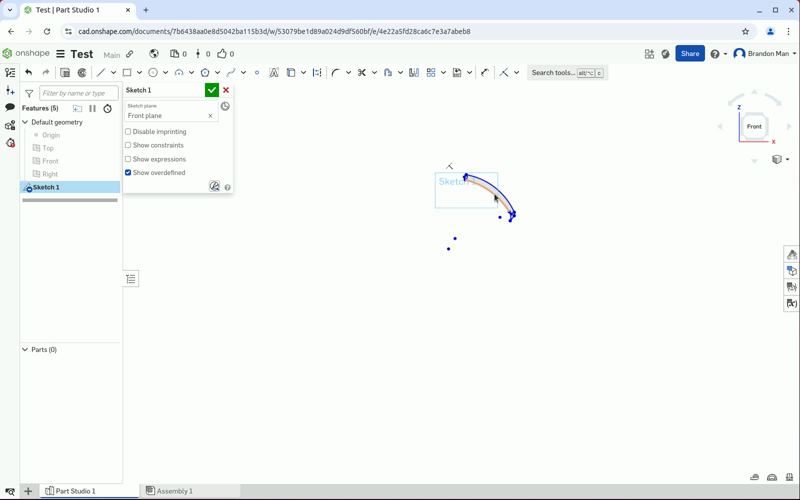
scroll(6)
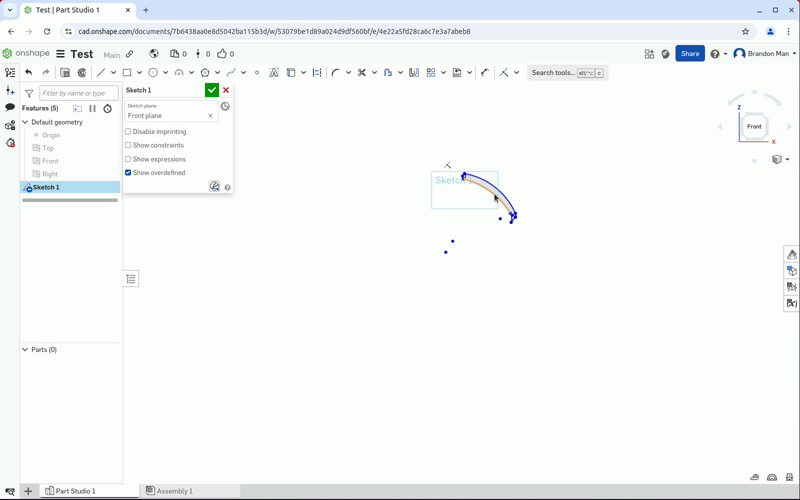
scroll(6)
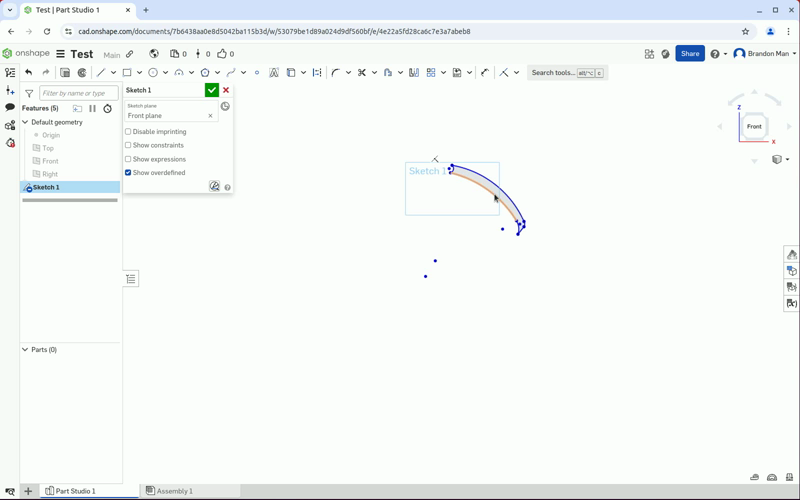
scroll(6)
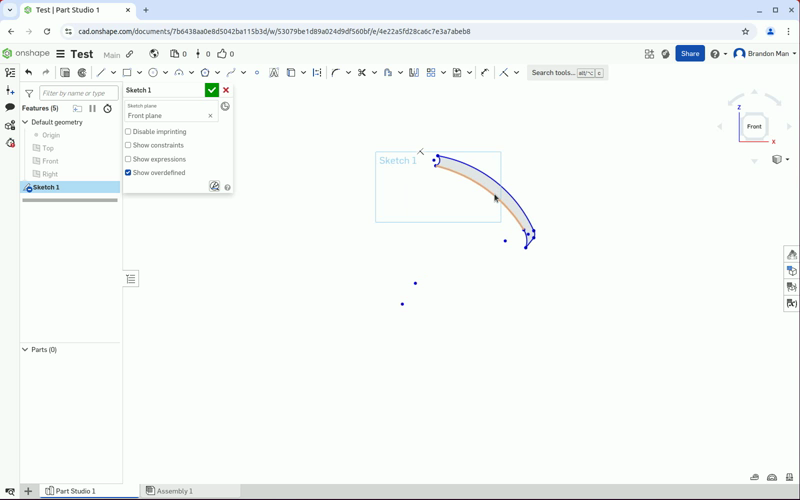
scroll(6)
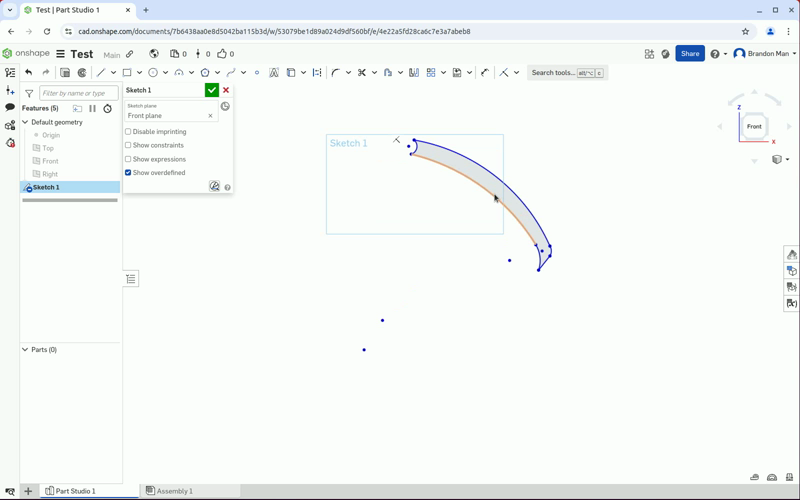
scroll(6)
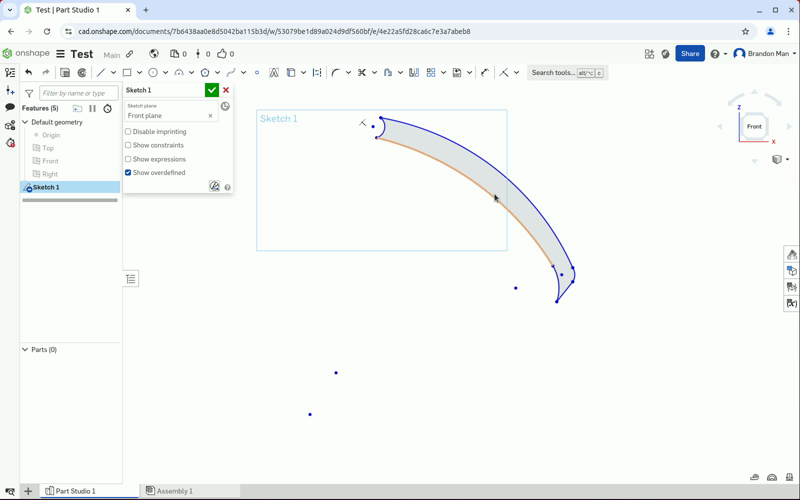
scroll(6)
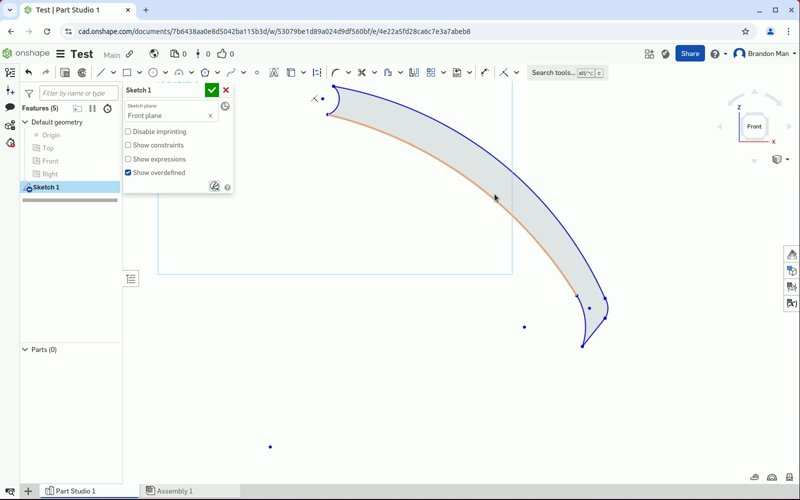
scroll(6)
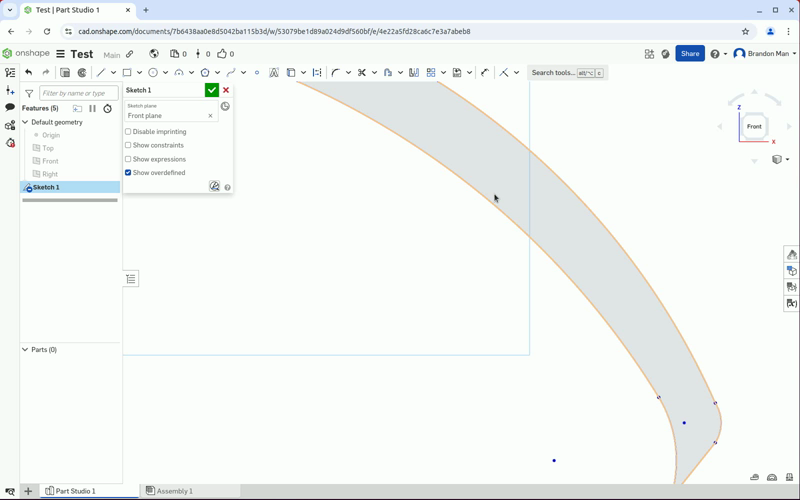
click(494, 193)
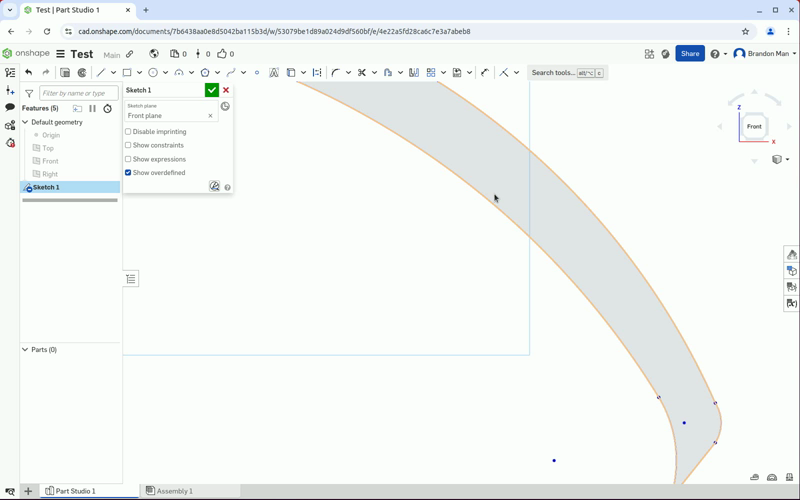
scroll(-6)
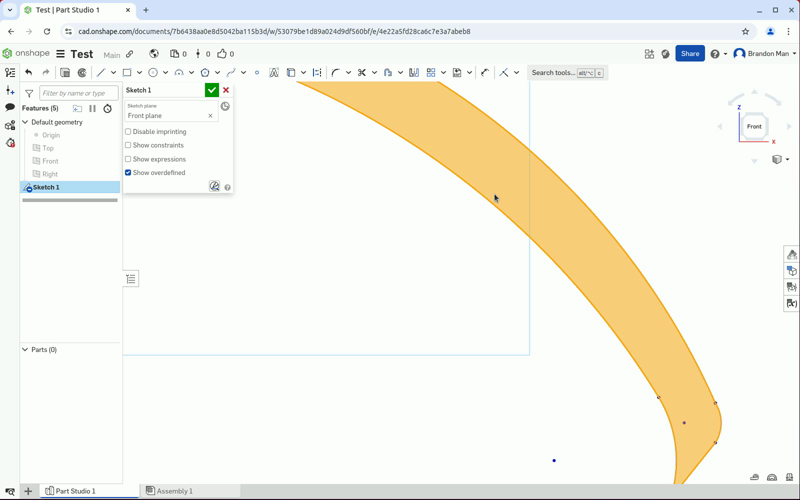
scroll(-6)
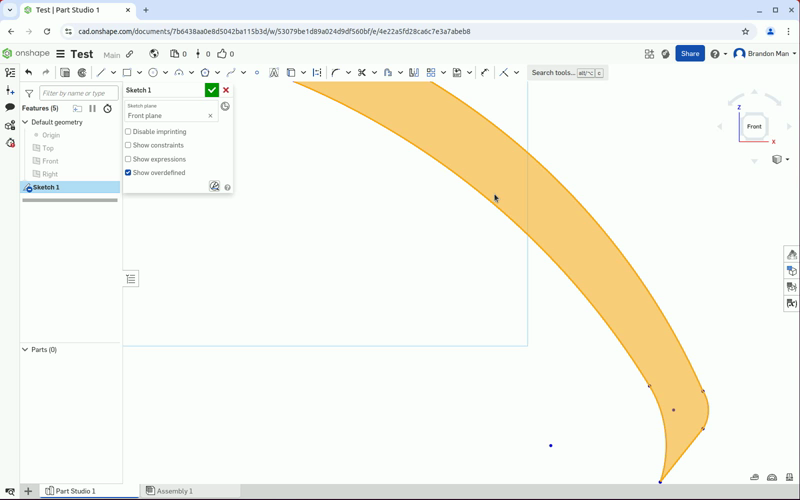
scroll(-6)
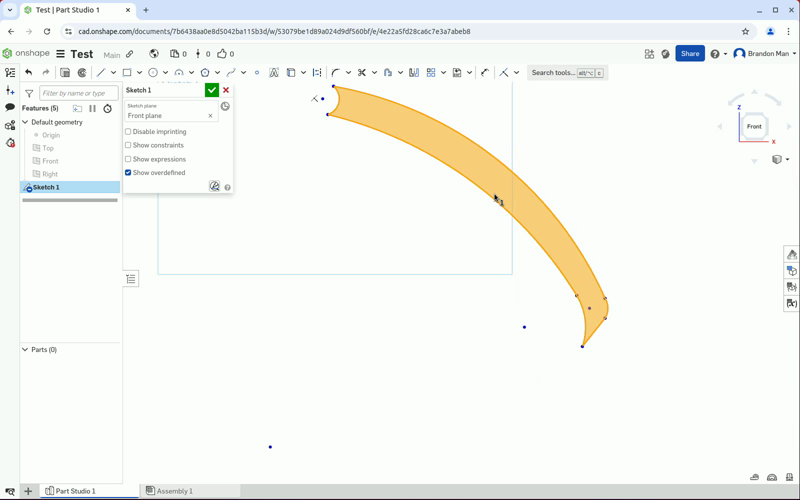
scroll(-6)
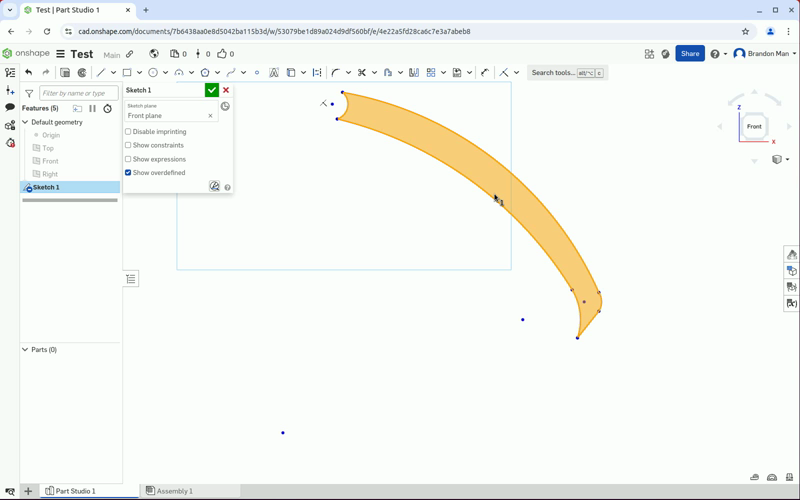
scroll(-6)
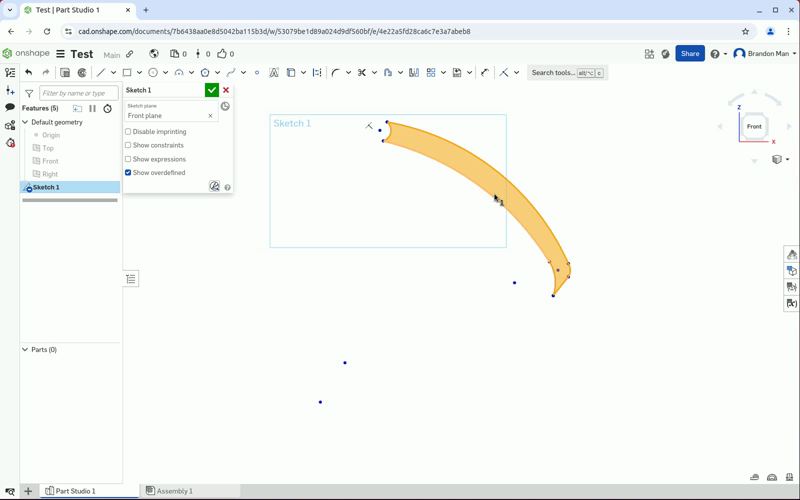
scroll(-6)
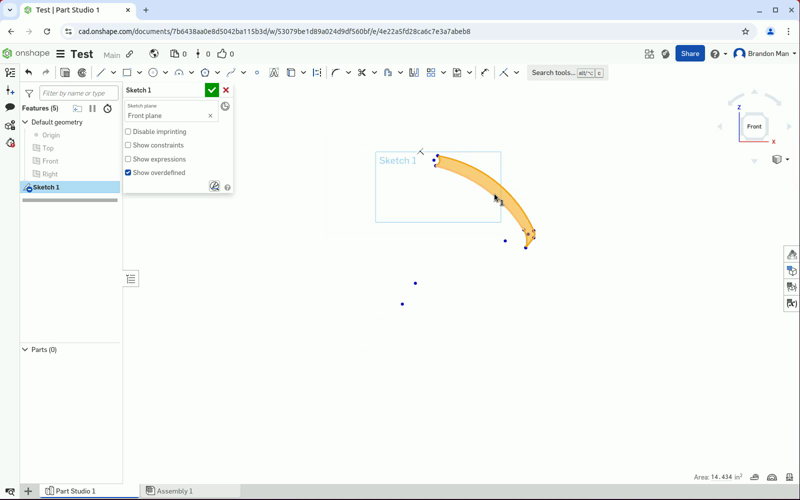
scroll(-6)
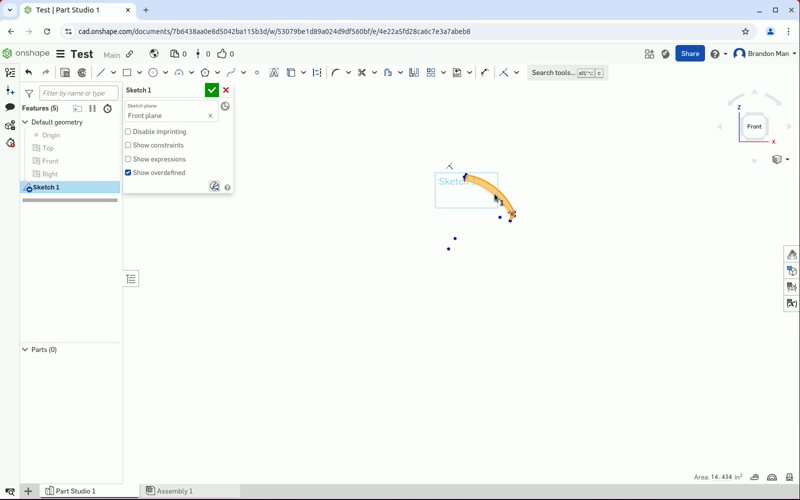
mouse_move(73, 352)
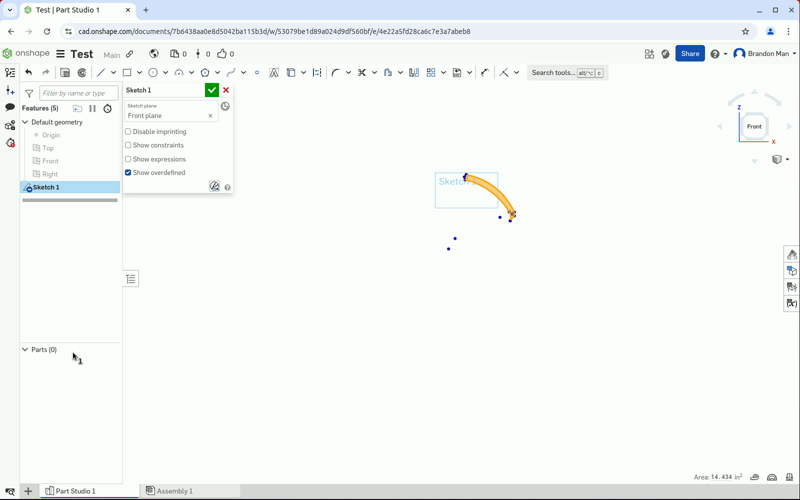
key(shift+y)
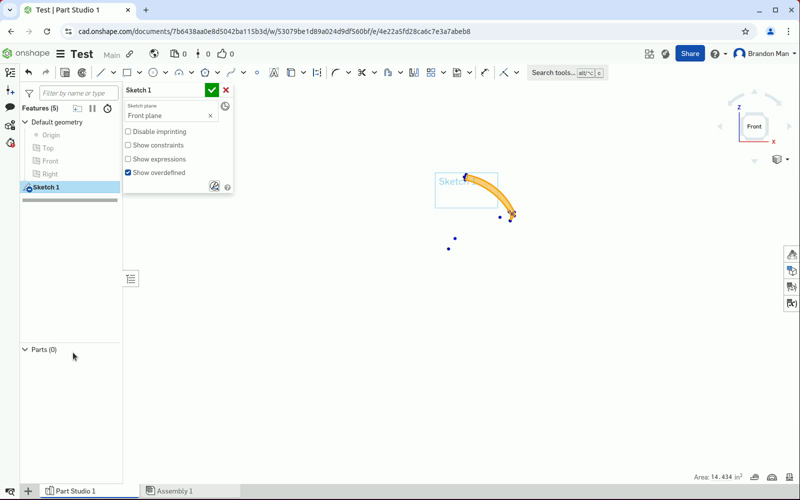
key(shift+e)
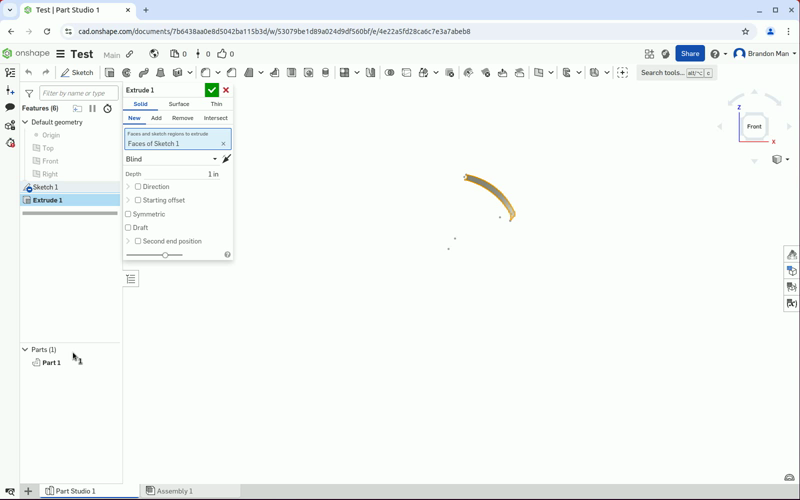
mouse_move(143, 106)
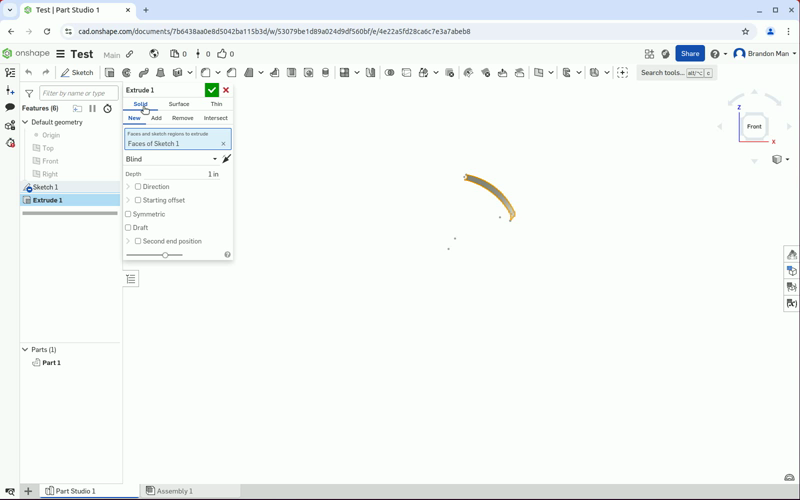
click(143, 106)
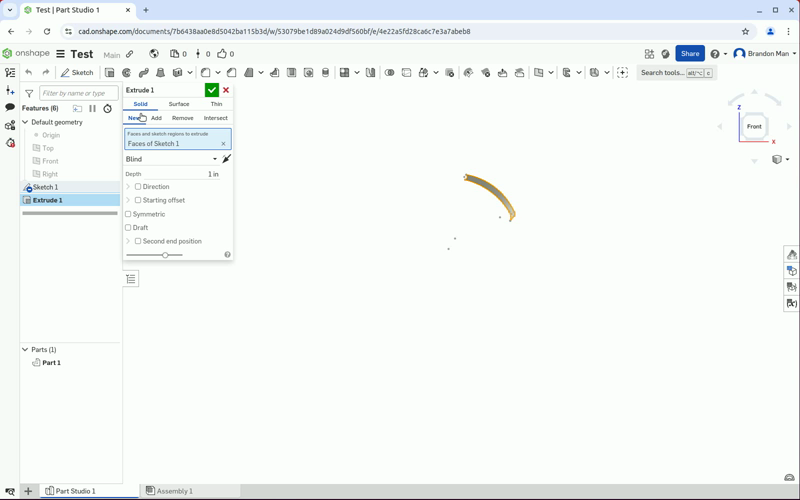
mouse_move(137, 120)
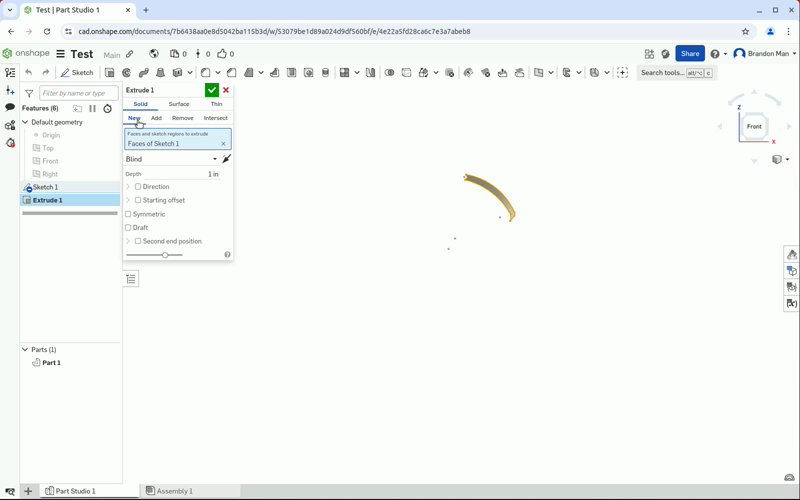
click(137, 120)
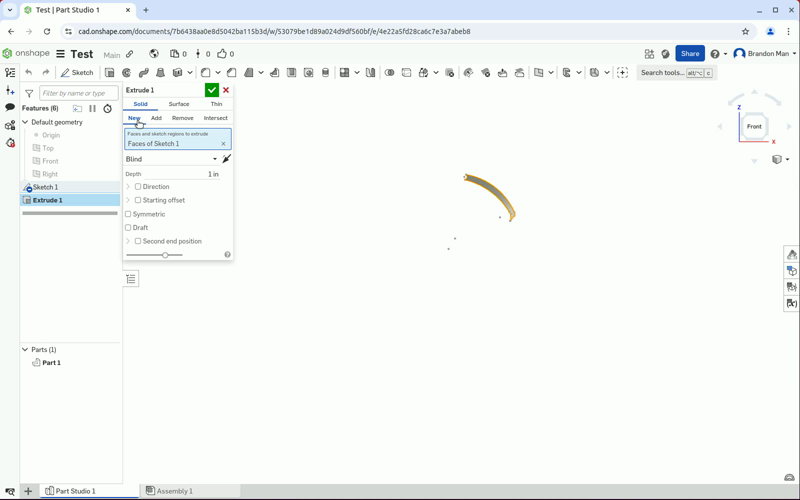
key(tab, 4)
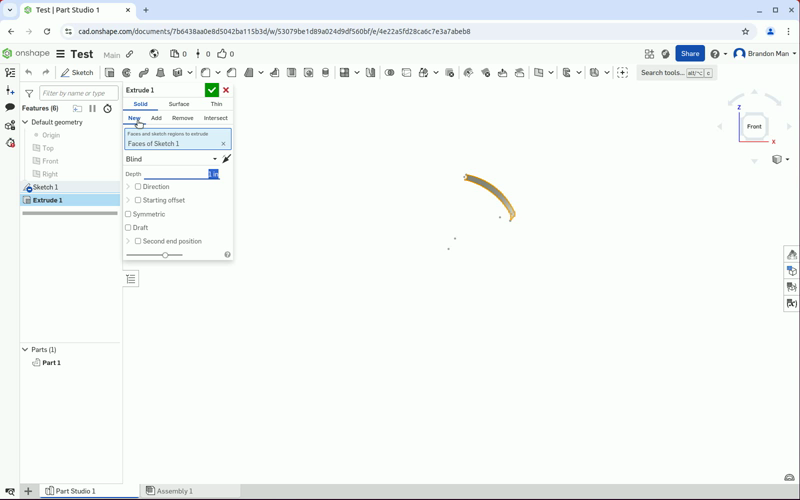
text(1.926)
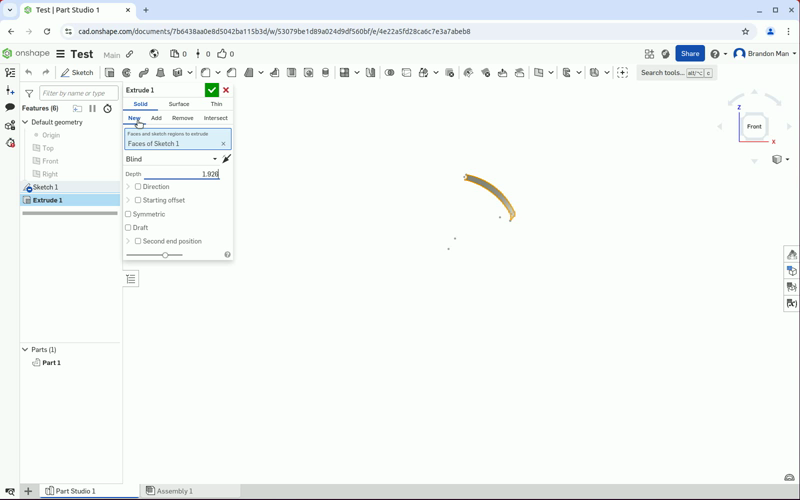
key(tab, 3)
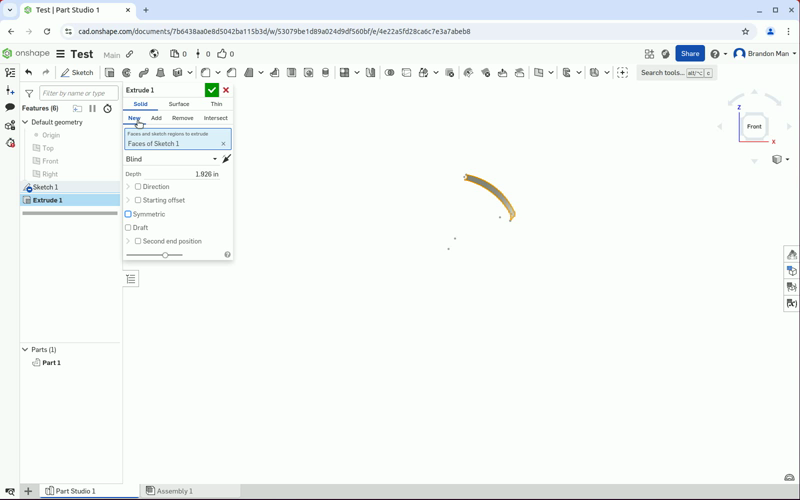
key(space)
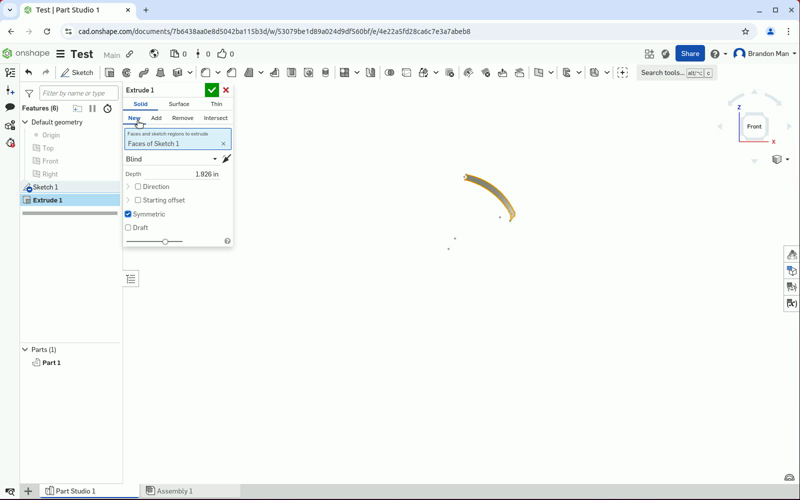
key(enter)
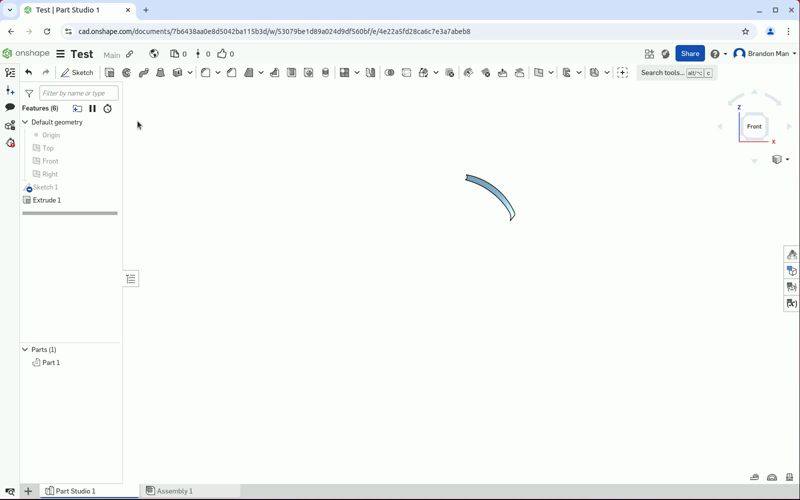
key(shift+h)
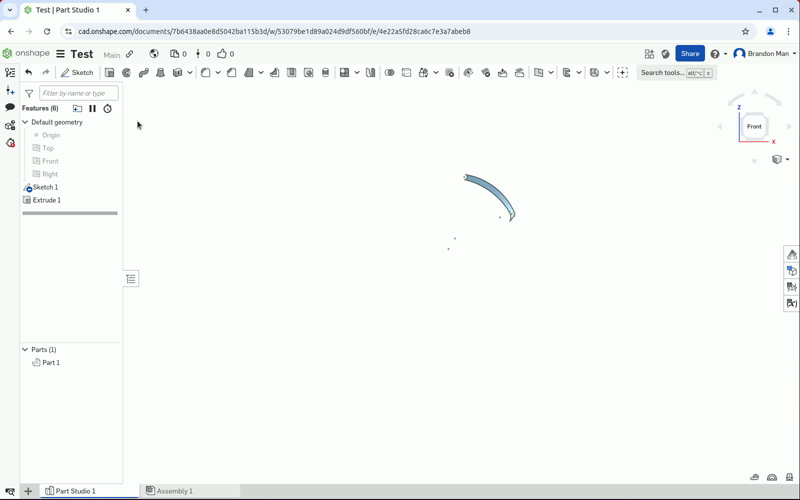
key(shift+h)
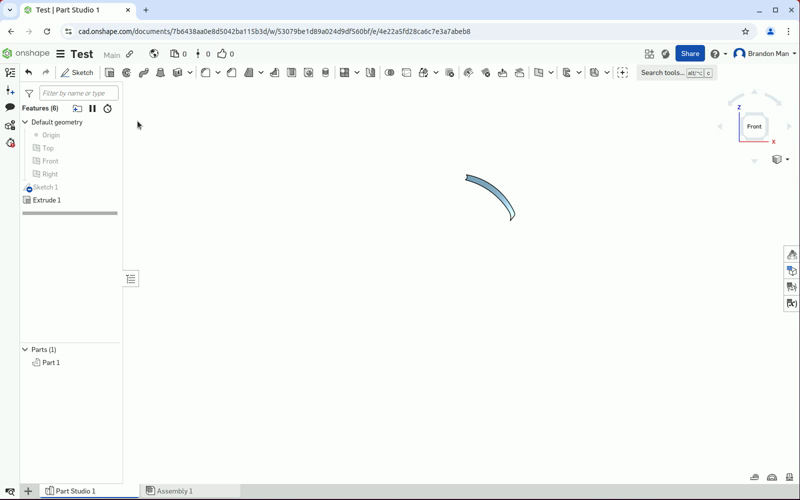
mouse_move(73, 189)
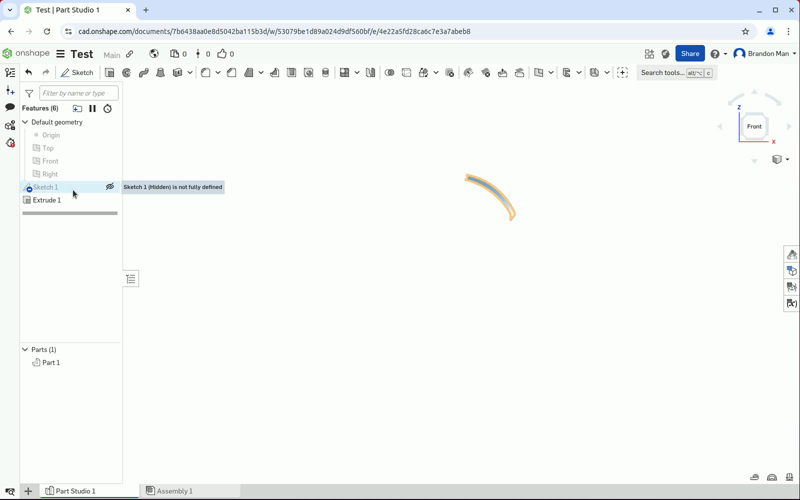
click(73, 189)
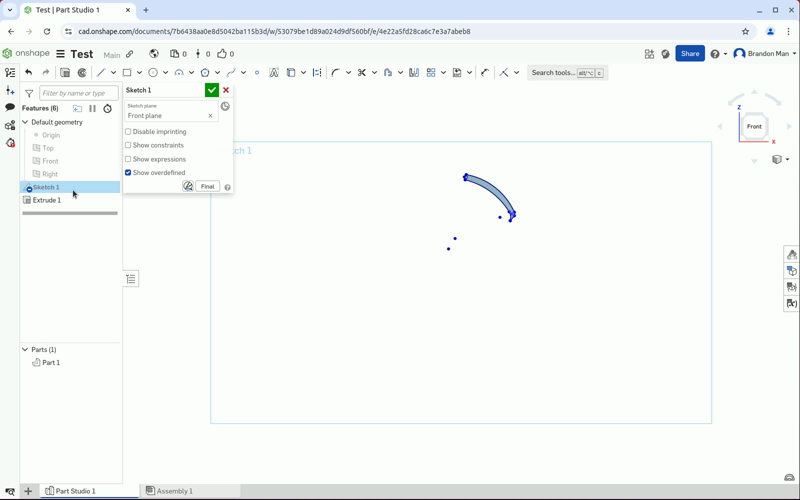
mouse_move(229, 92)
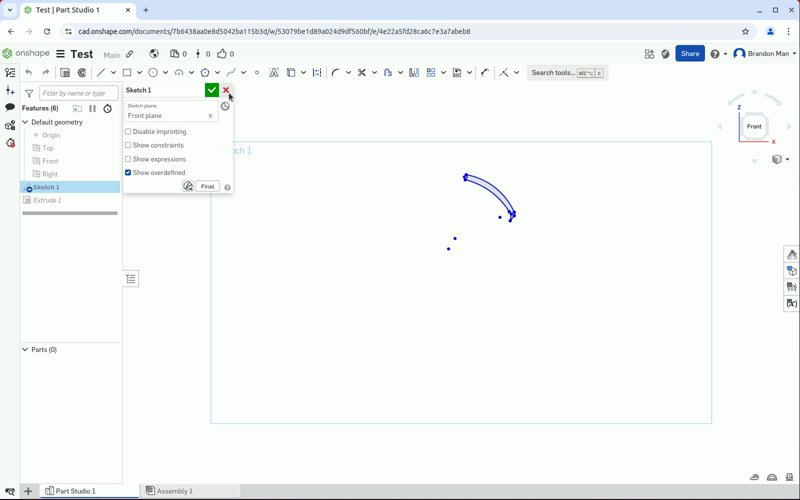
click(229, 92)
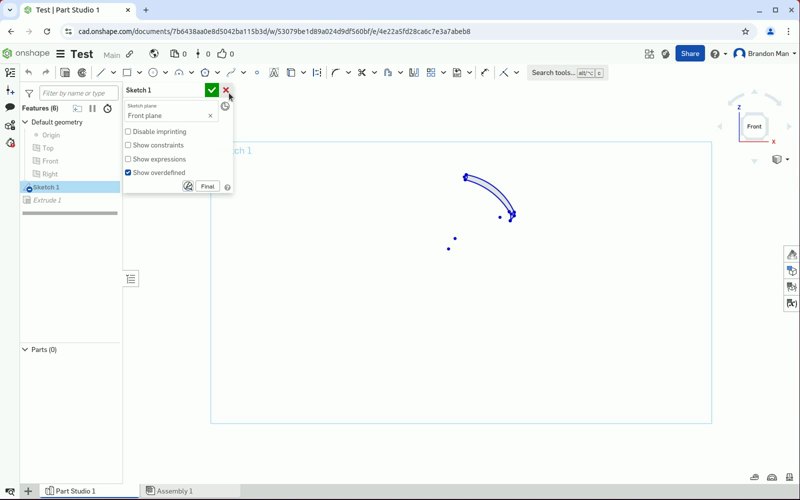
key(shift+s)
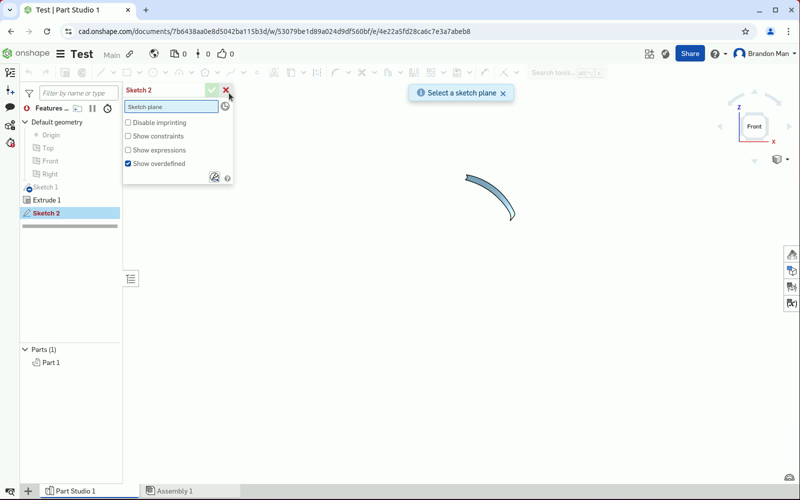
mouse_move(73, 163)
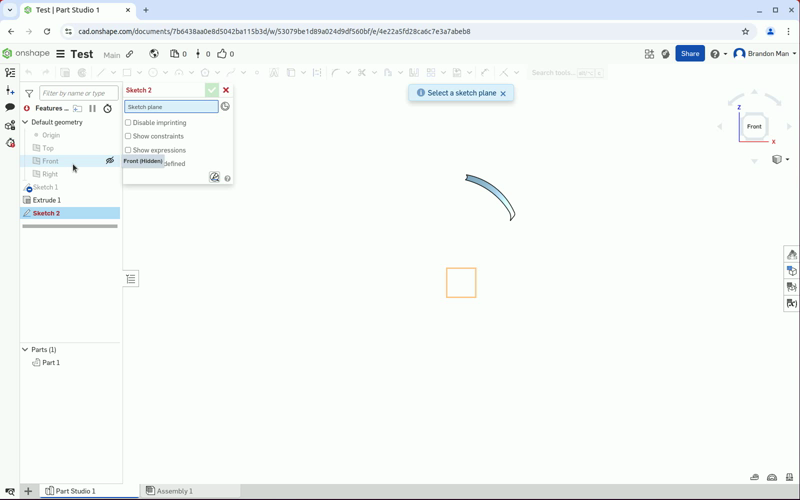
click(73, 163)
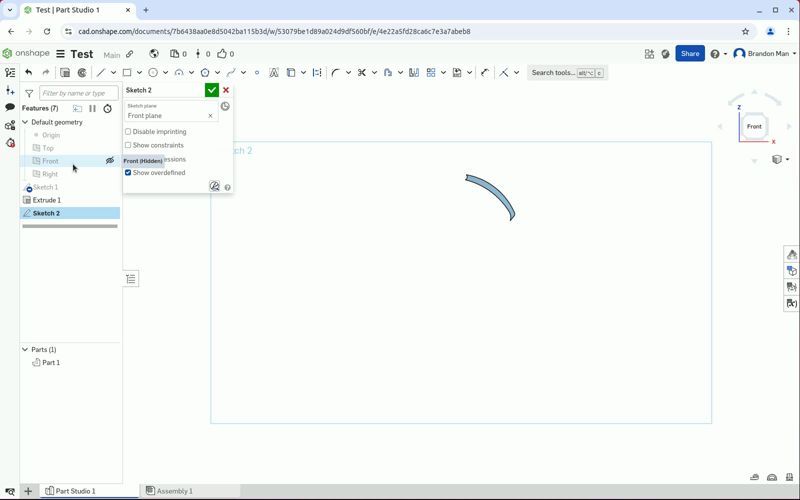
mouse_move(73, 352)
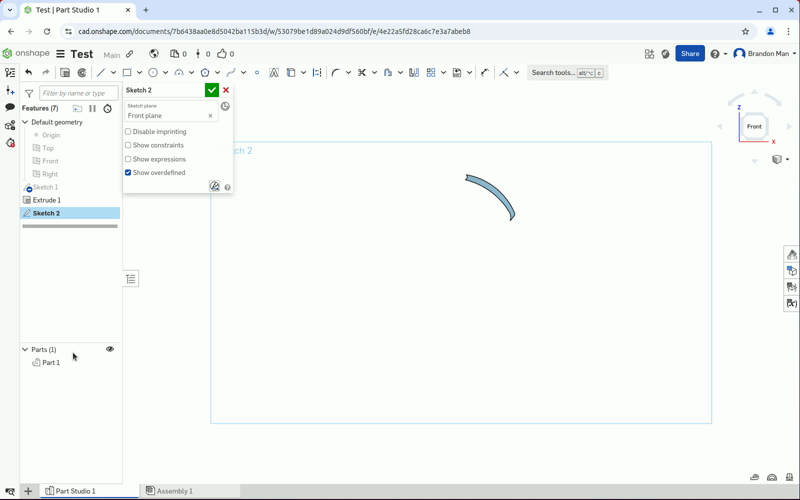
key(y)
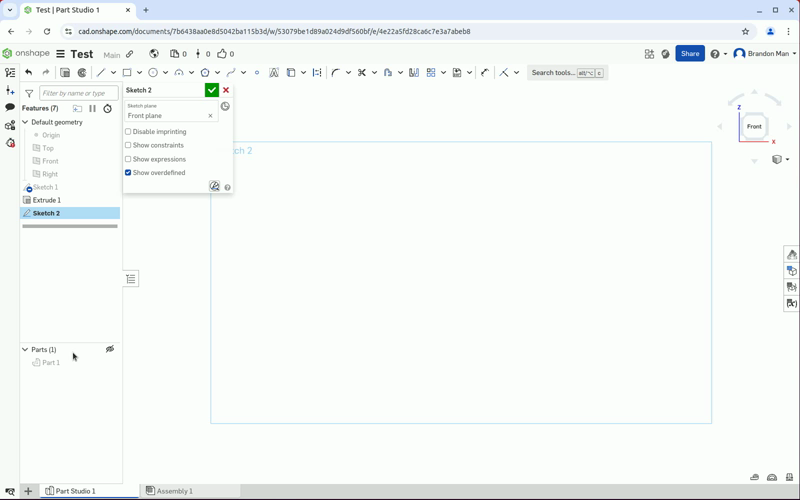
key(c)
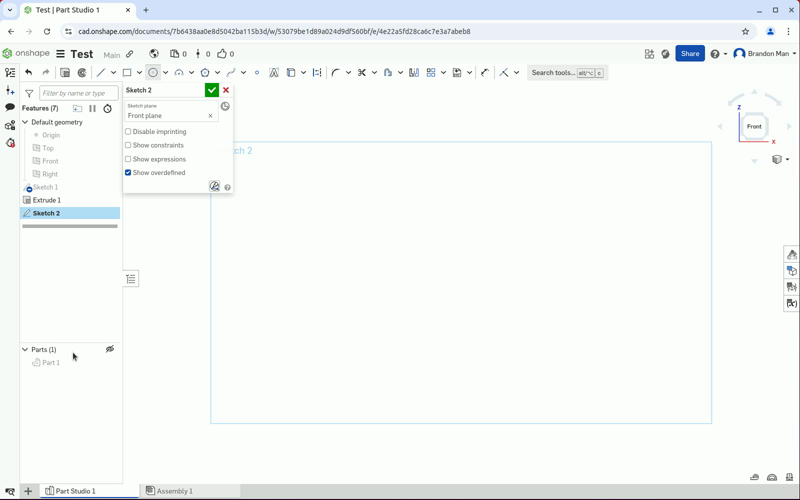
key_down(shift)
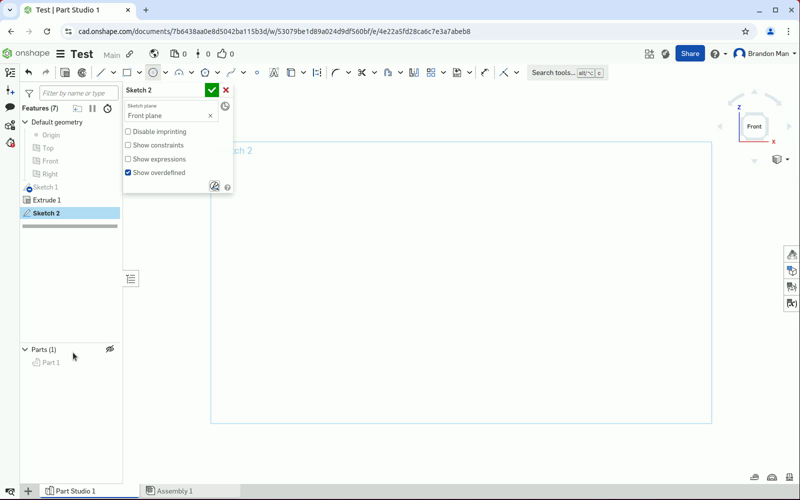
mouse_move(461, 176)
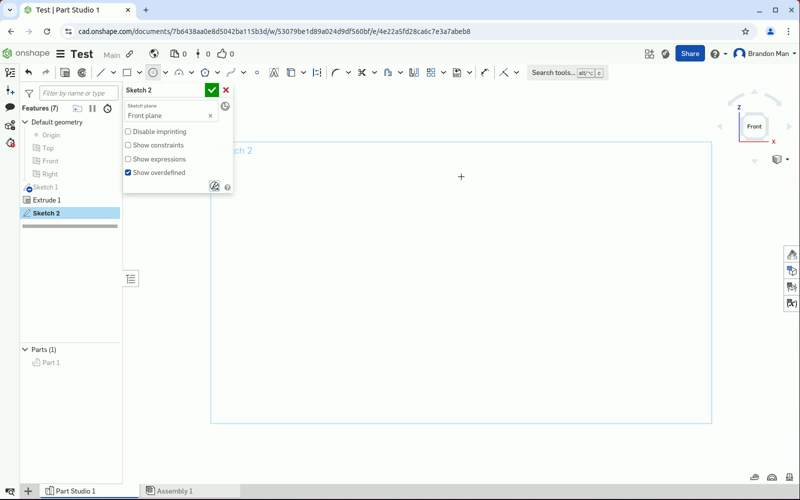
click(461, 176)
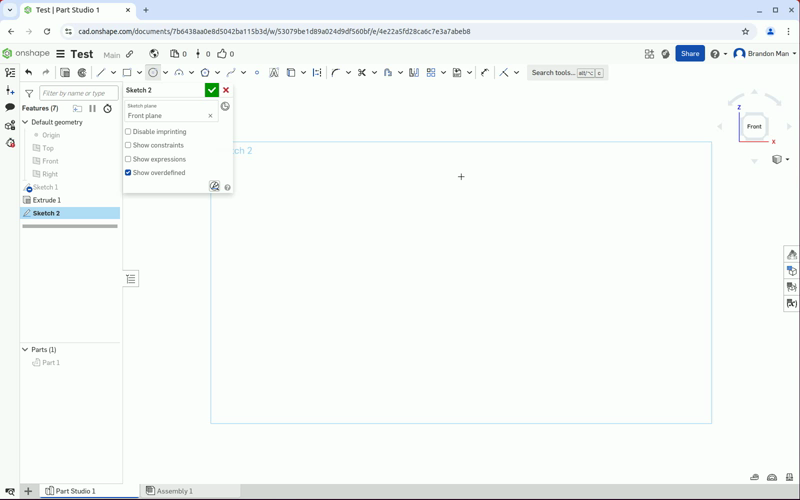
key_up(shift)
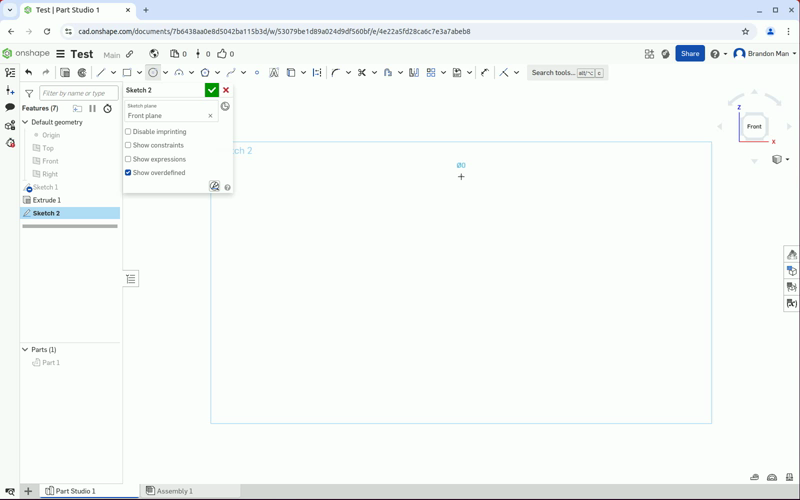
mouse_move(467, 176)
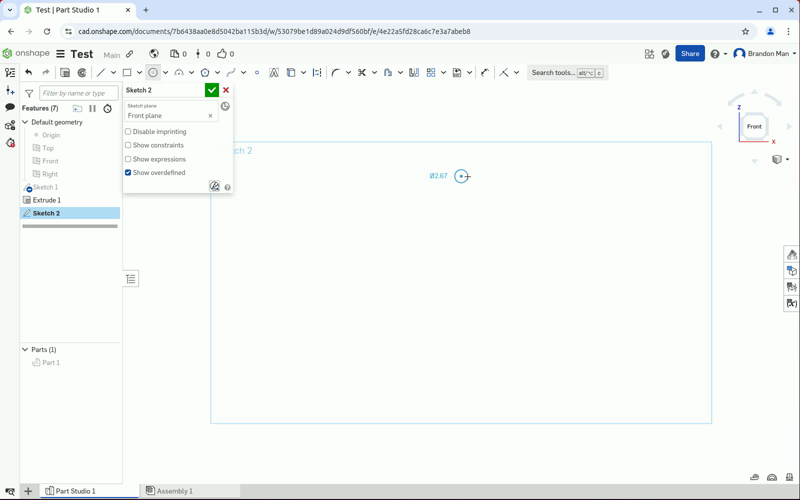
click(467, 176)
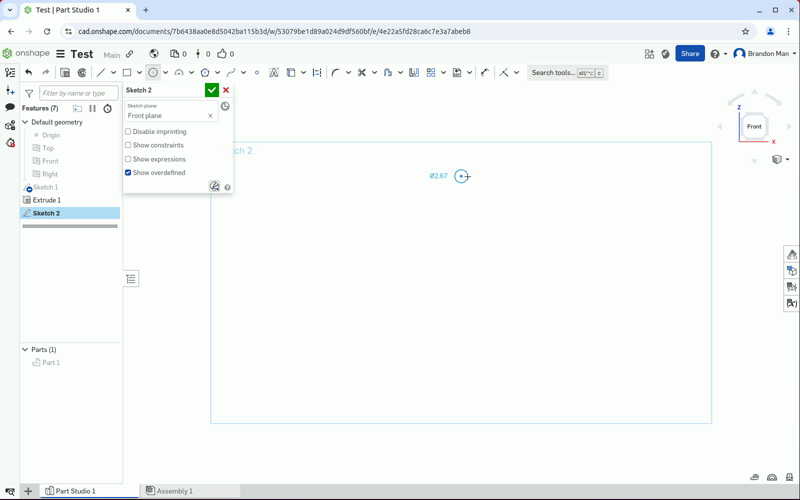
key(esc)
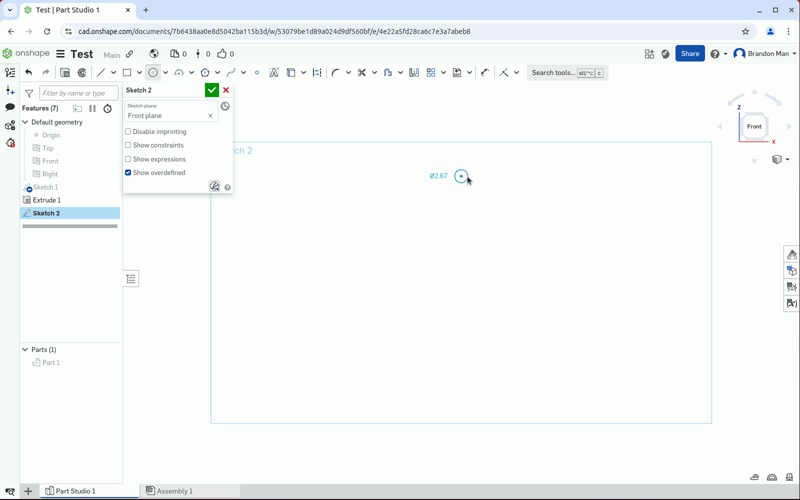
key(c)
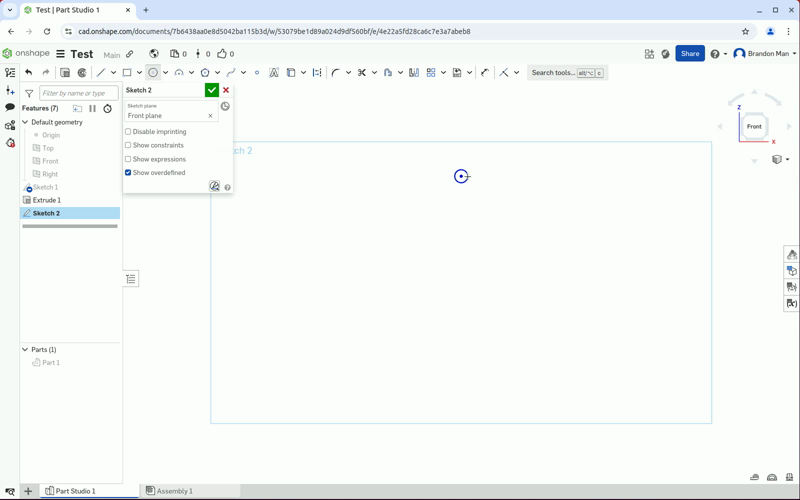
key_down(shift)
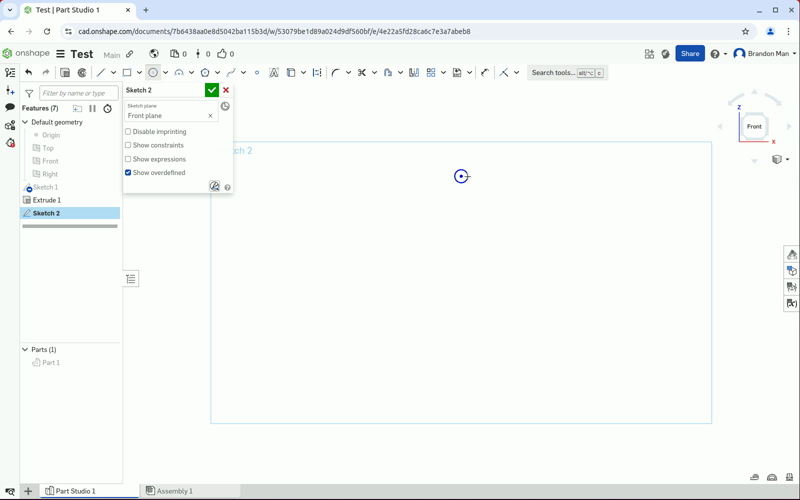
mouse_move(461, 176)
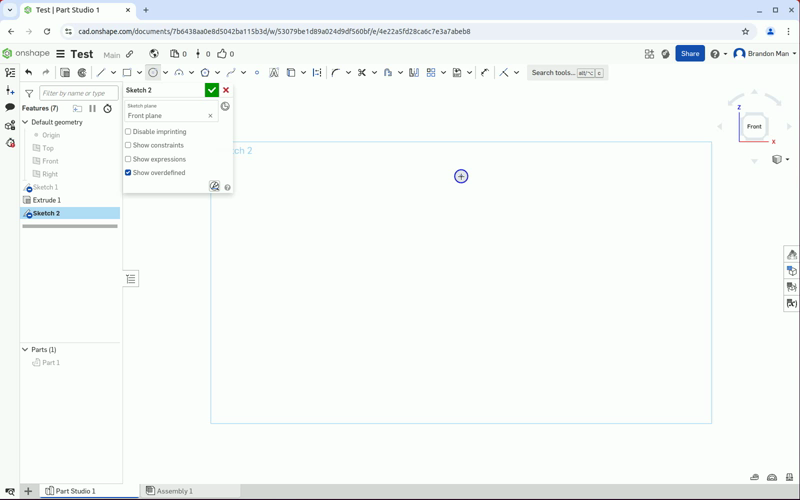
click(461, 176)
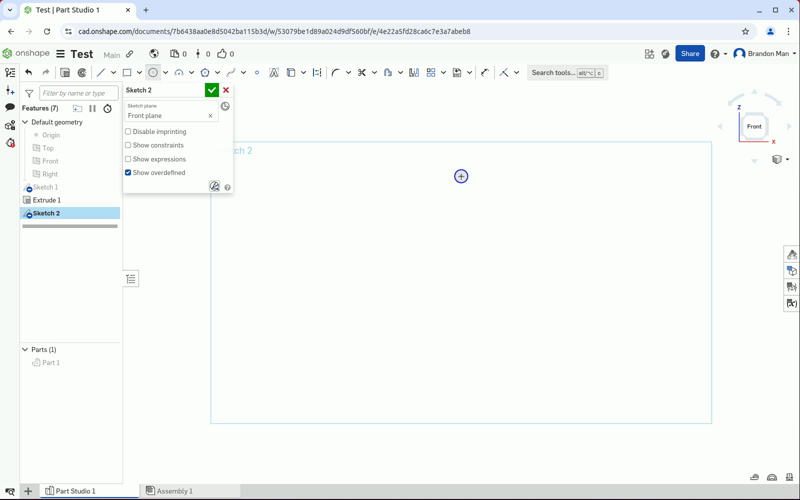
key_up(shift)
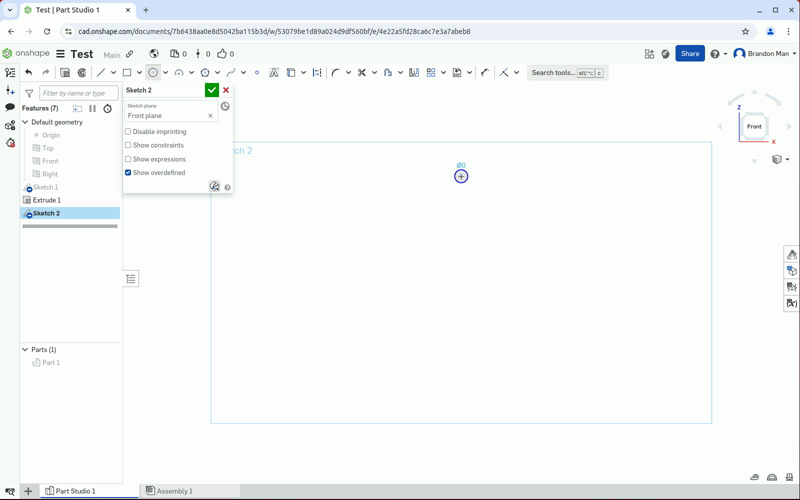
mouse_move(463, 176)
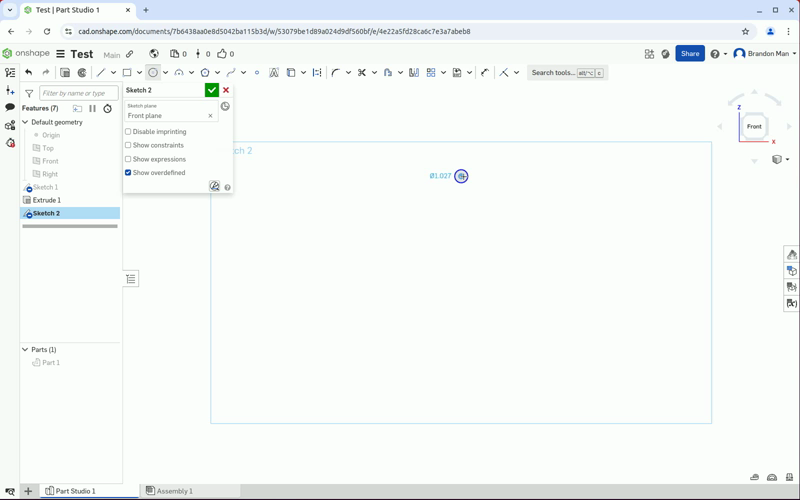
scroll(6)
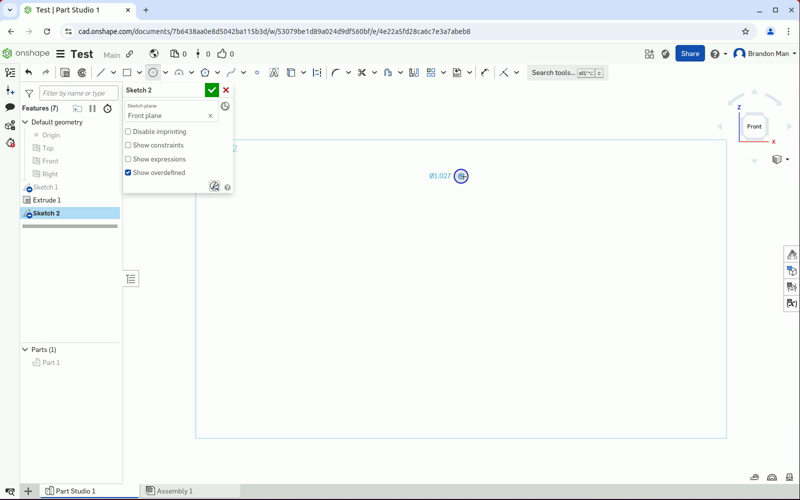
scroll(6)
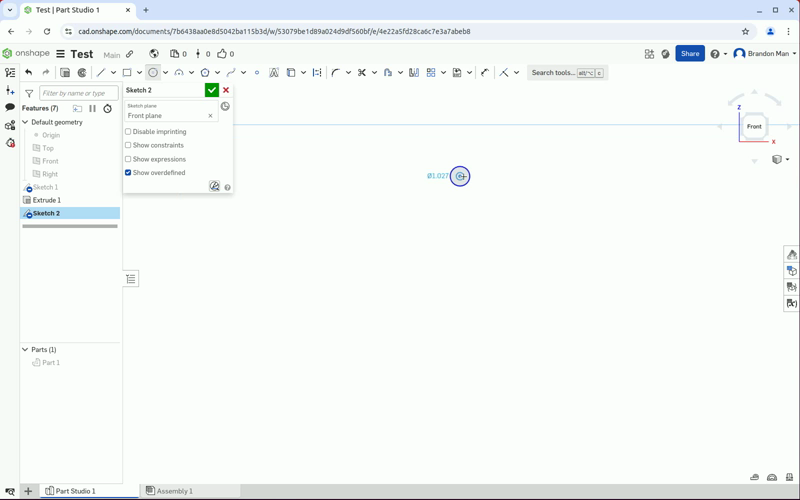
scroll(6)
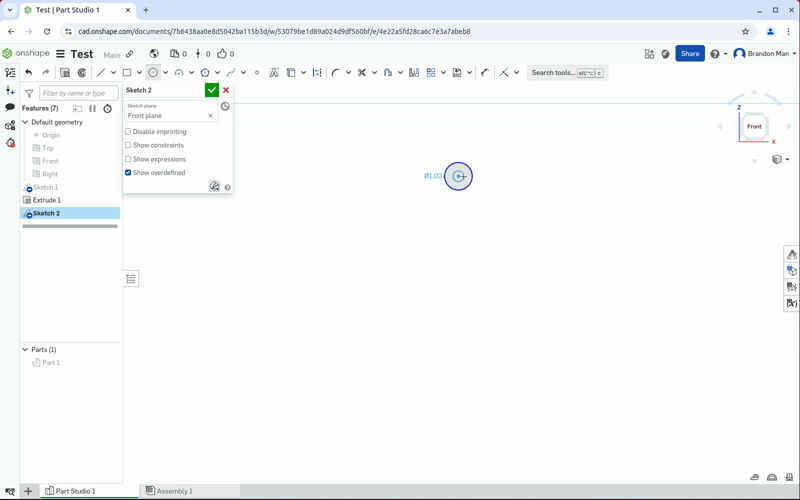
scroll(6)
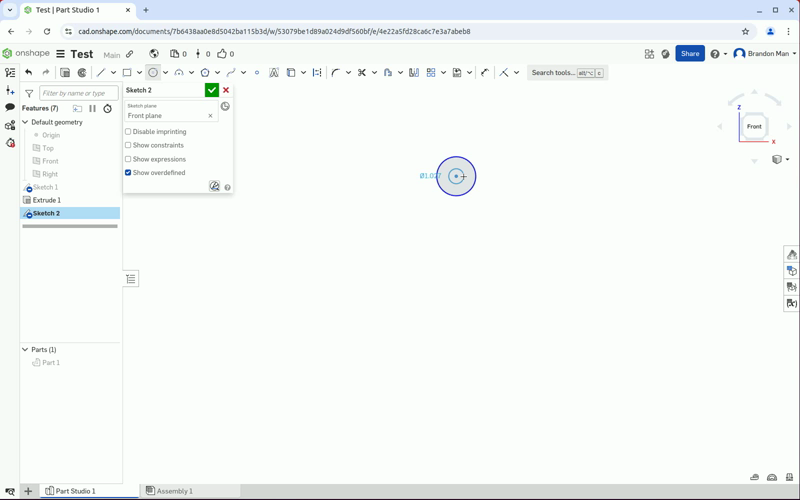
scroll(6)
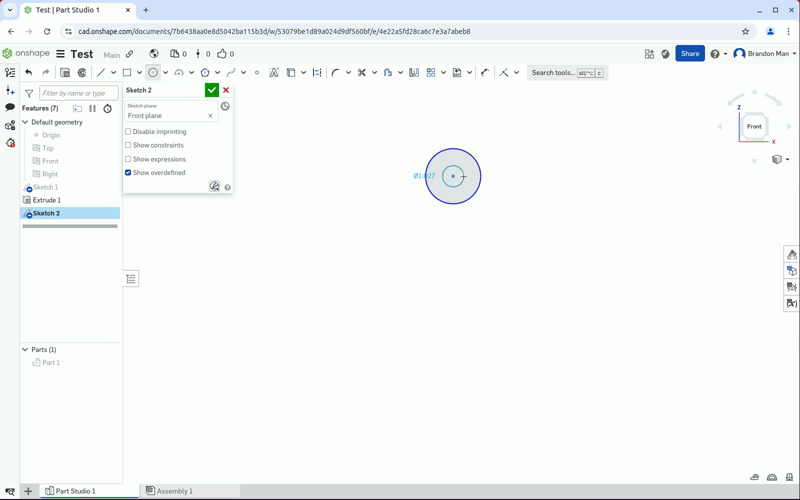
scroll(6)
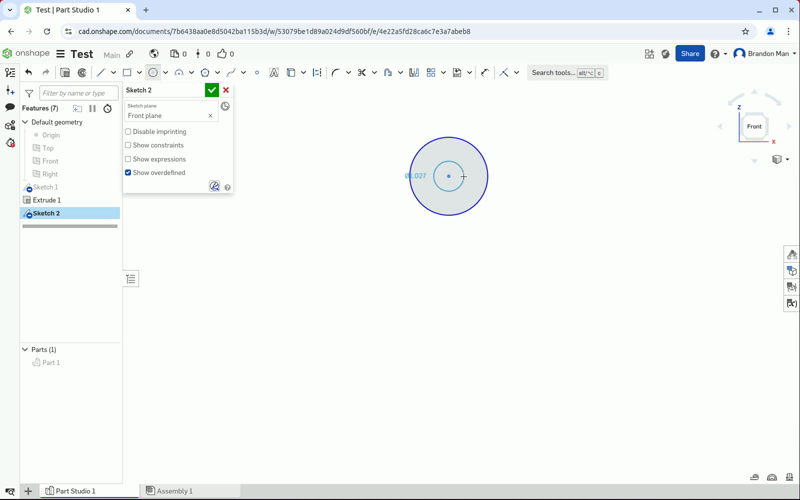
scroll(6)
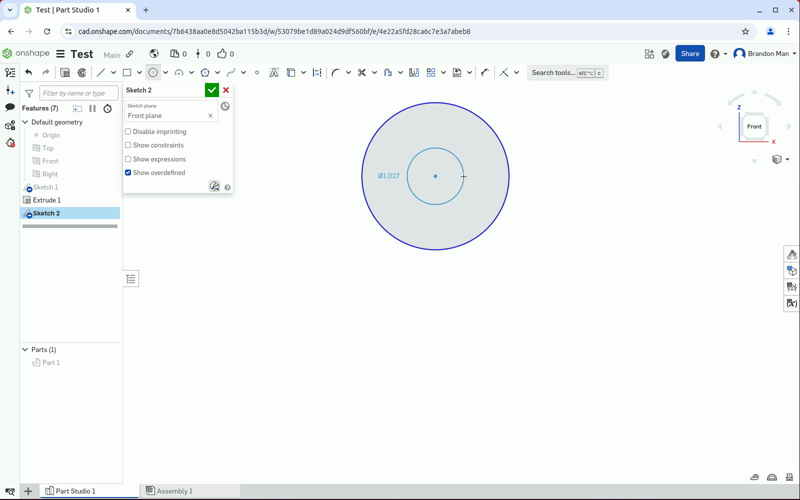
click(463, 176)
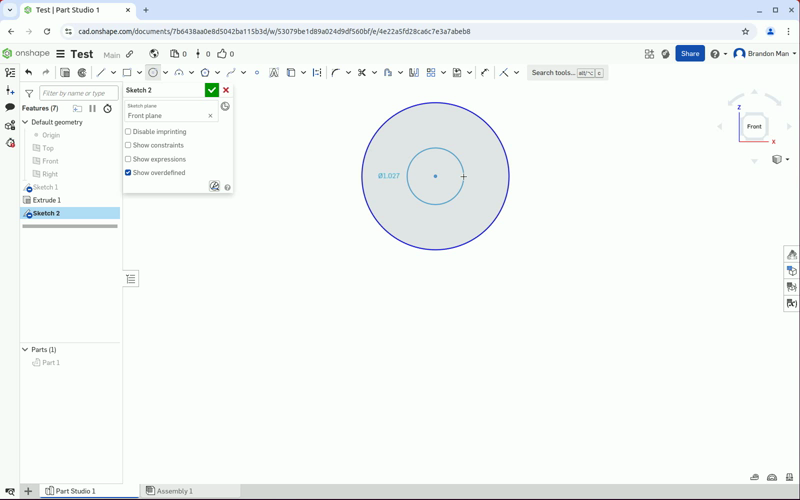
scroll(-6)
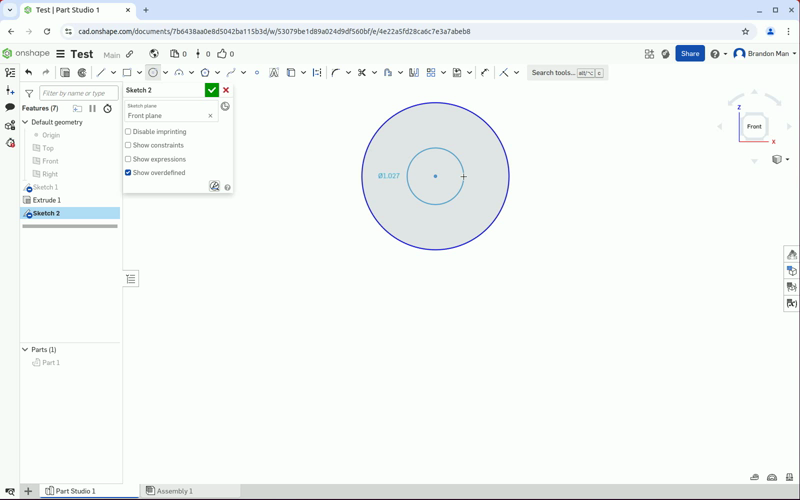
scroll(-6)
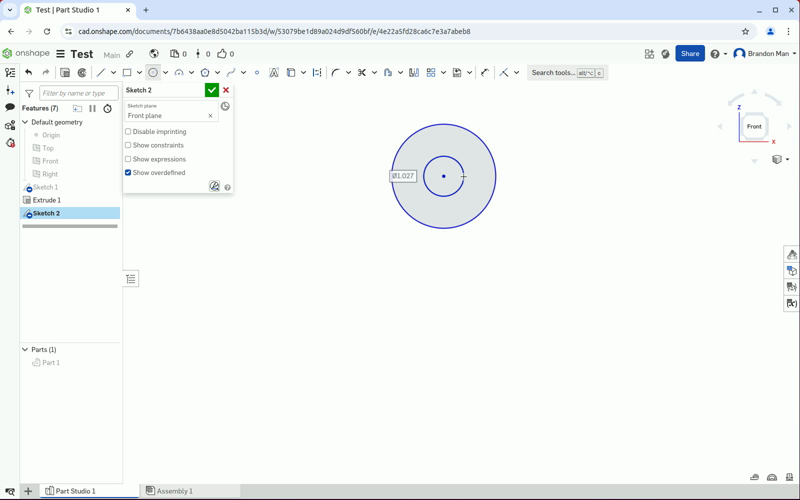
scroll(-6)
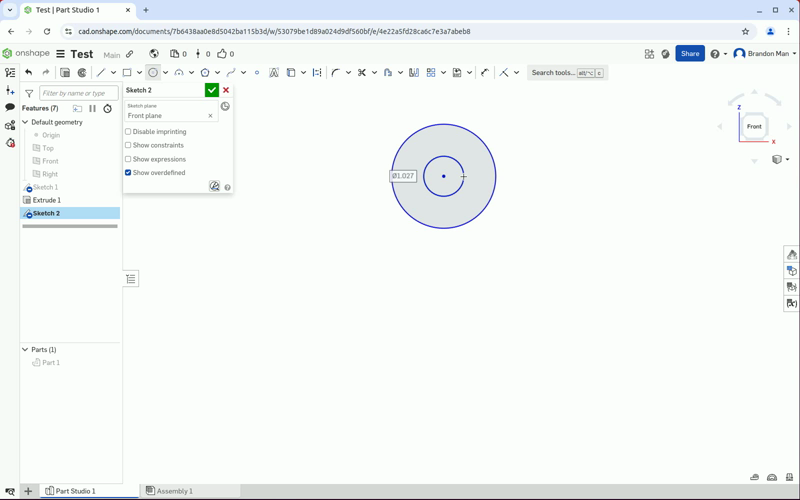
scroll(-6)
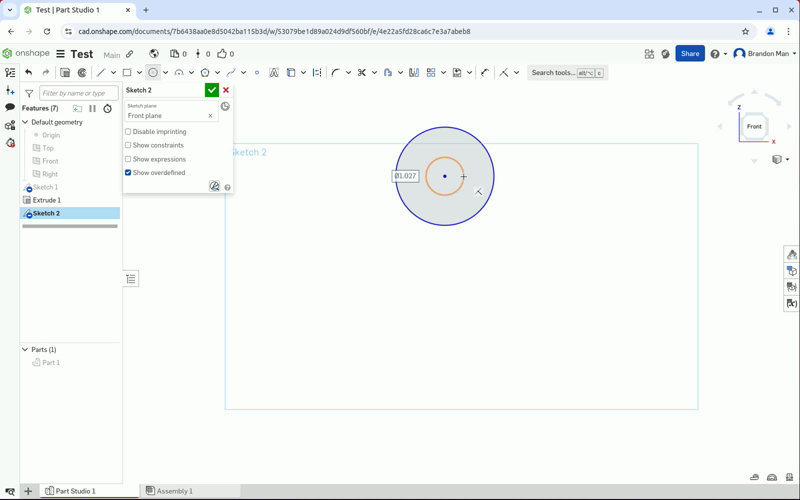
scroll(-6)
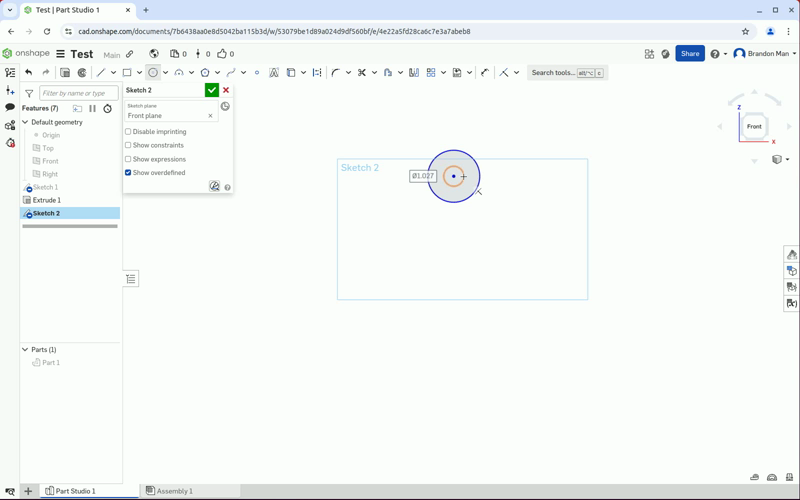
scroll(-6)
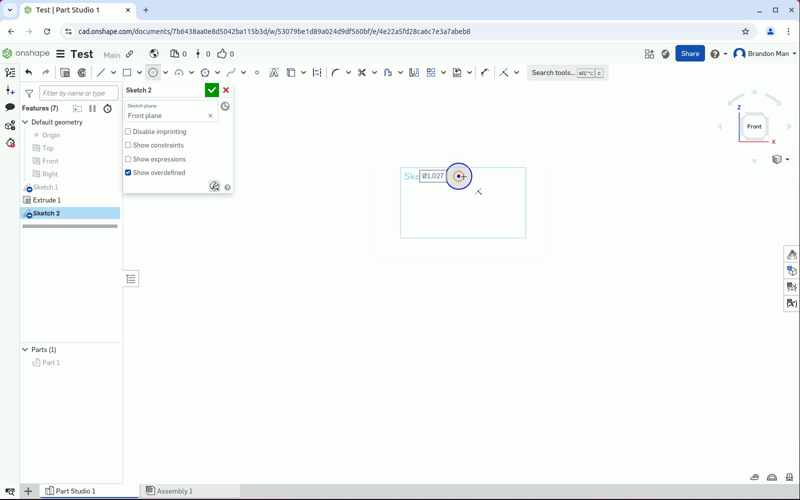
scroll(-6)
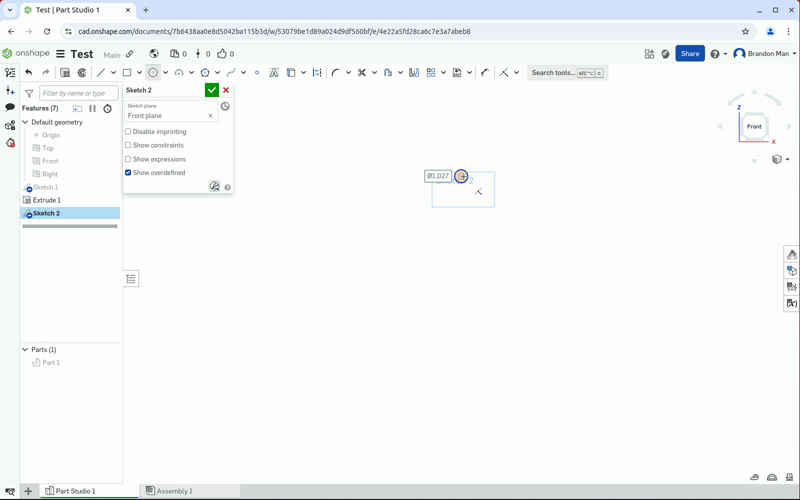
key(esc)
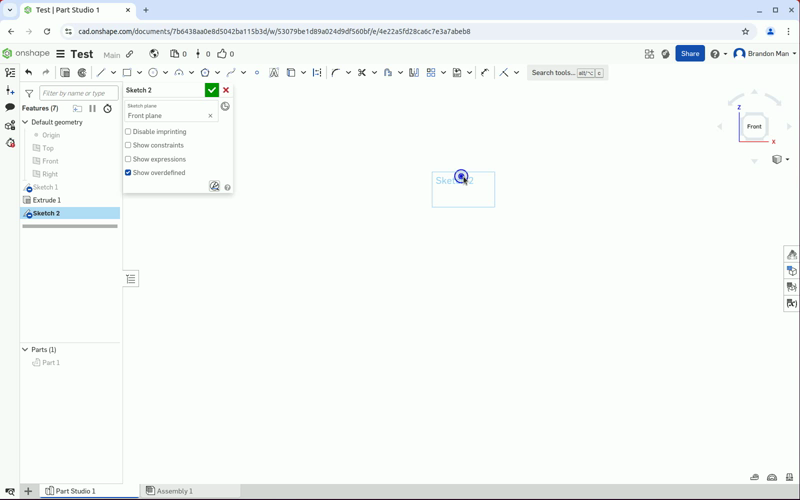
mouse_move(455, 177)
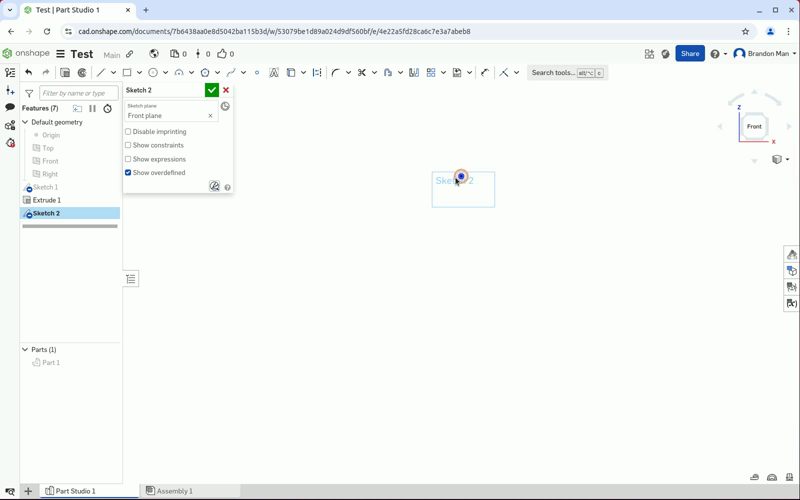
scroll(6)
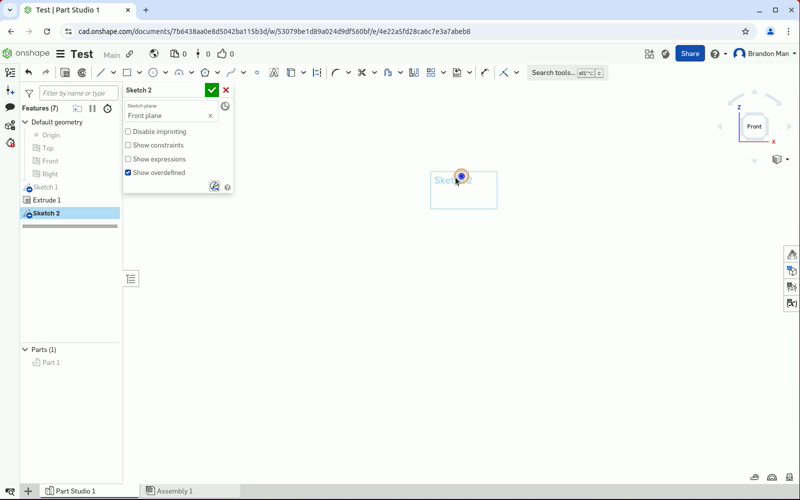
scroll(6)
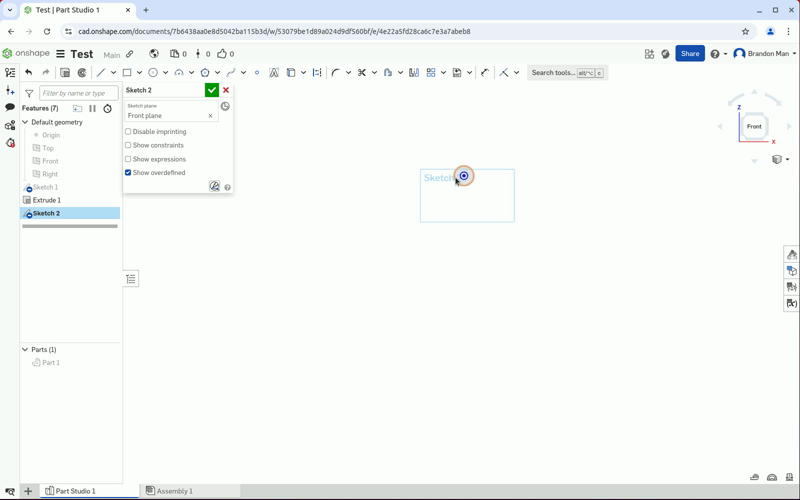
scroll(6)
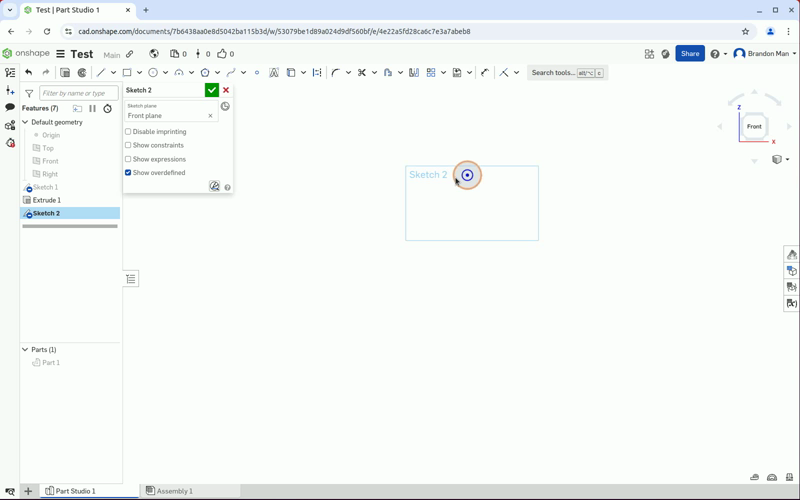
scroll(6)
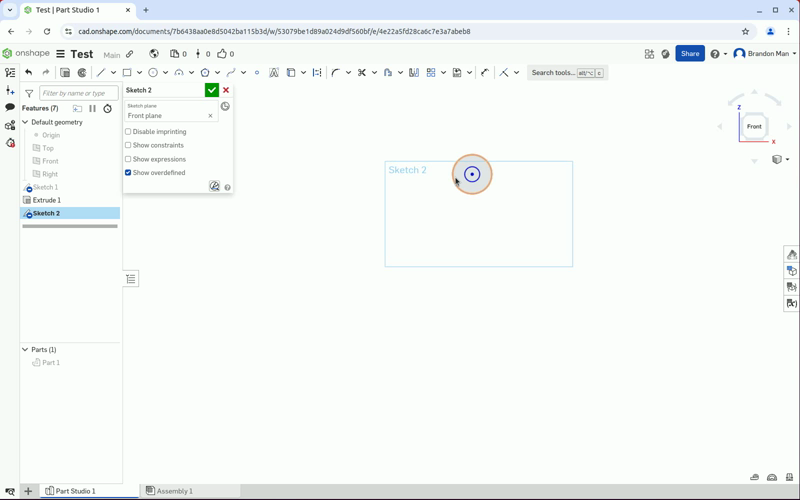
scroll(6)
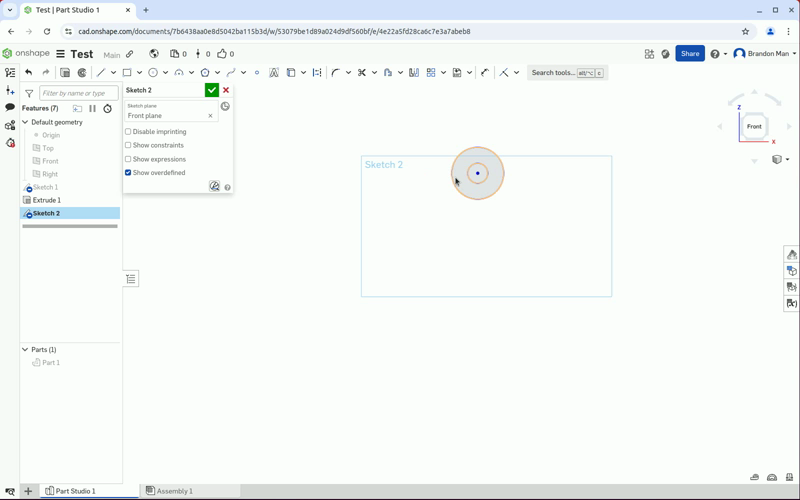
scroll(6)
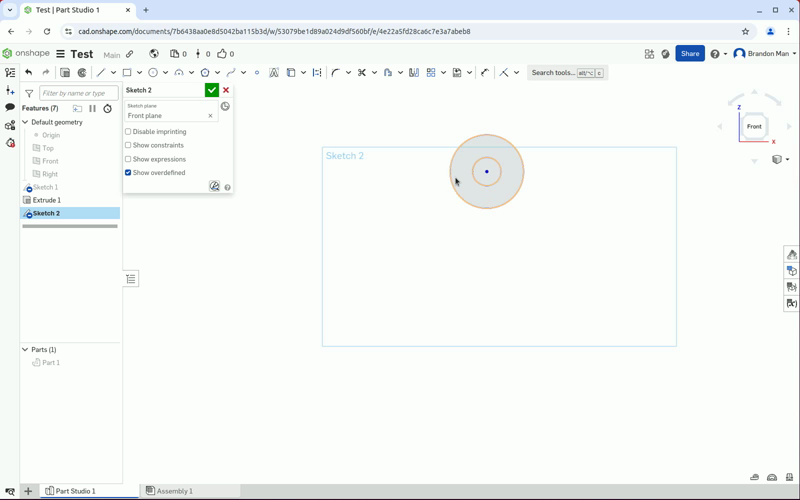
scroll(6)
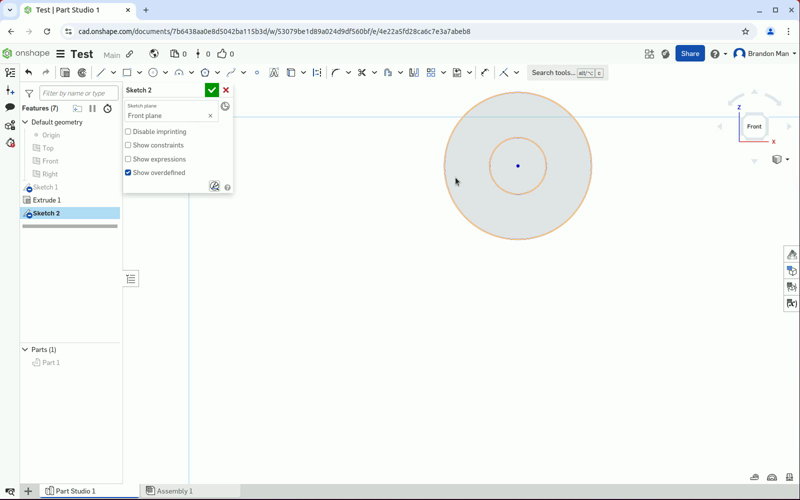
click(455, 177)
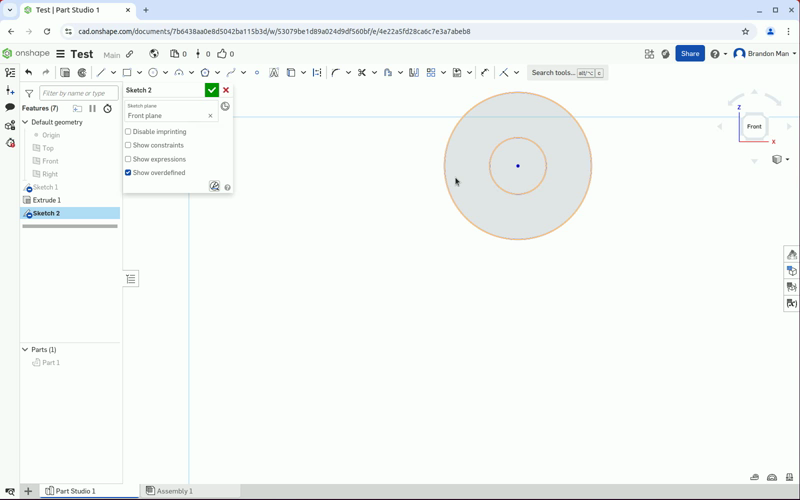
scroll(-6)
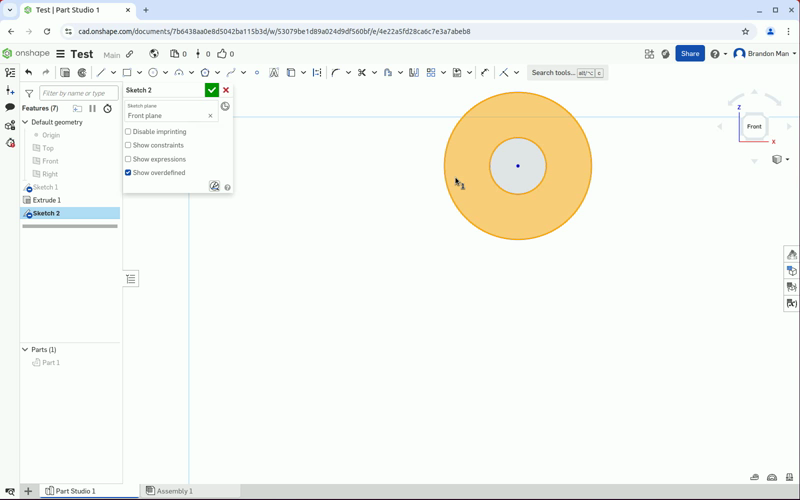
scroll(-6)
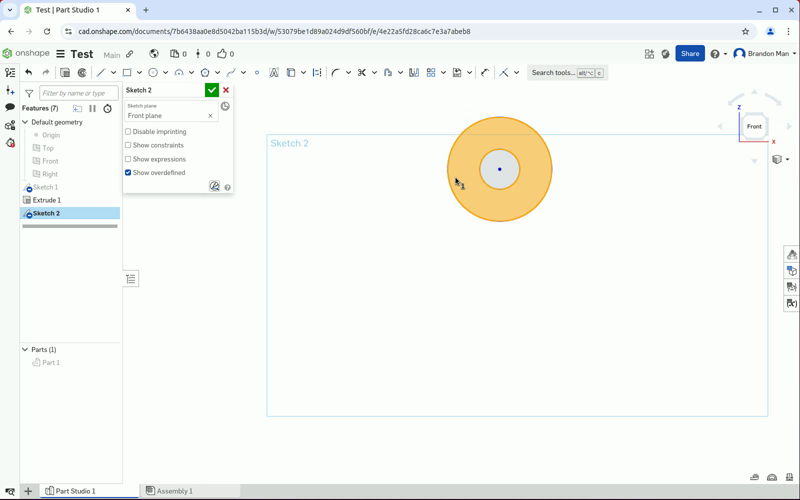
scroll(-6)
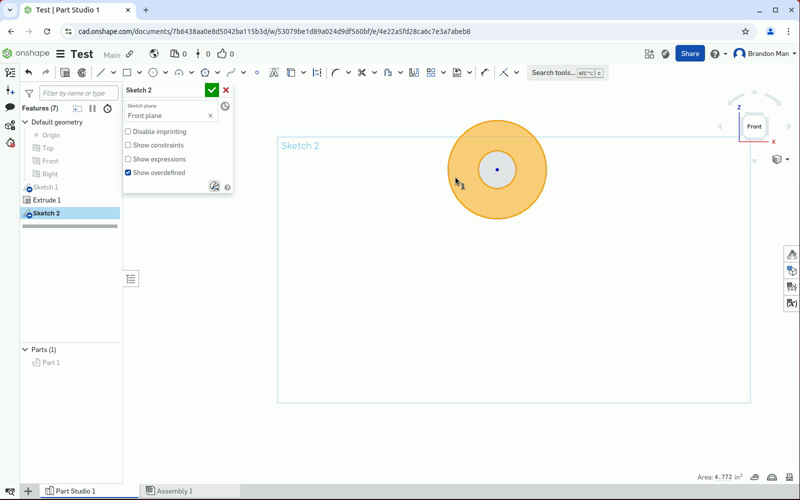
scroll(-6)
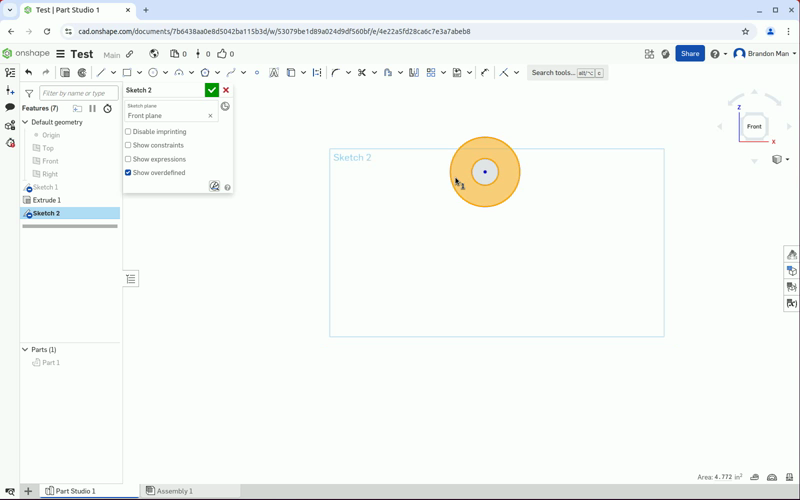
scroll(-6)
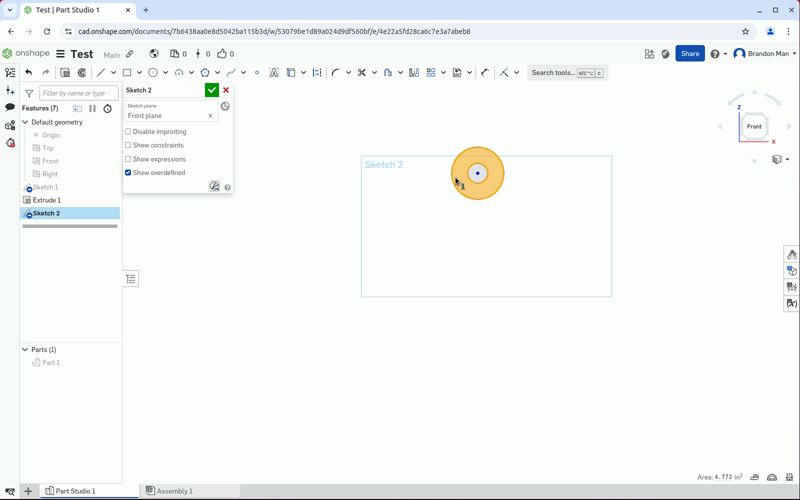
scroll(-6)
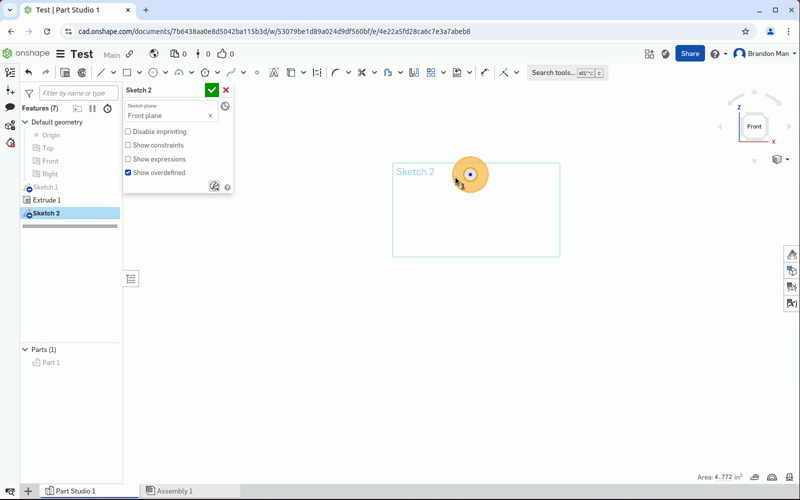
scroll(-6)
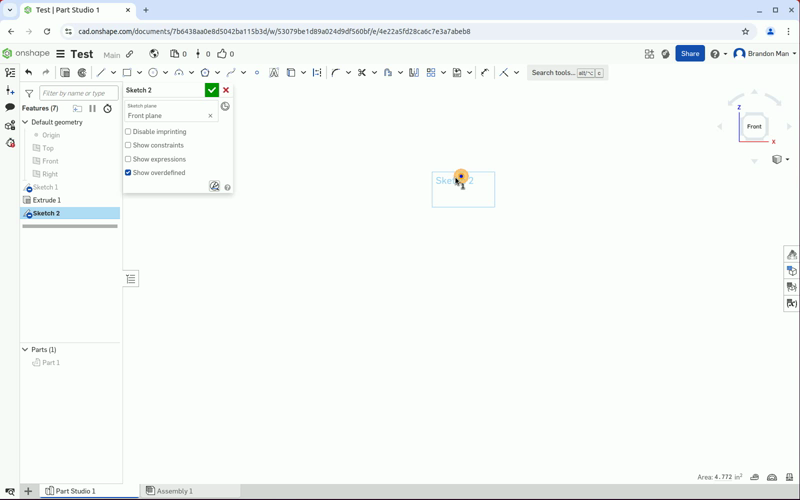
mouse_move(73, 352)
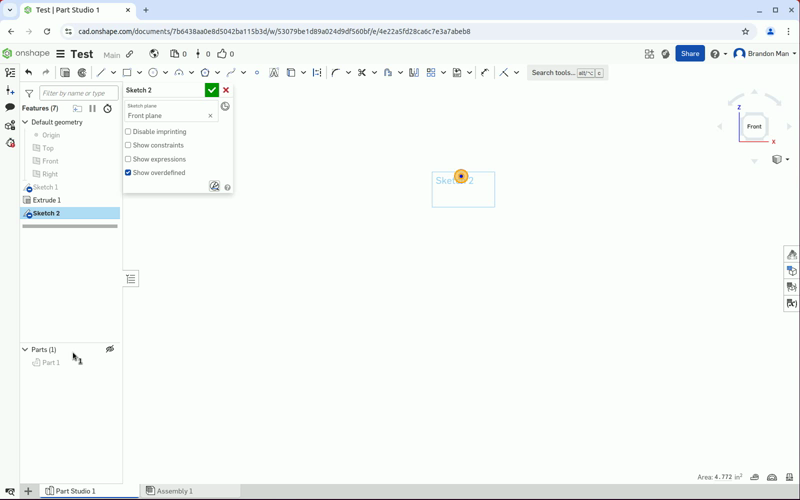
key(shift+y)
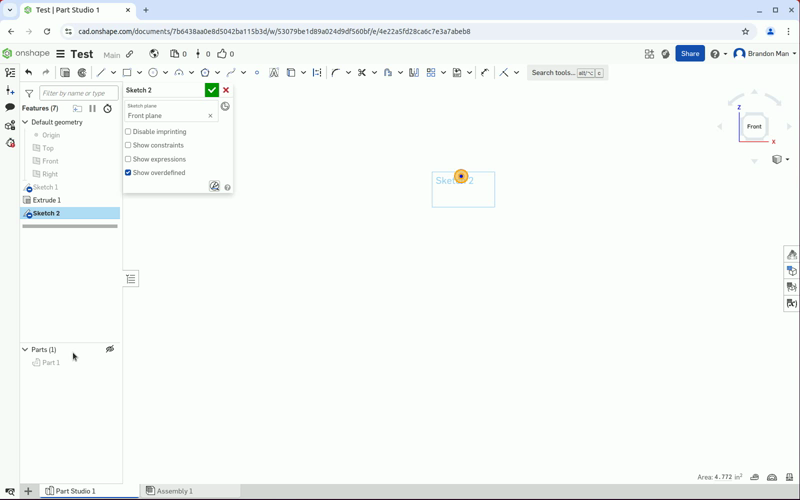
key(shift+e)
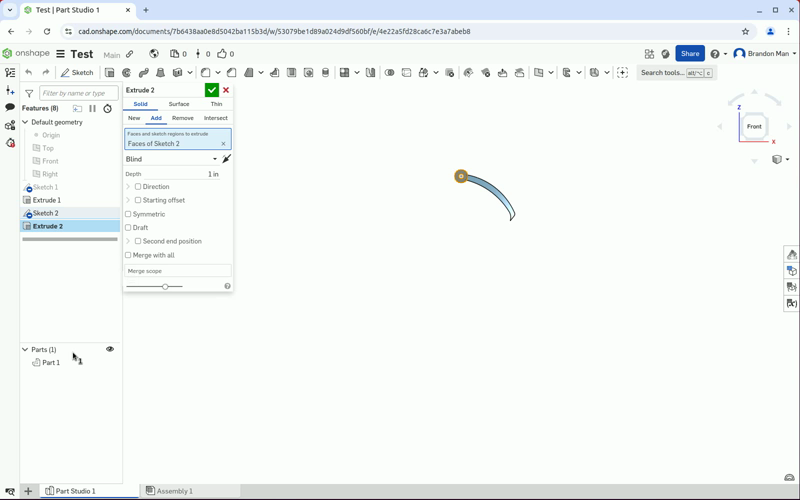
mouse_move(143, 106)
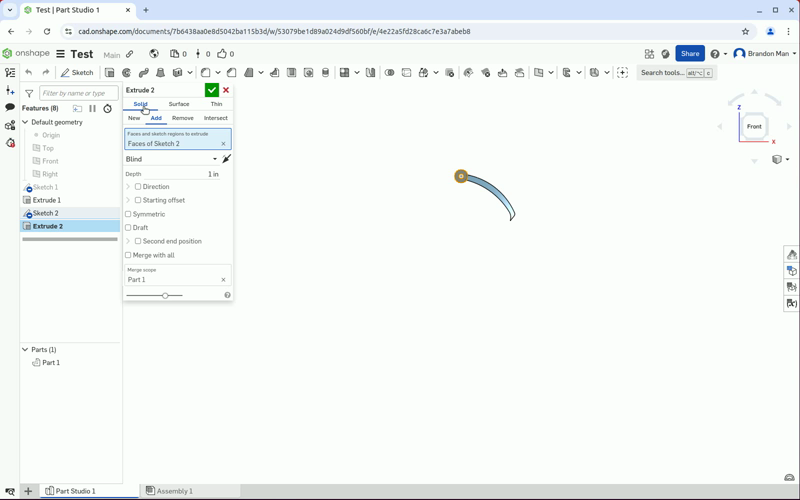
click(143, 106)
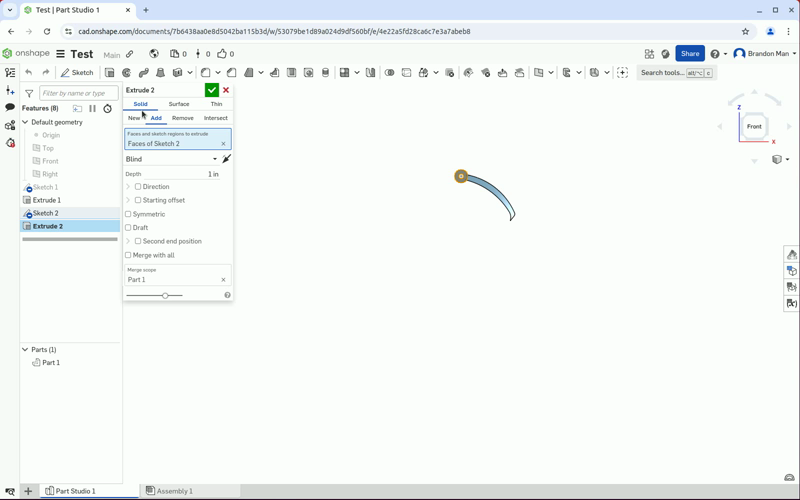
mouse_move(137, 120)
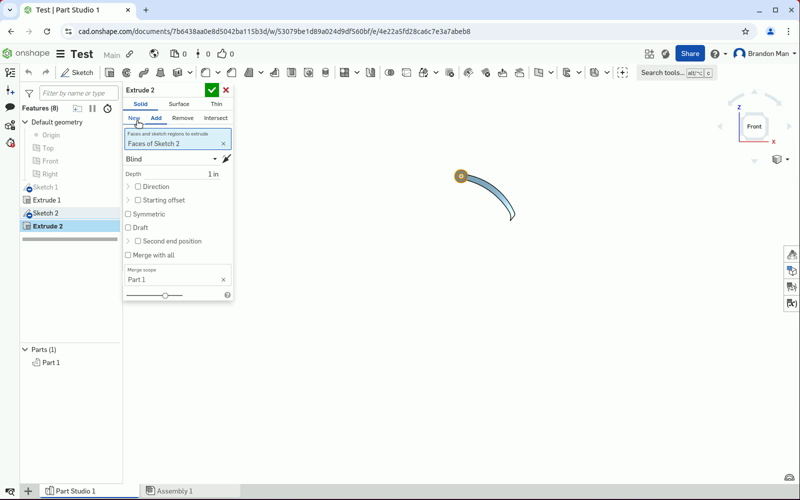
click(137, 120)
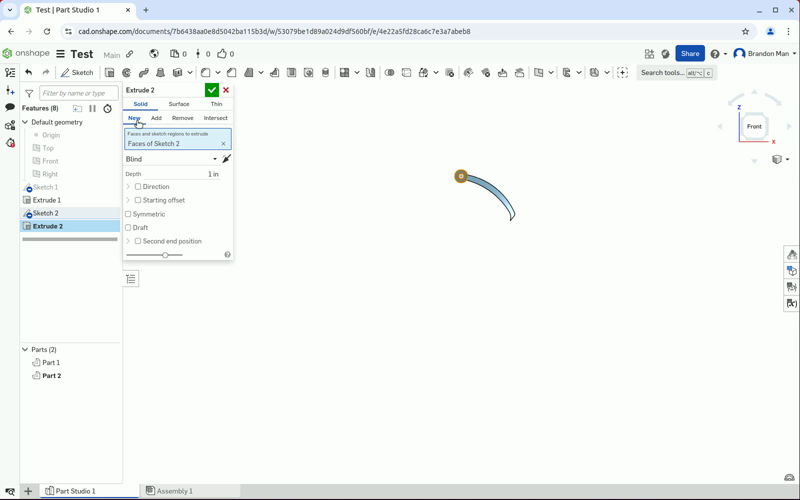
key(tab, 4)
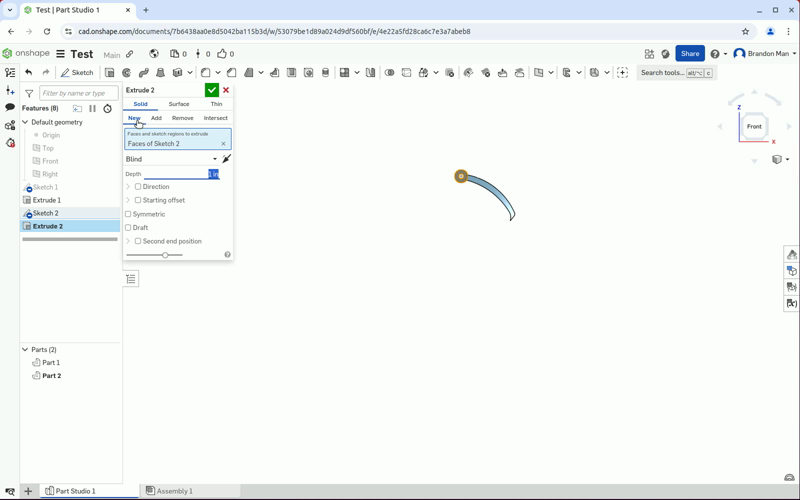
text(2.408)
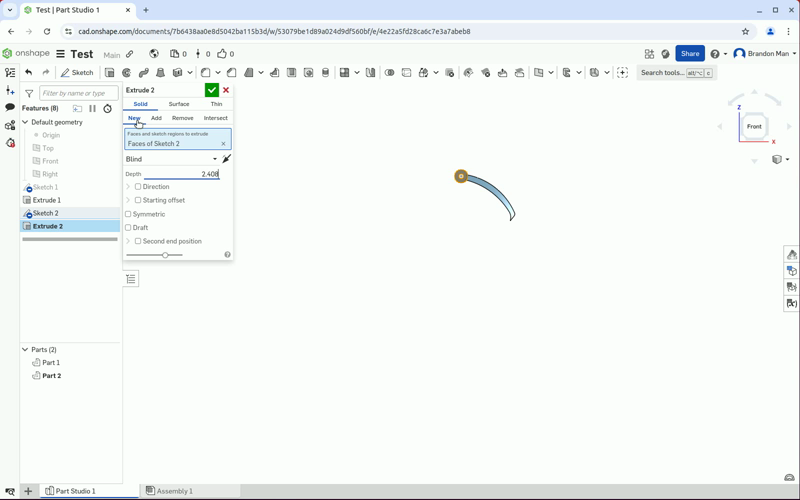
key(tab, 3)
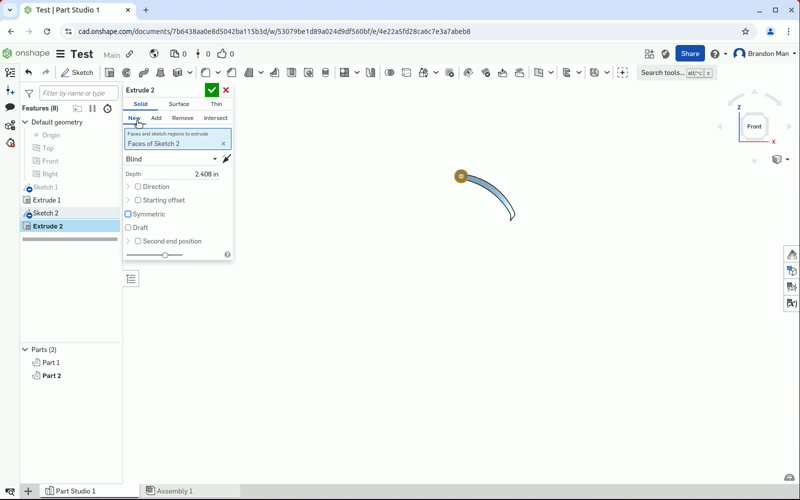
key(space)
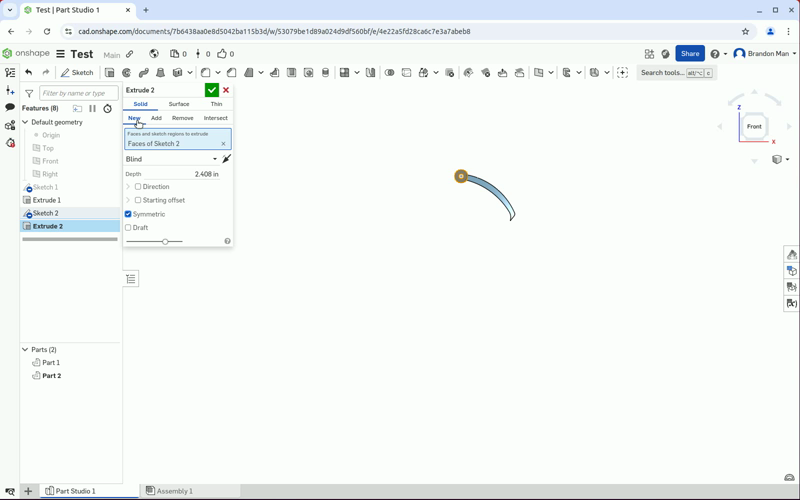
key(enter)
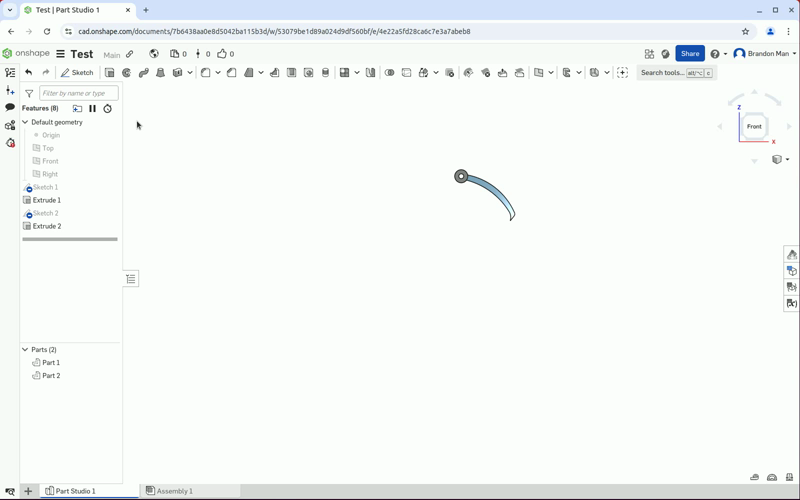
key(shift+h)
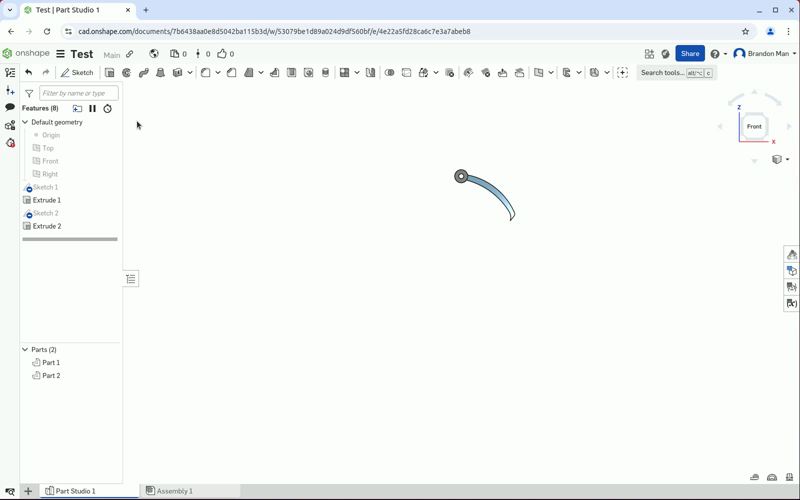
key(shift+h)
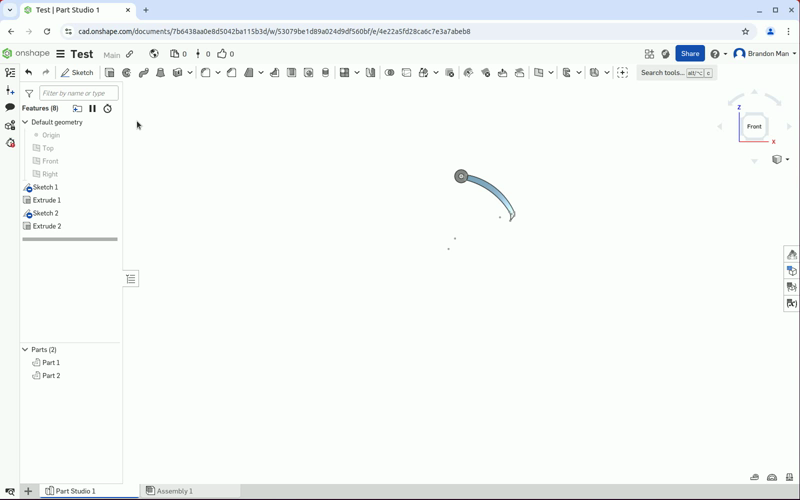
key(shift+7)
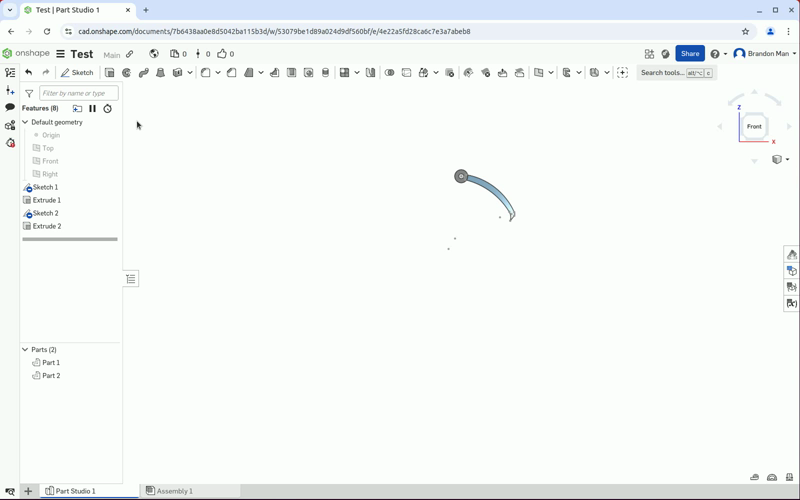
key(left, 2)
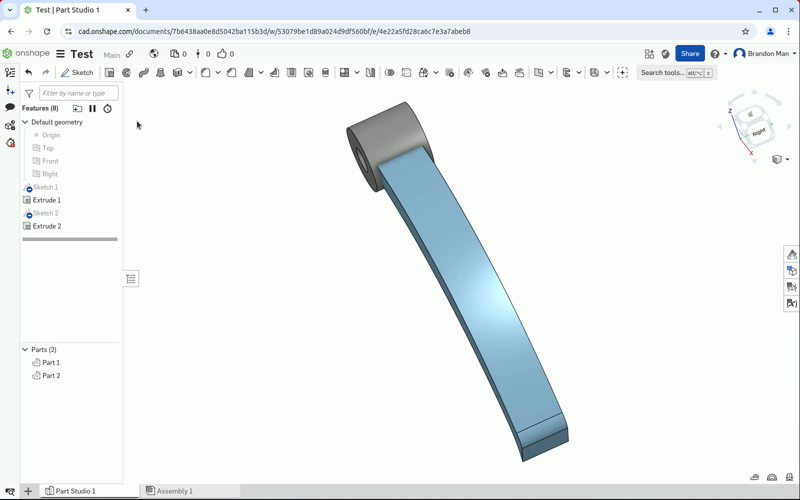
key(down, 2)
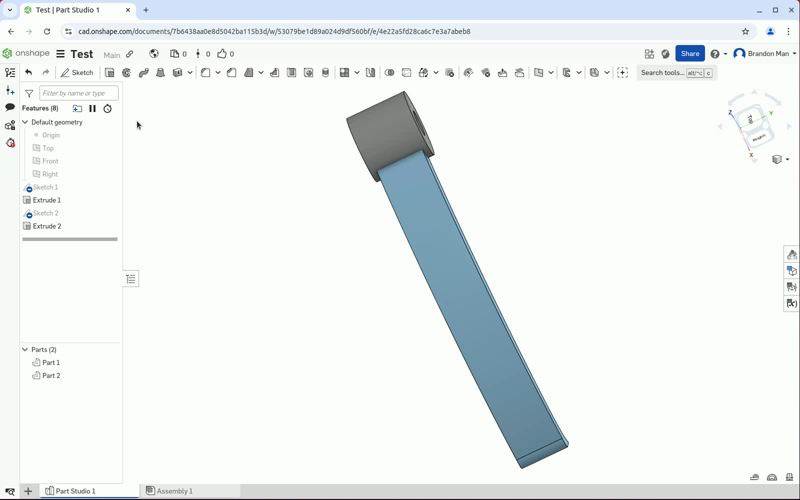
key(up, 2)
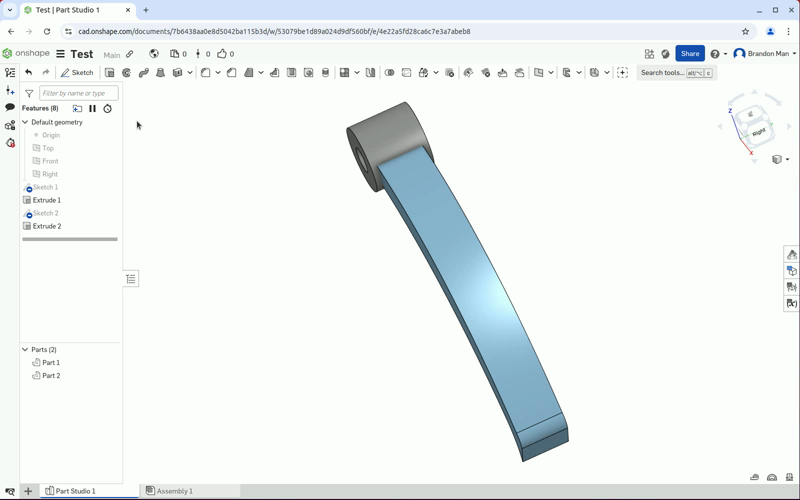
key(right, 2)
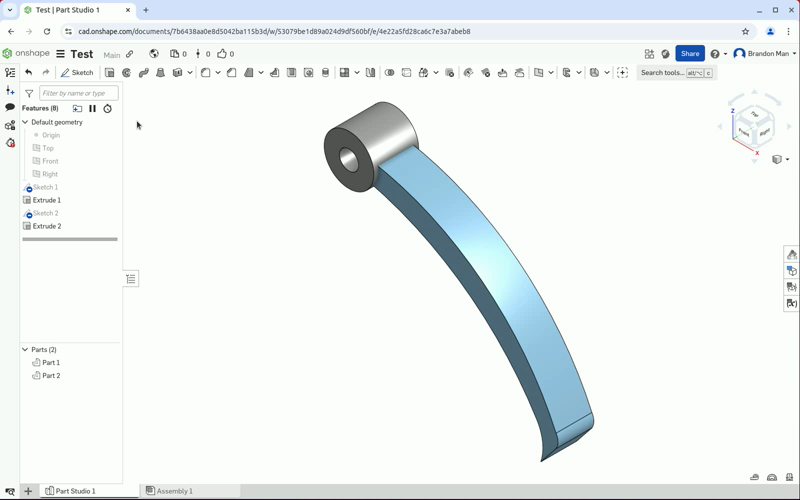
mouse_move(73, 189)
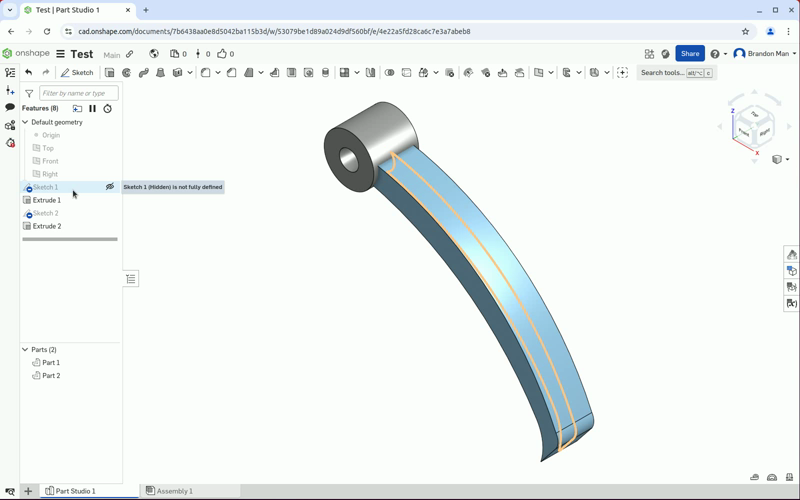
click(73, 189)